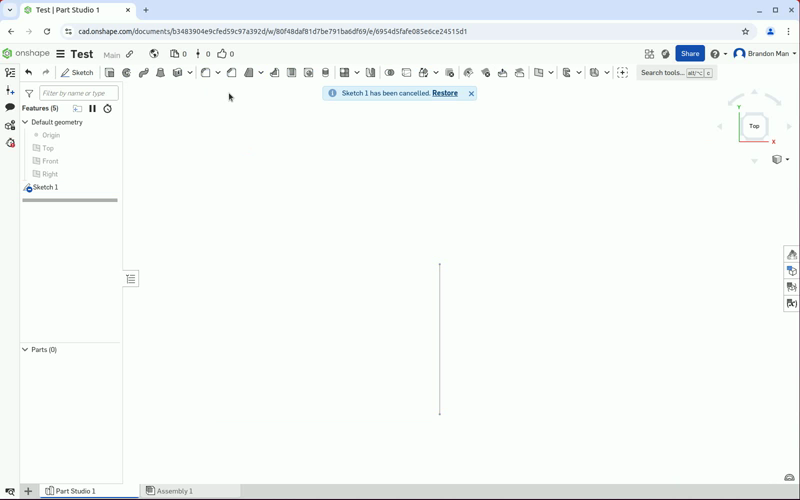
key(shift+h)
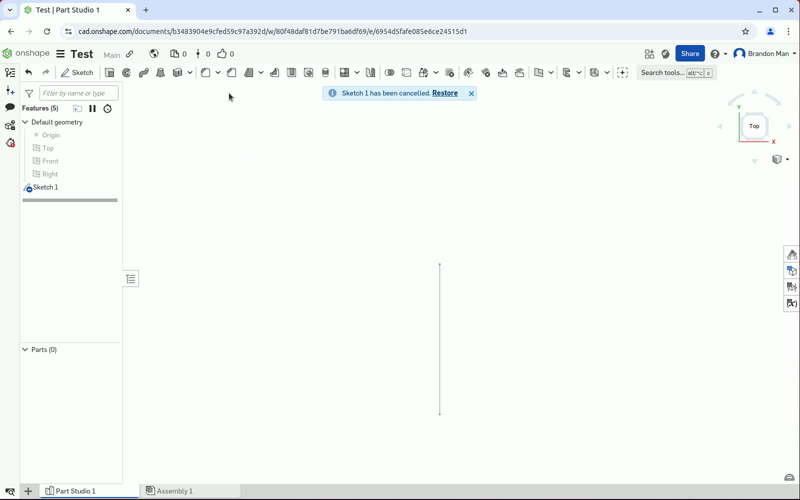
key(shift+s)
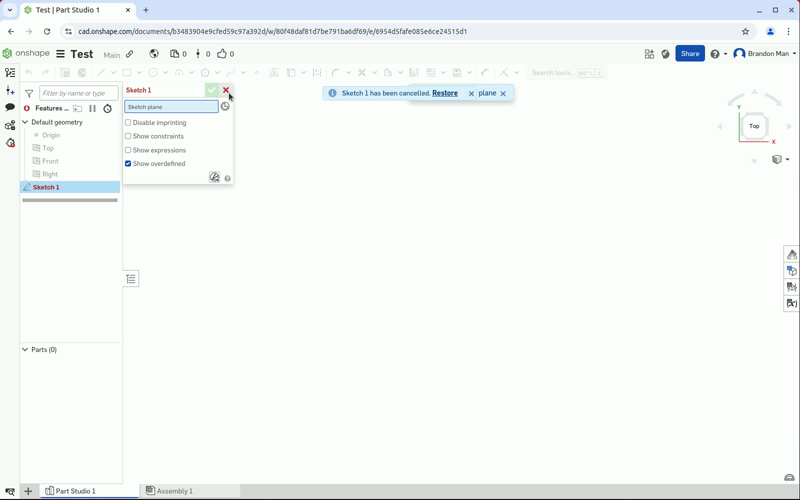
mouse_move(73, 150)
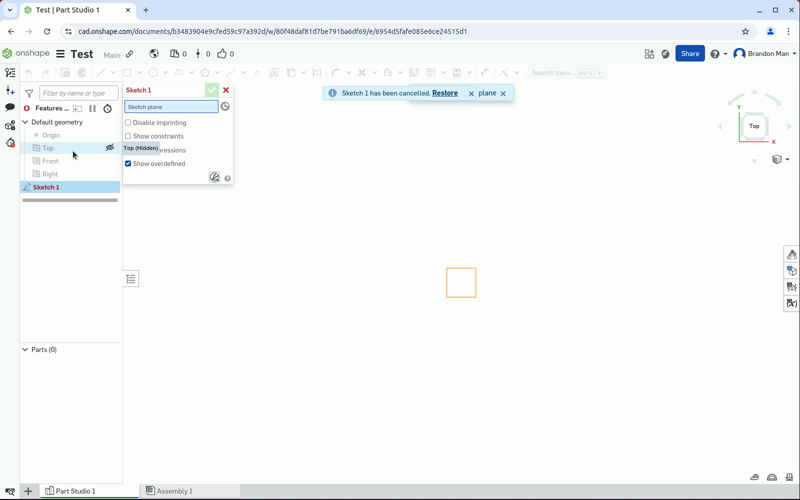
click(73, 150)
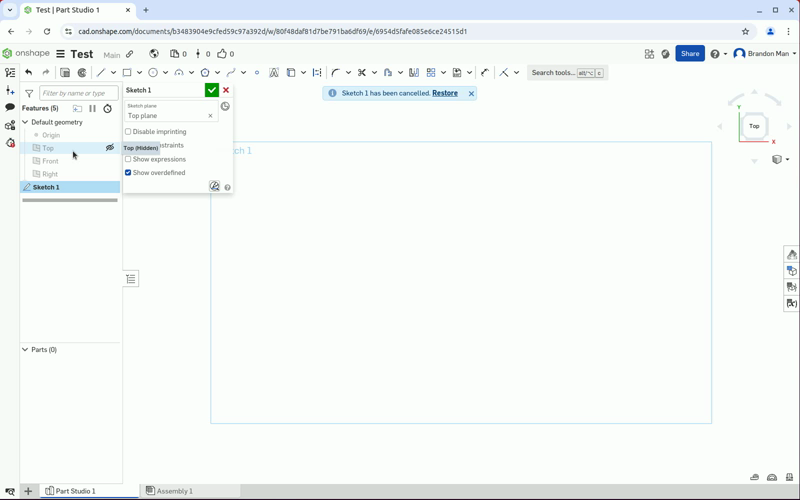
mouse_move(73, 352)
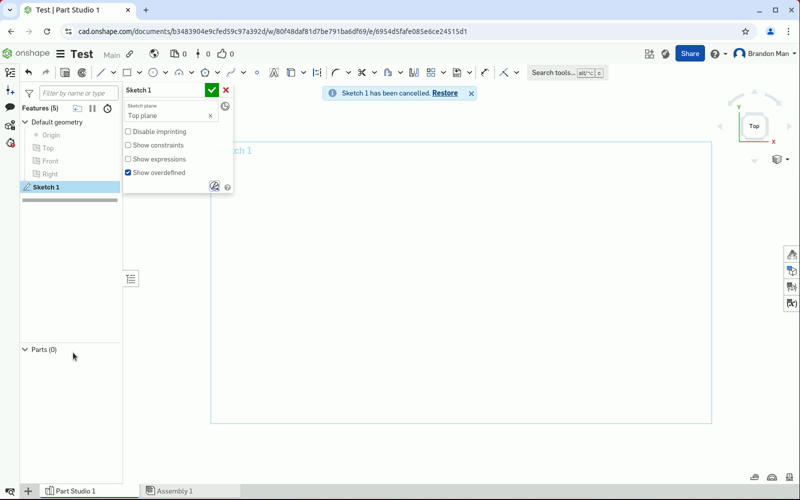
key(y)
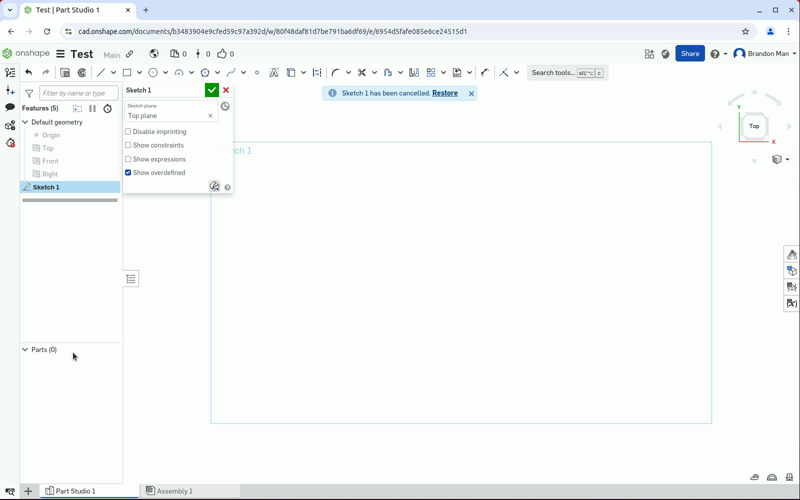
key(c)
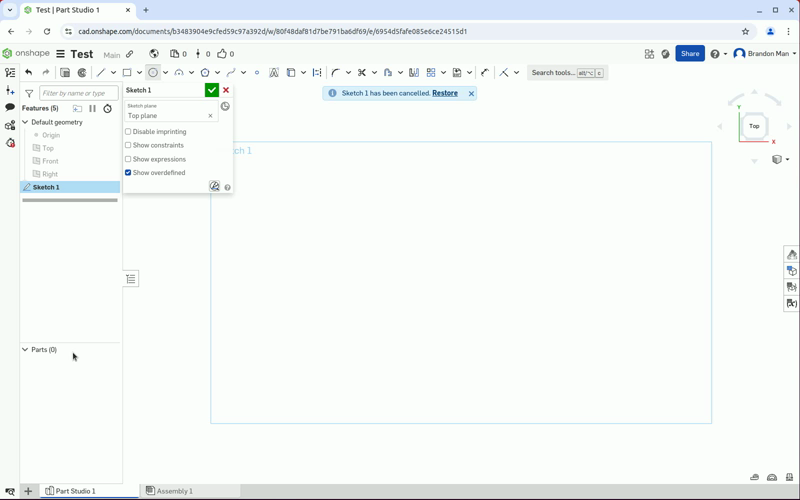
key_down(shift)
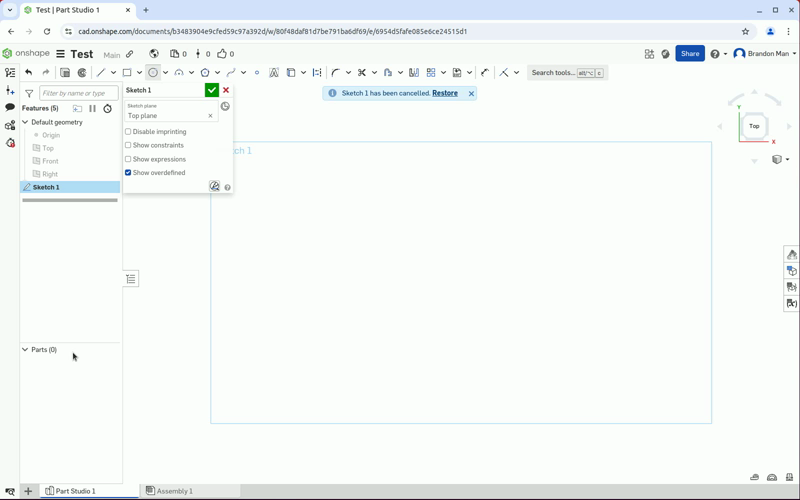
mouse_move(461, 282)
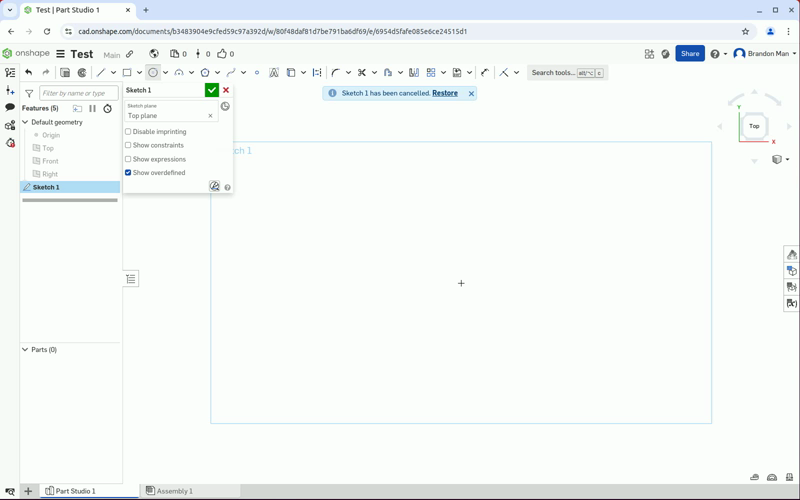
click(461, 282)
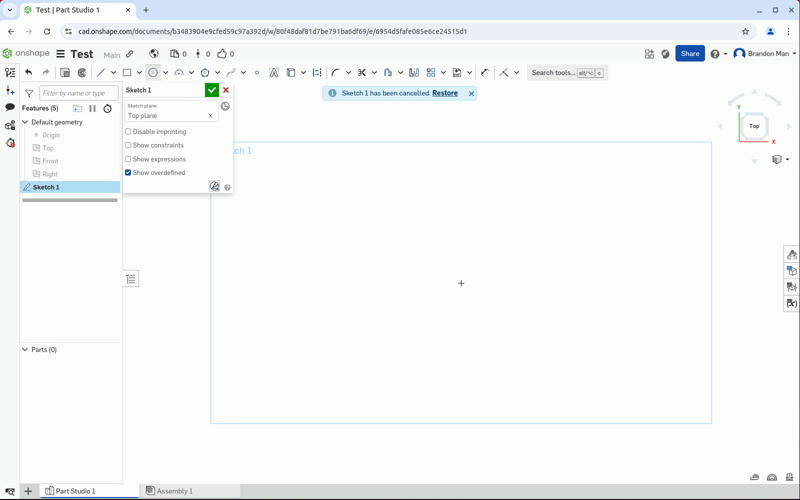
key_up(shift)
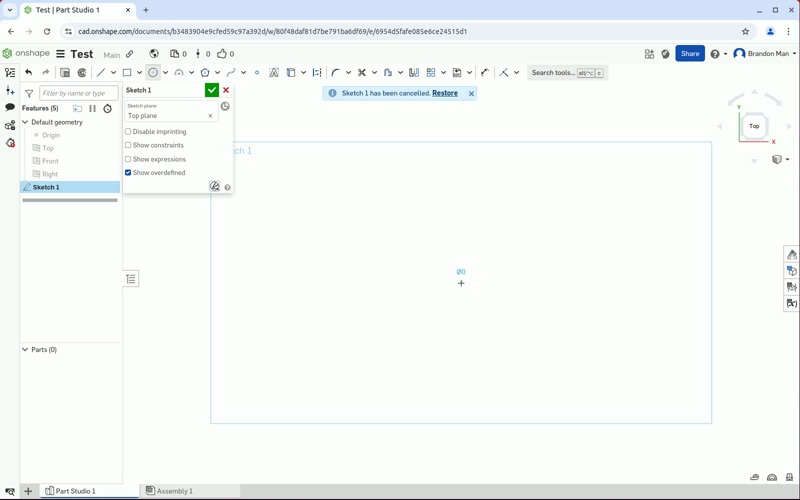
mouse_move(574, 282)
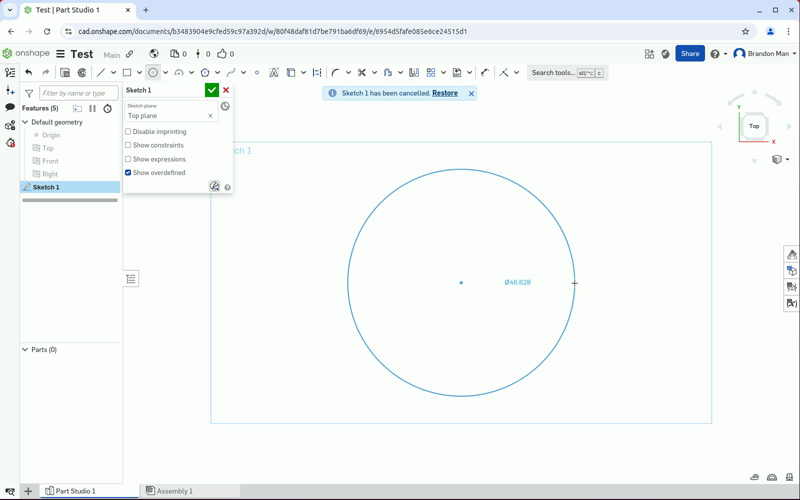
click(574, 282)
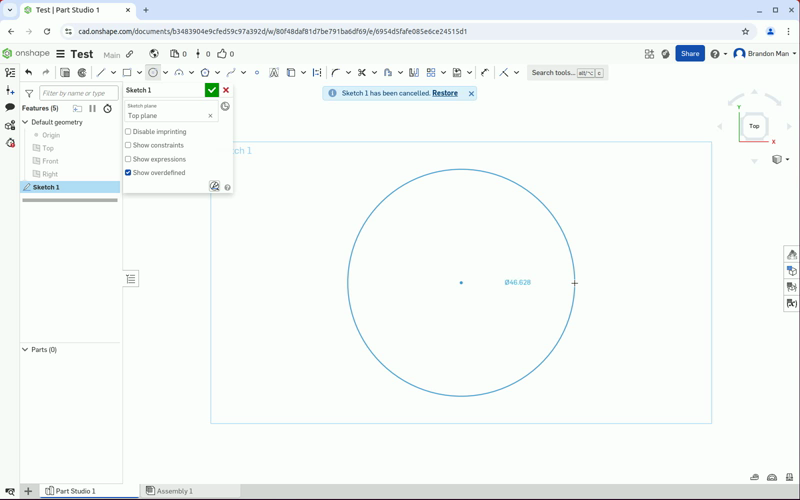
key(esc)
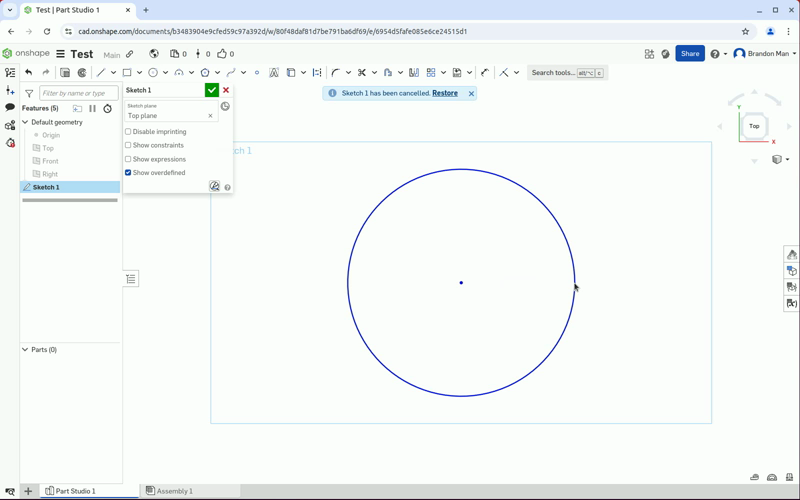
key(c)
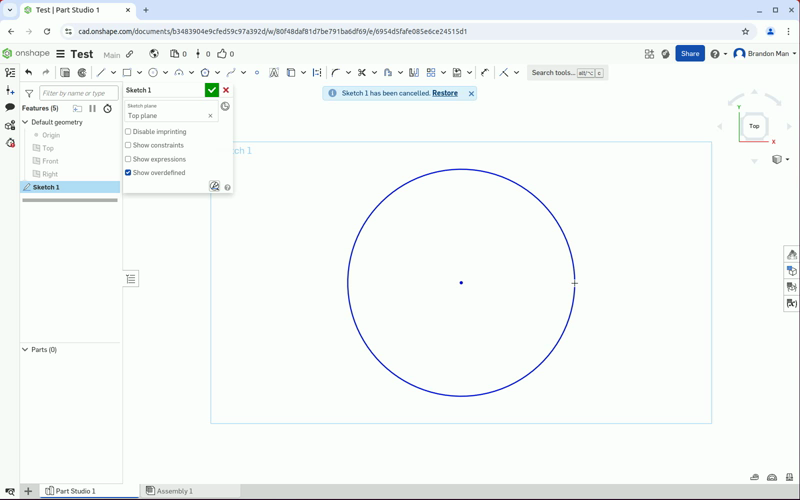
key_down(shift)
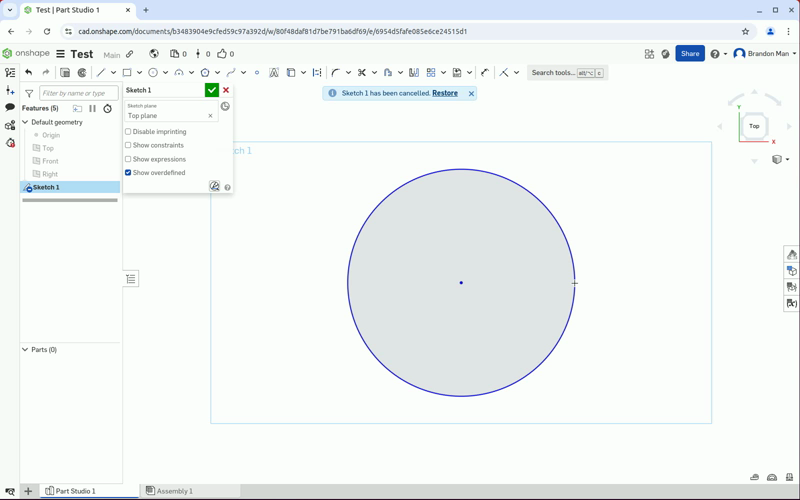
mouse_move(461, 282)
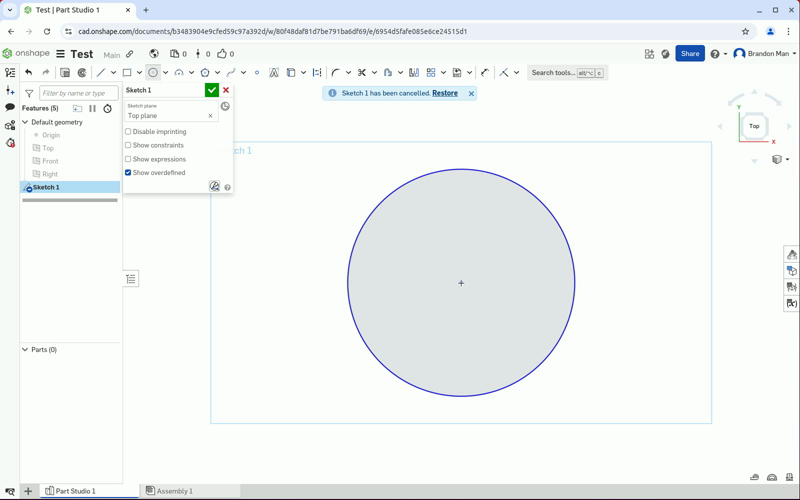
click(461, 282)
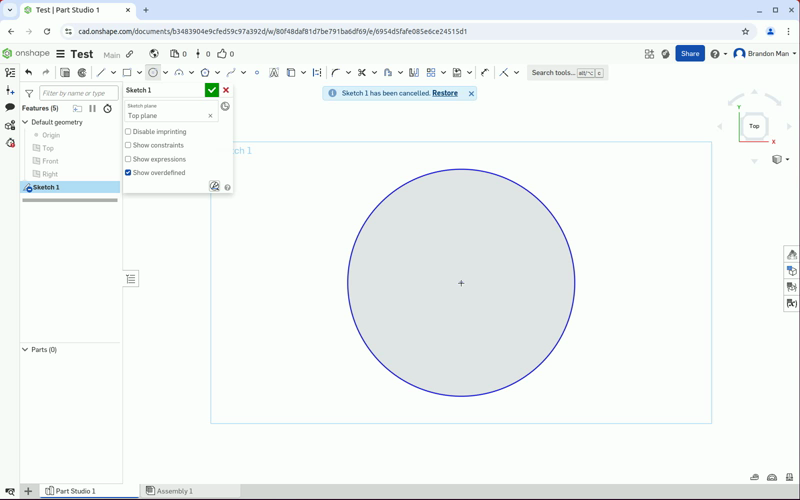
key_up(shift)
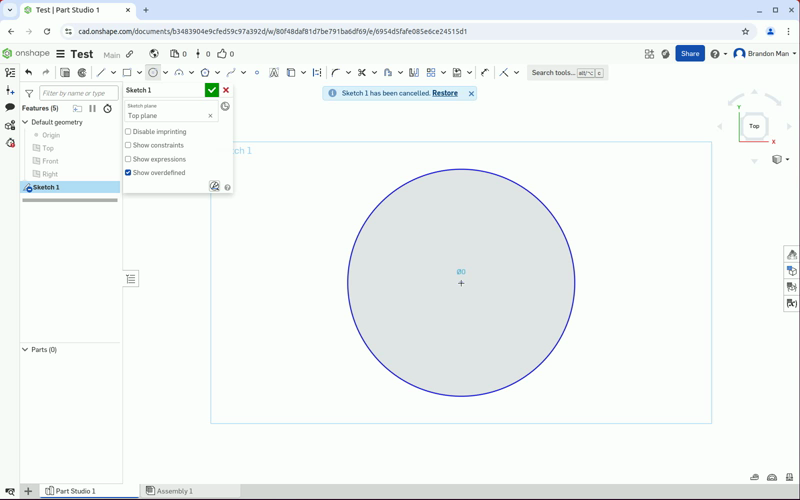
mouse_move(529, 282)
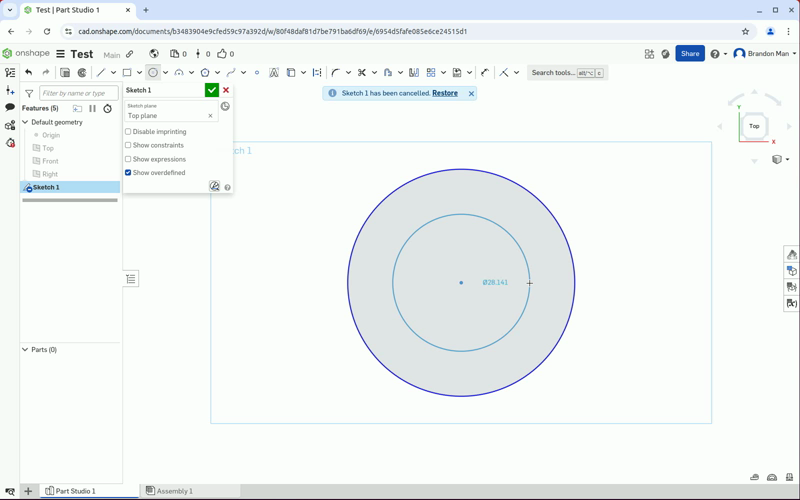
click(529, 282)
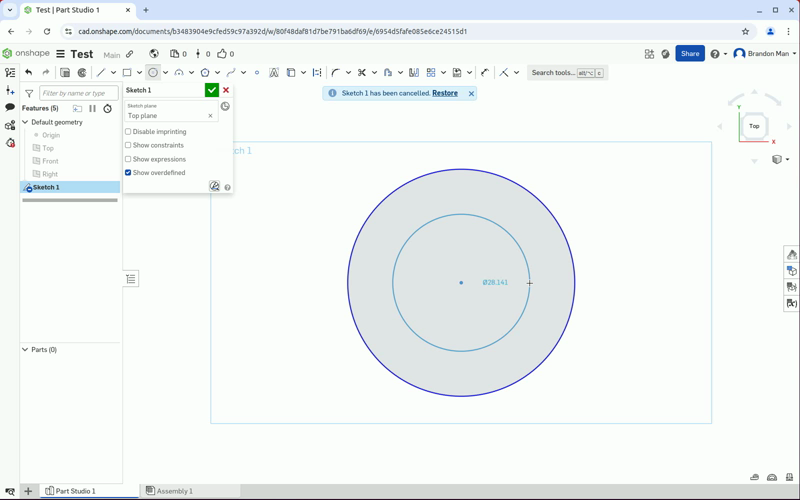
key(esc)
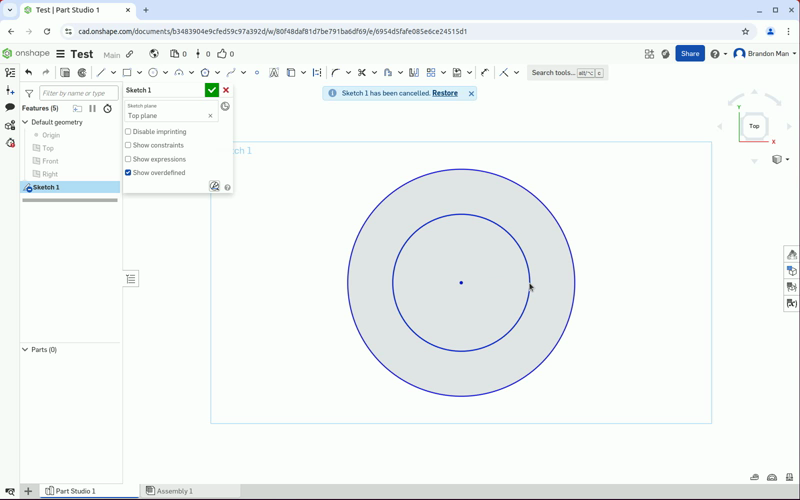
mouse_move(528, 214)
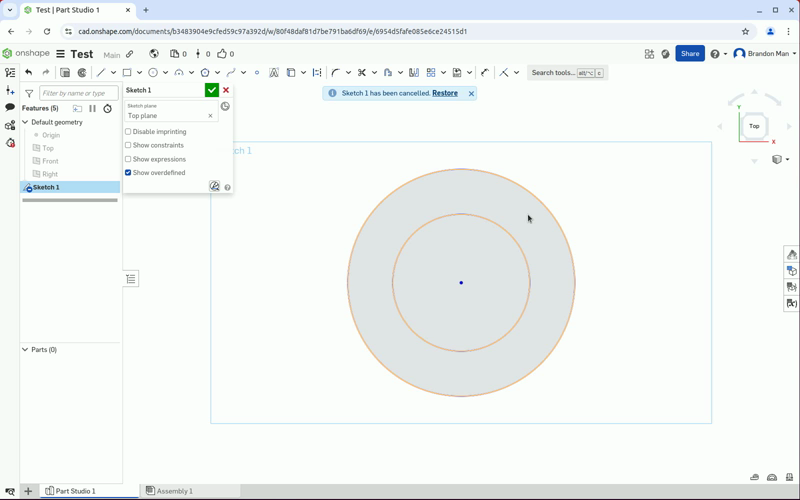
click(528, 214)
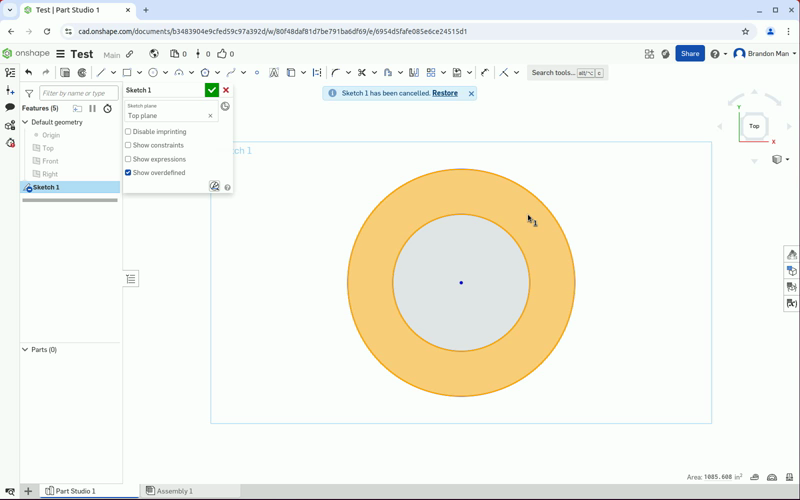
mouse_move(73, 352)
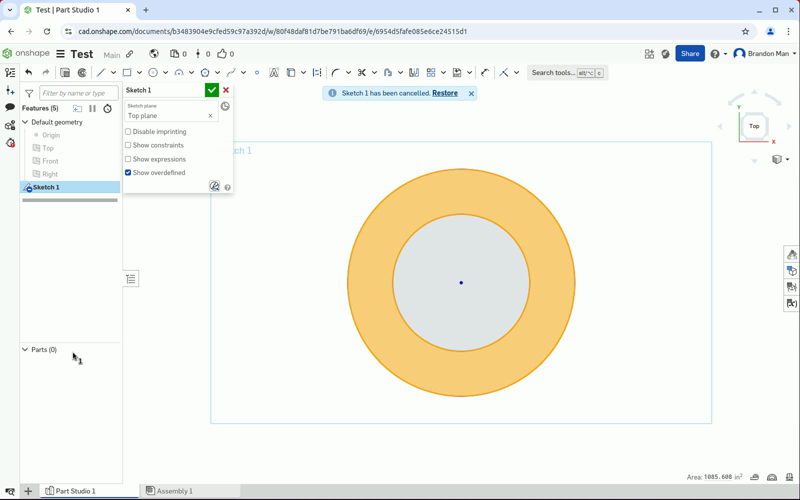
key(shift+y)
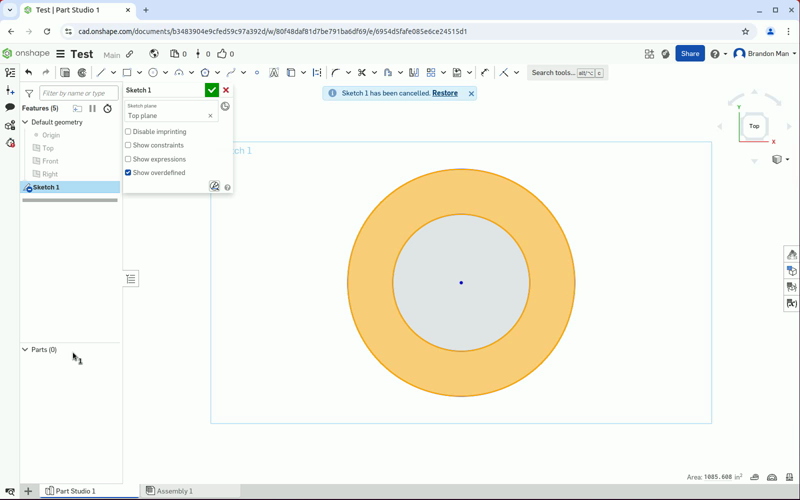
key(shift+e)
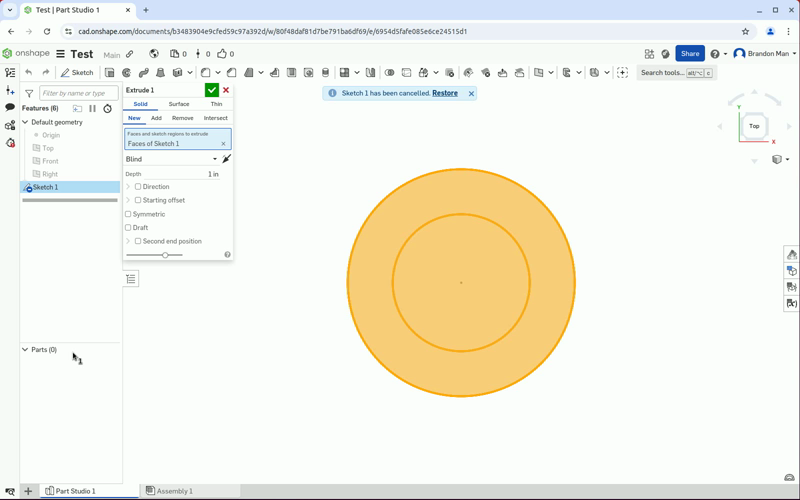
mouse_move(143, 106)
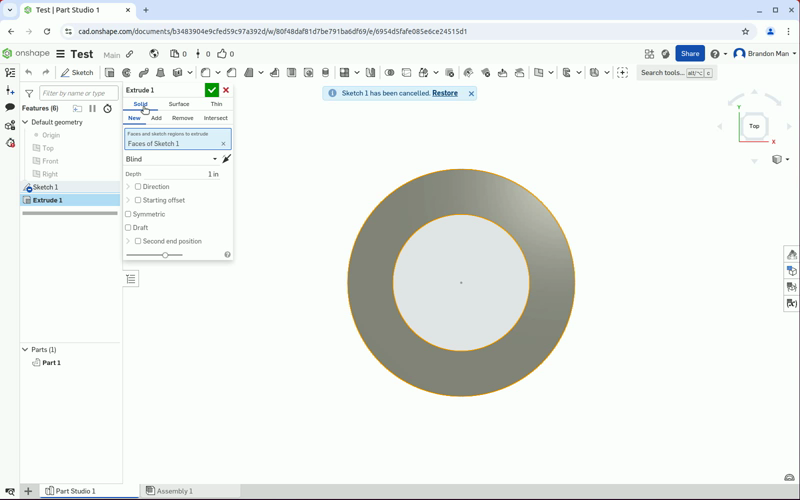
click(143, 106)
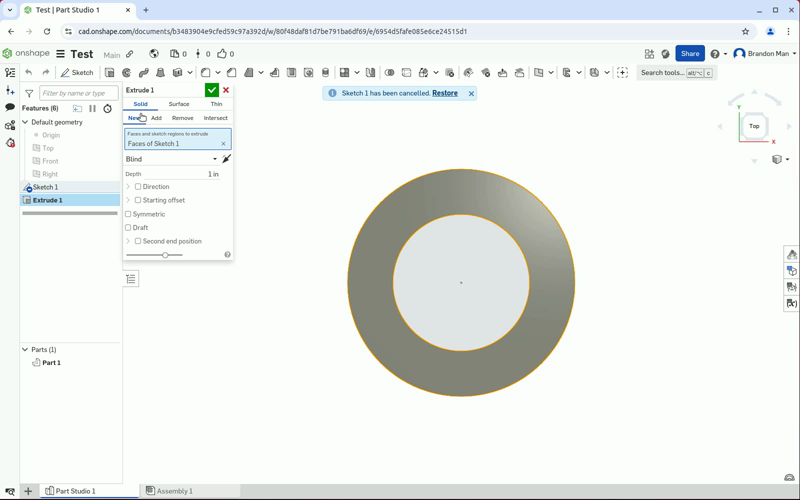
mouse_move(137, 120)
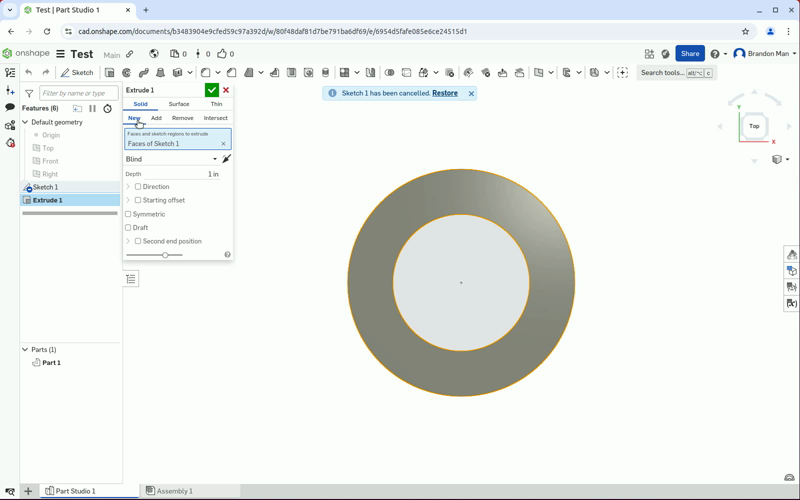
click(137, 120)
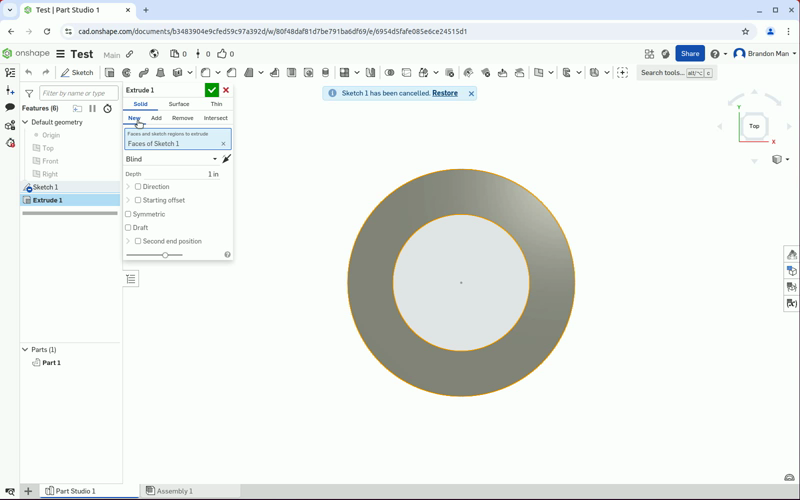
key(tab, 4)
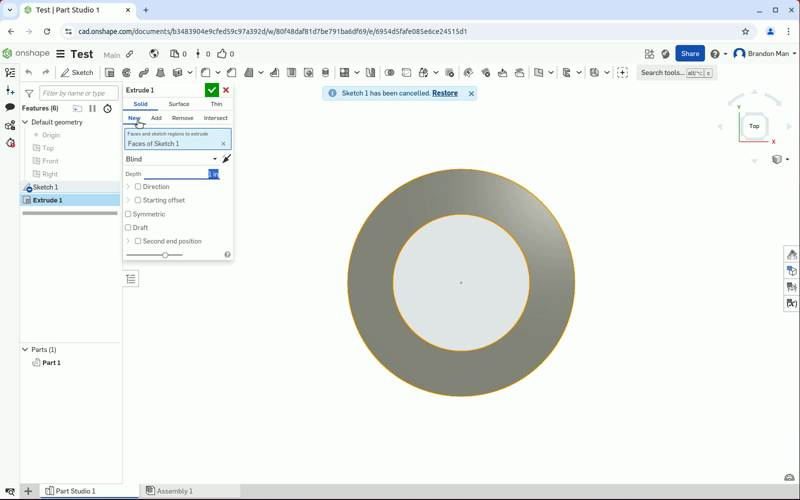
text(1.685)
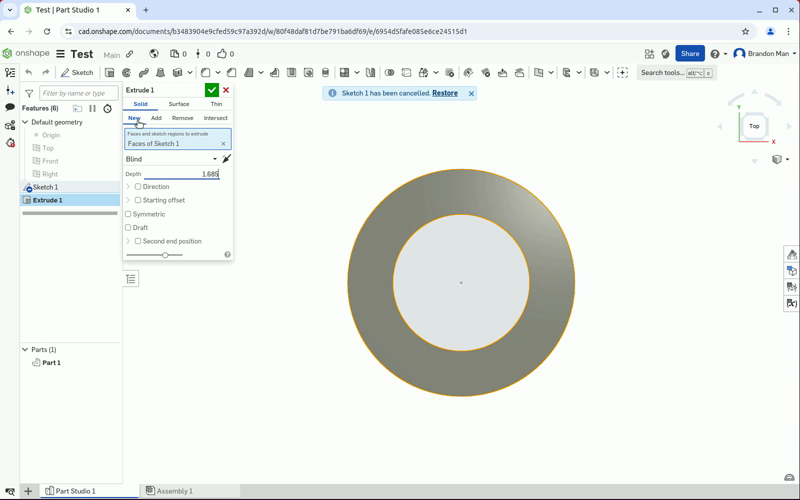
key(enter)
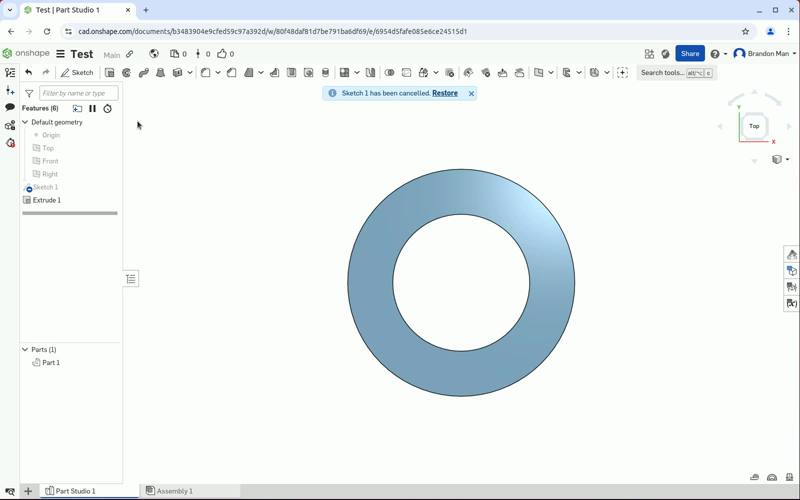
key(shift+h)
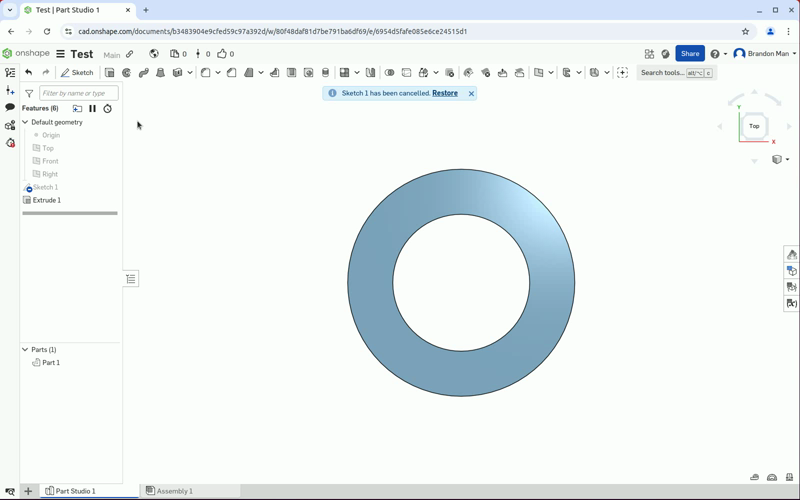
key(shift+h)
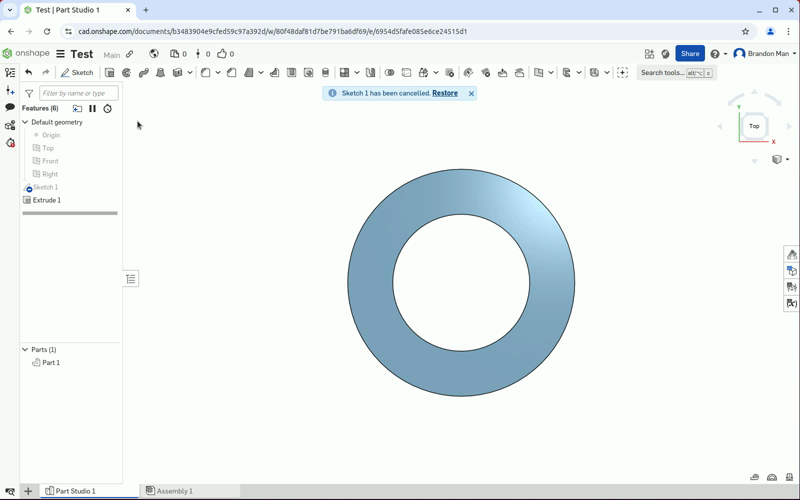
mouse_move(73, 189)
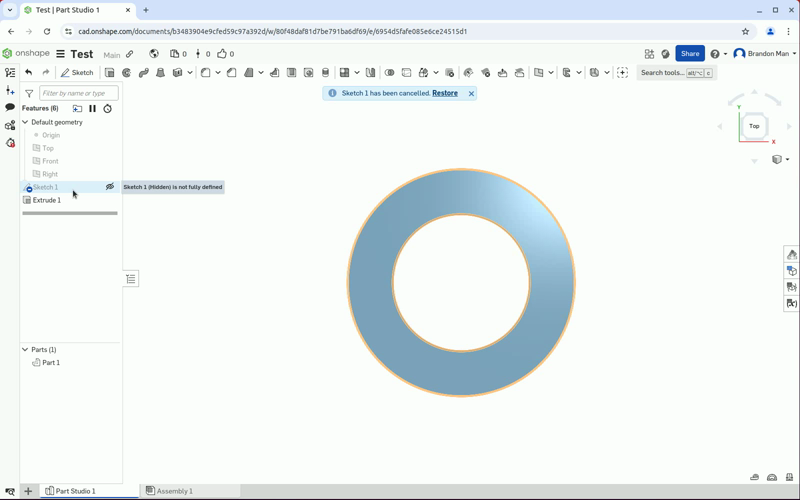
click(73, 189)
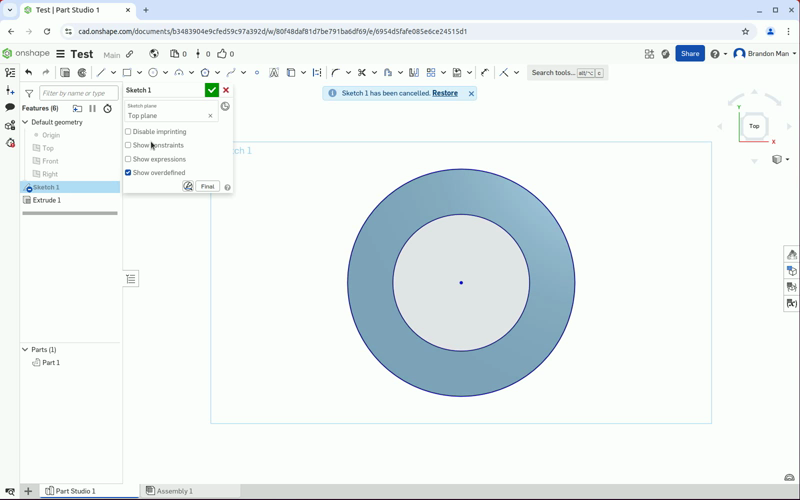
mouse_move(229, 92)
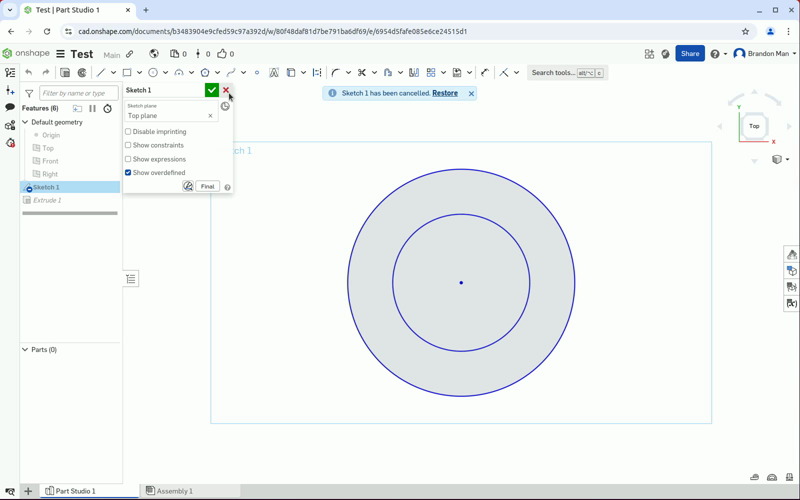
click(229, 92)
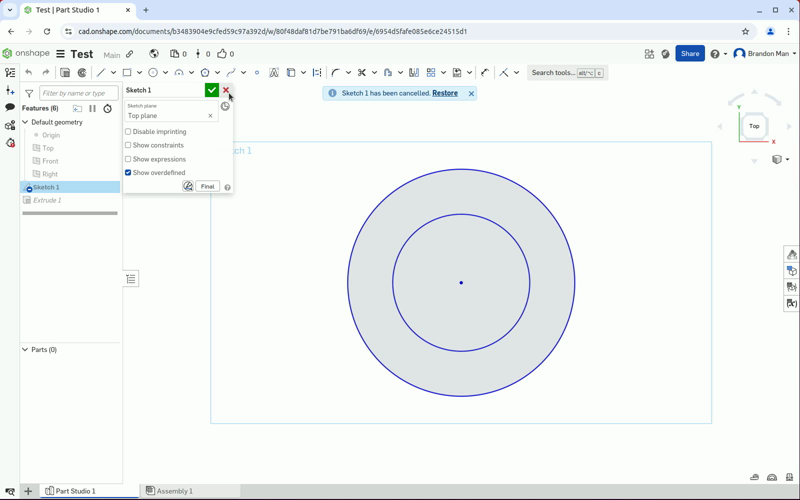
key(shift+s)
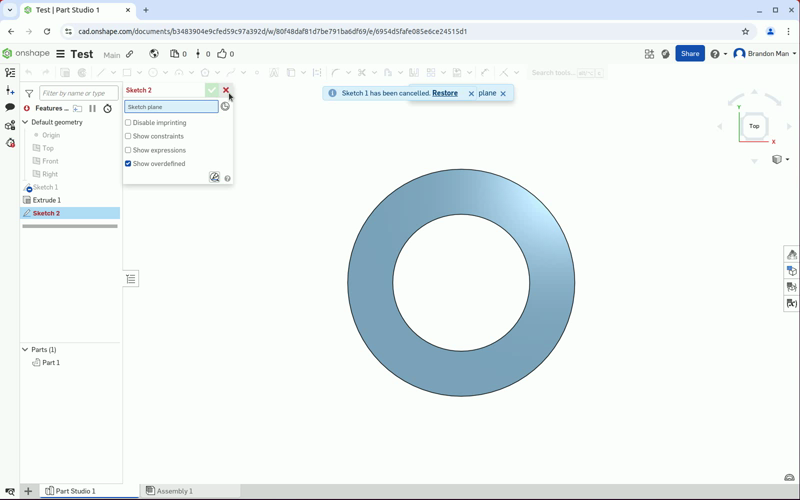
mouse_move(73, 150)
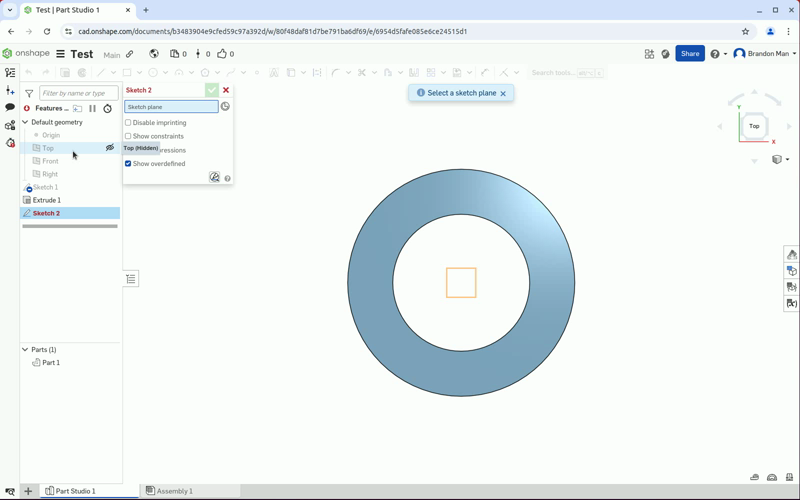
click(73, 150)
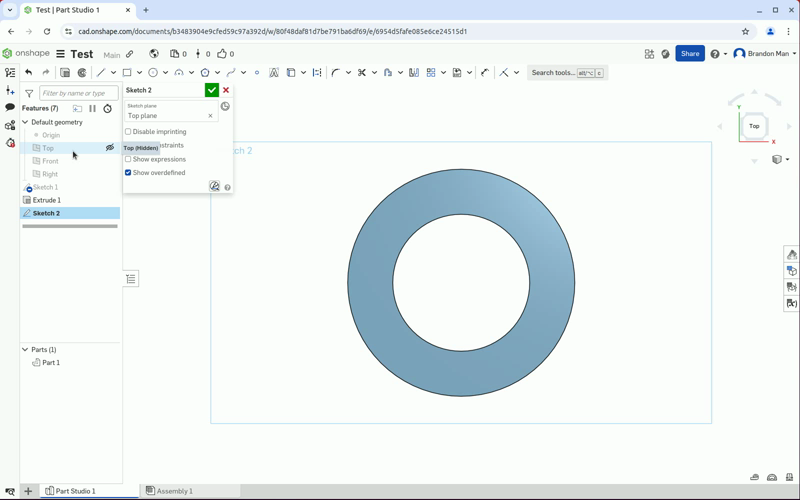
mouse_move(73, 352)
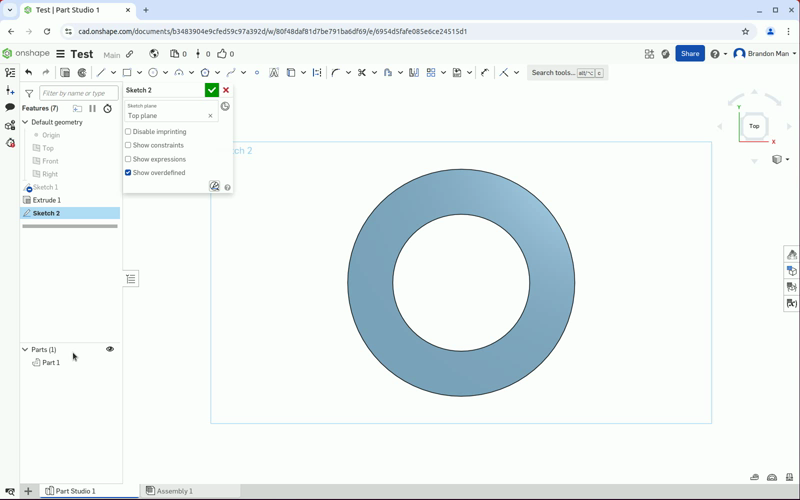
key(y)
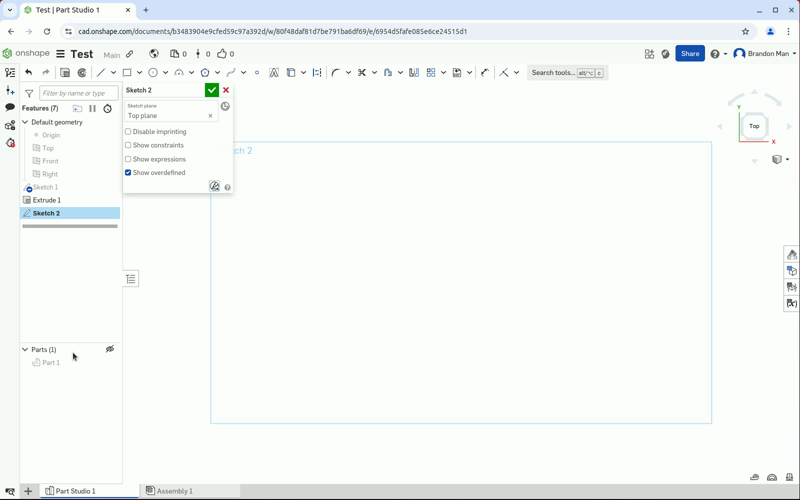
key(c)
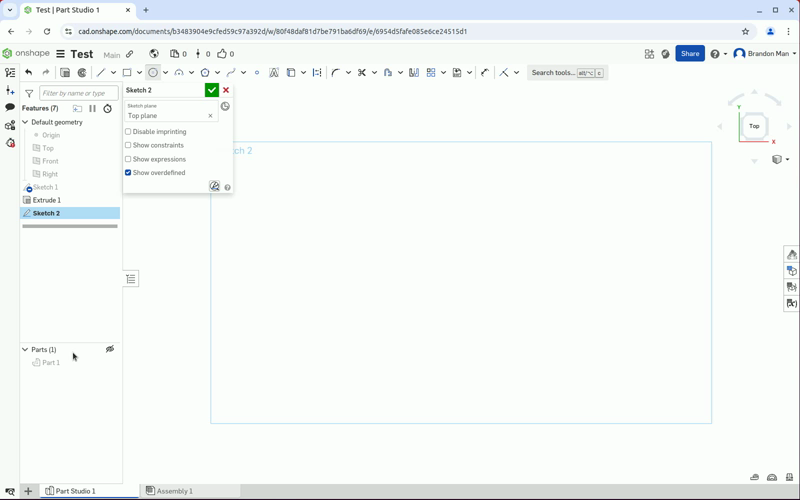
key_down(shift)
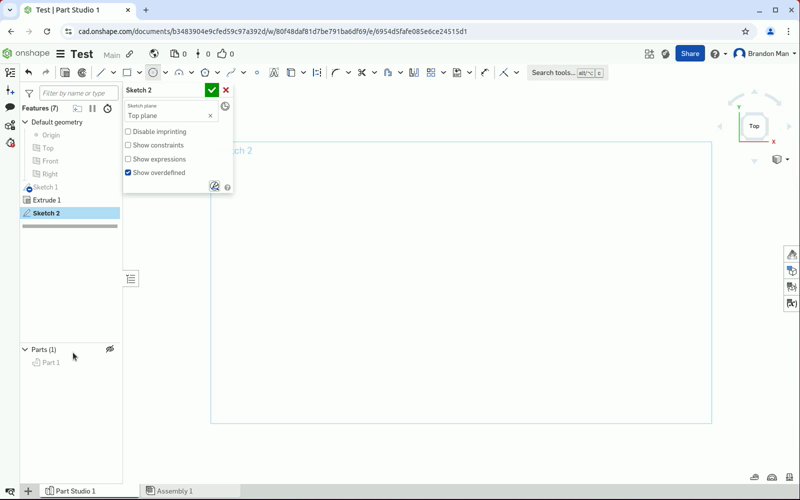
mouse_move(461, 282)
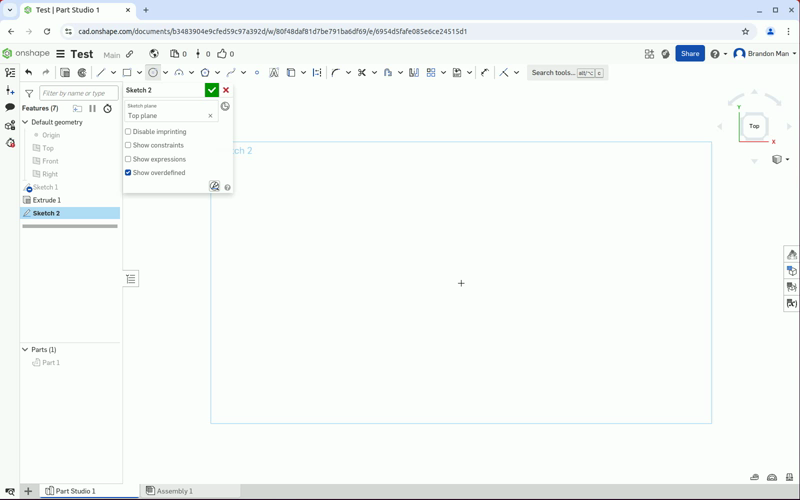
click(461, 282)
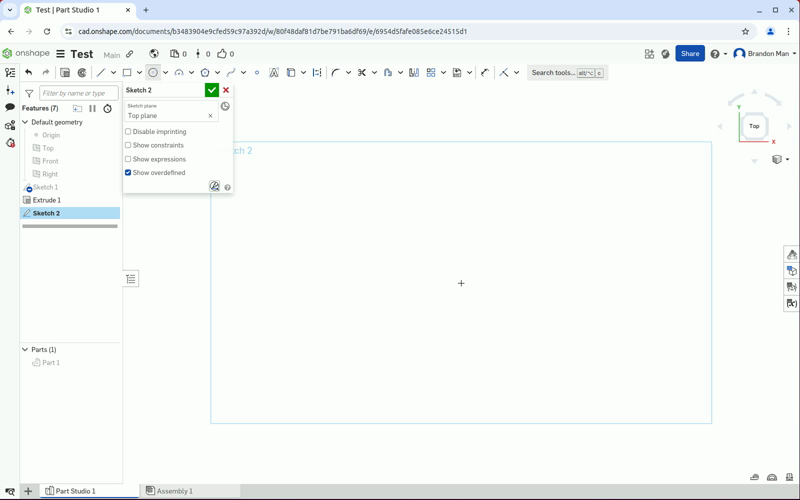
key_up(shift)
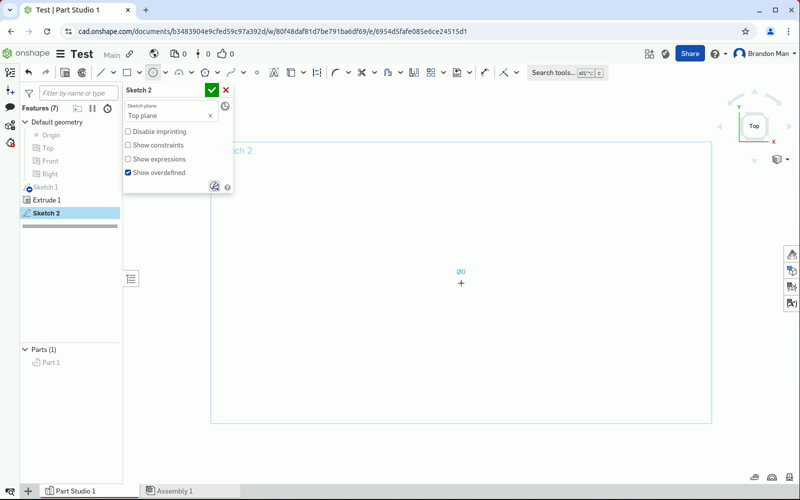
mouse_move(522, 282)
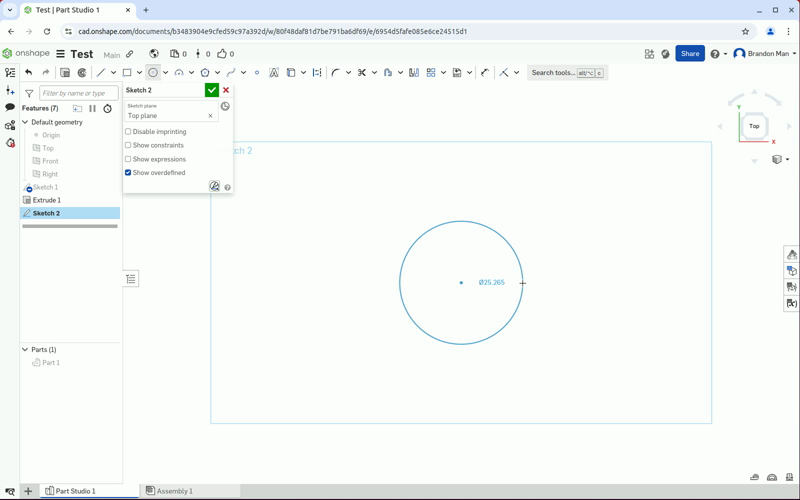
click(522, 282)
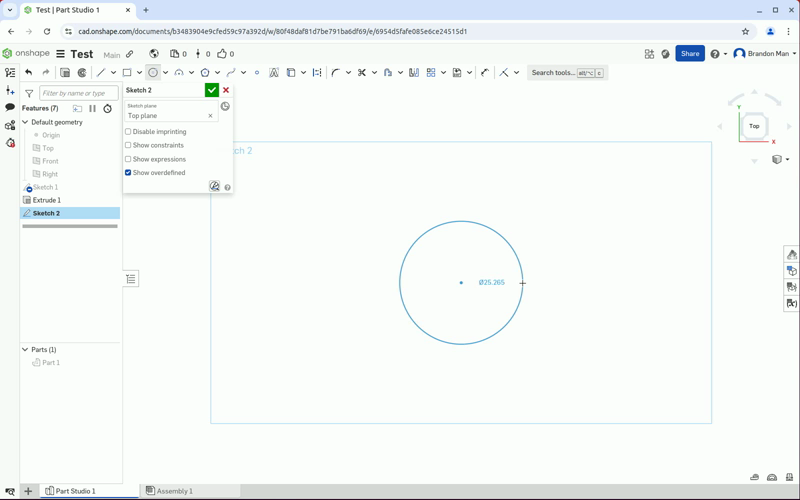
key(esc)
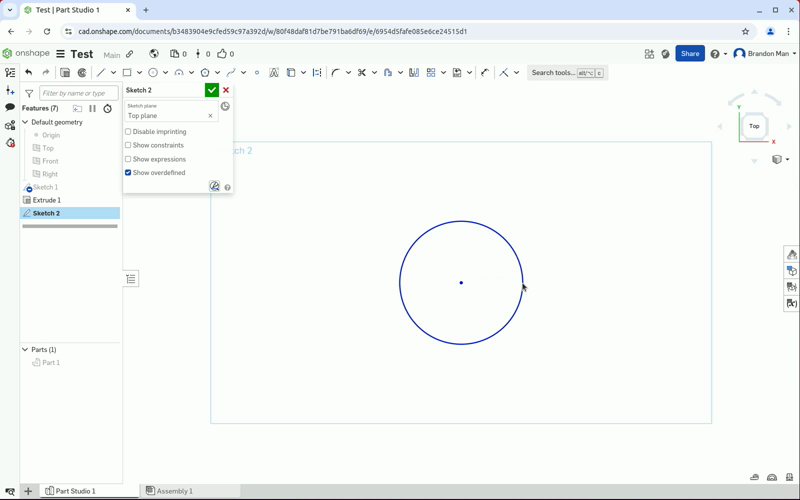
key(c)
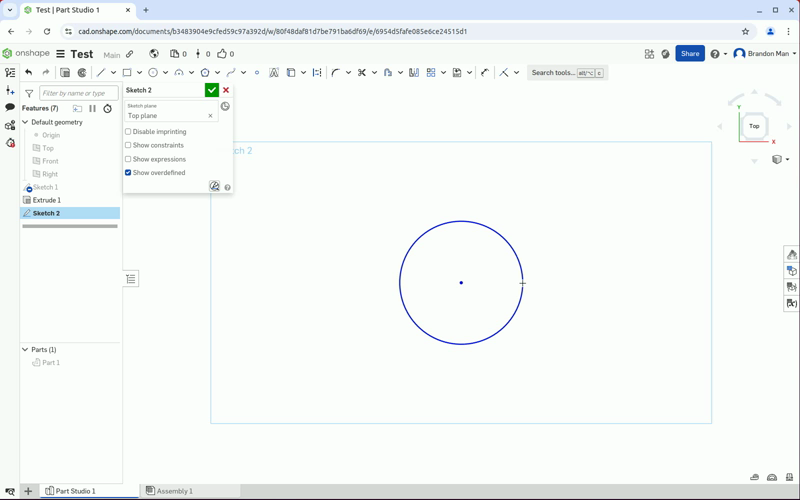
key_down(shift)
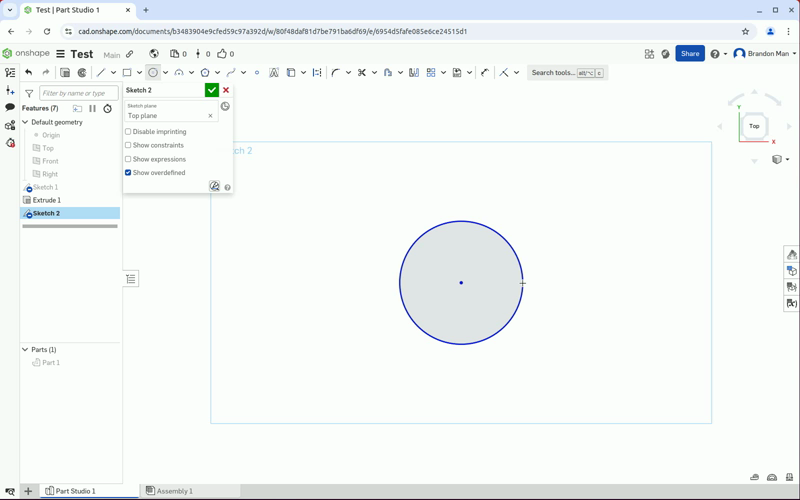
mouse_move(461, 282)
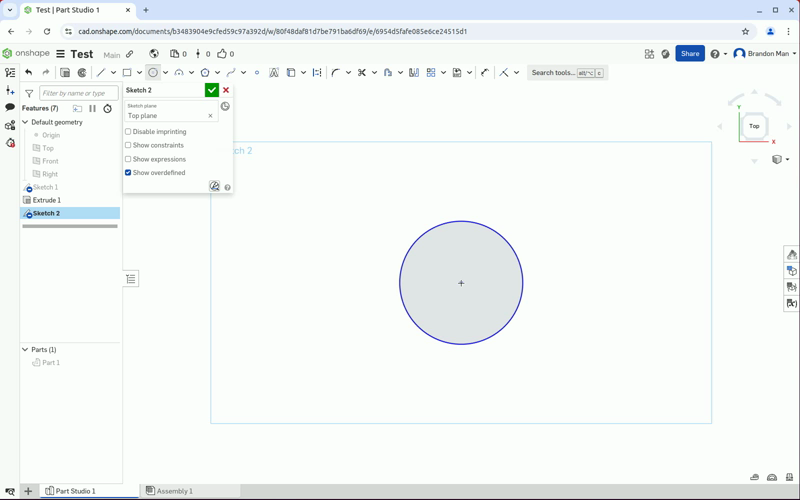
click(461, 282)
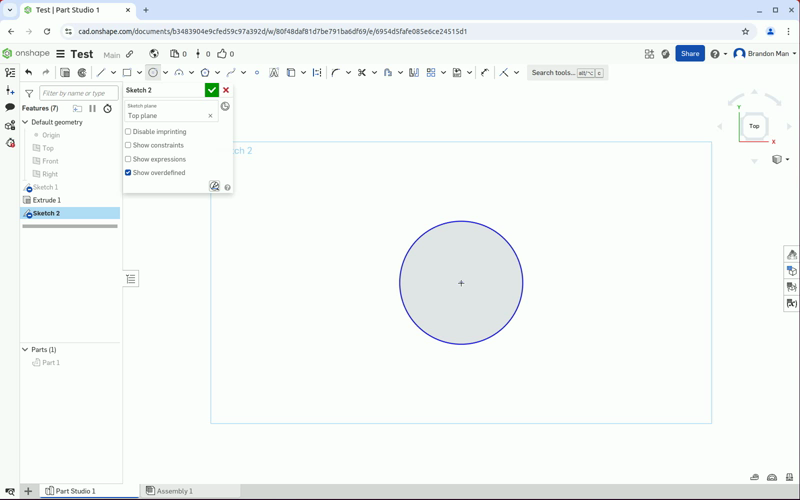
key_up(shift)
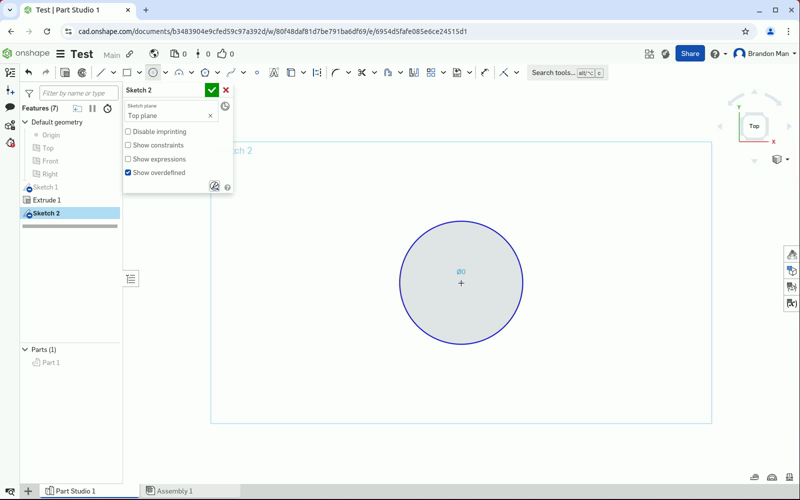
mouse_move(467, 282)
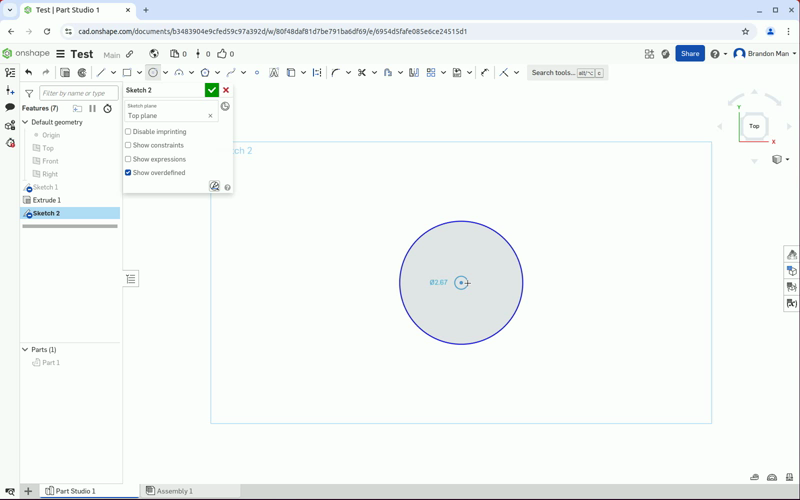
click(467, 282)
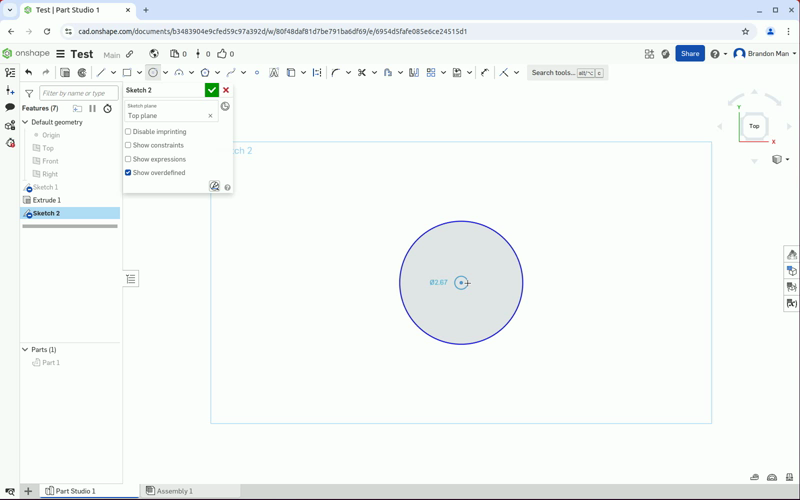
key(esc)
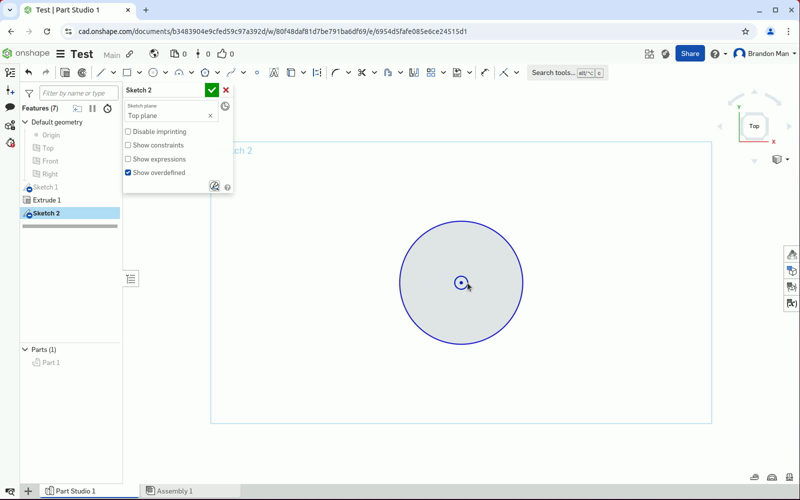
mouse_move(467, 304)
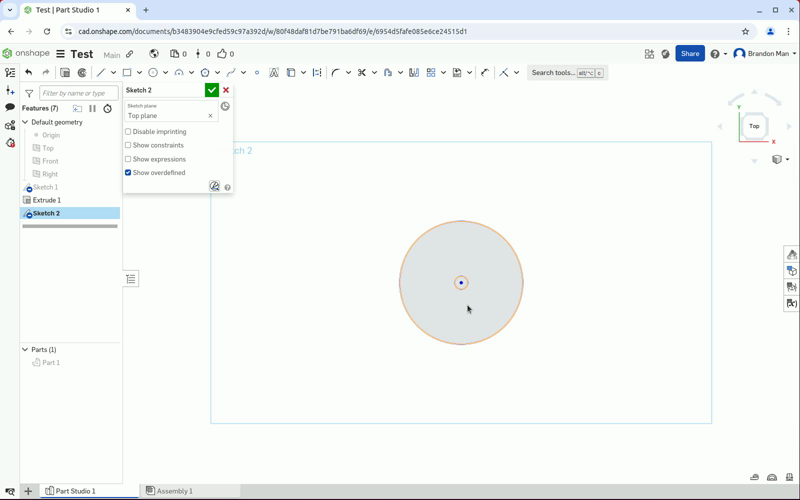
click(467, 304)
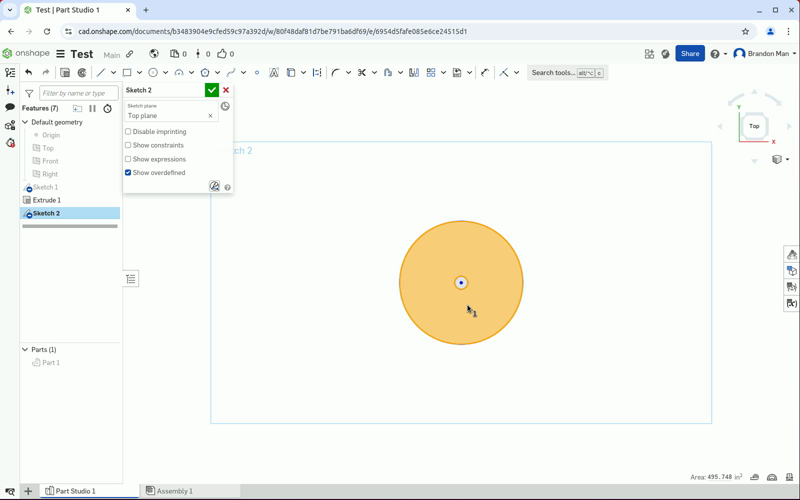
mouse_move(73, 352)
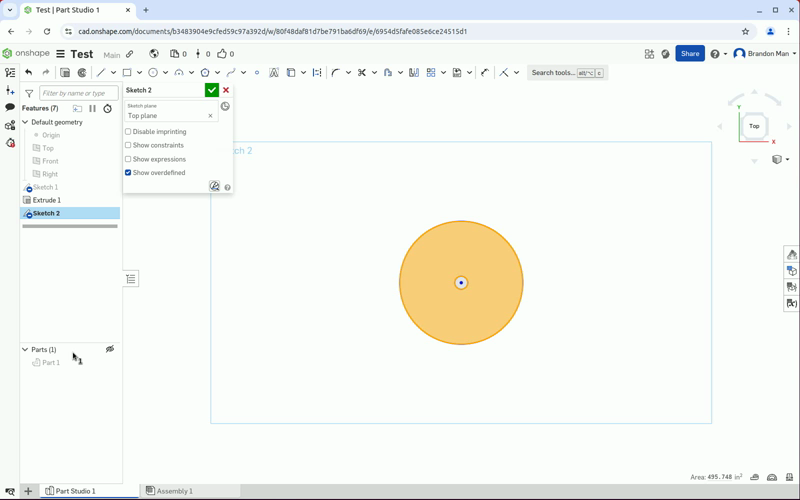
key(shift+y)
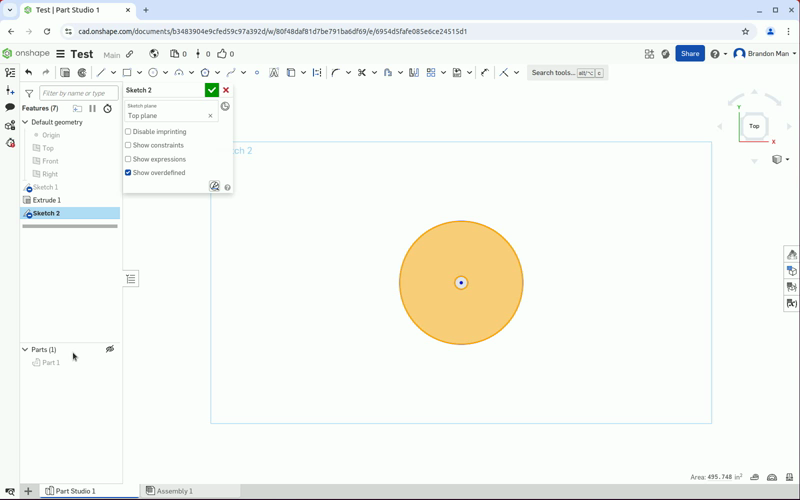
key(shift+e)
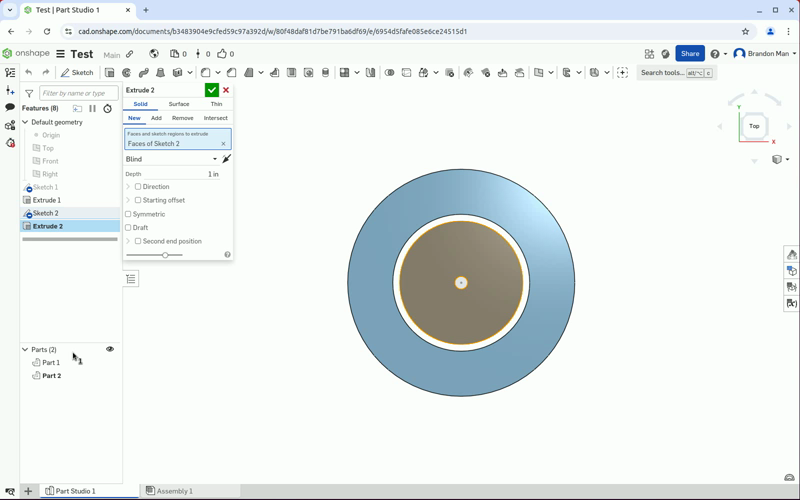
mouse_move(143, 106)
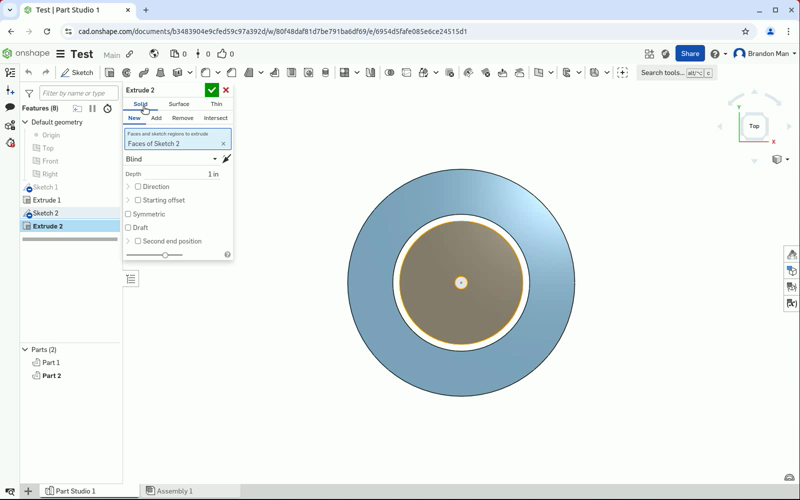
click(143, 106)
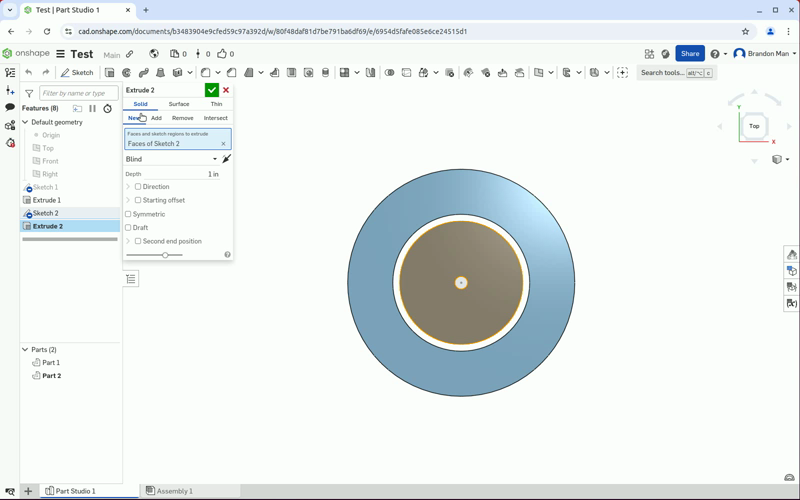
mouse_move(137, 120)
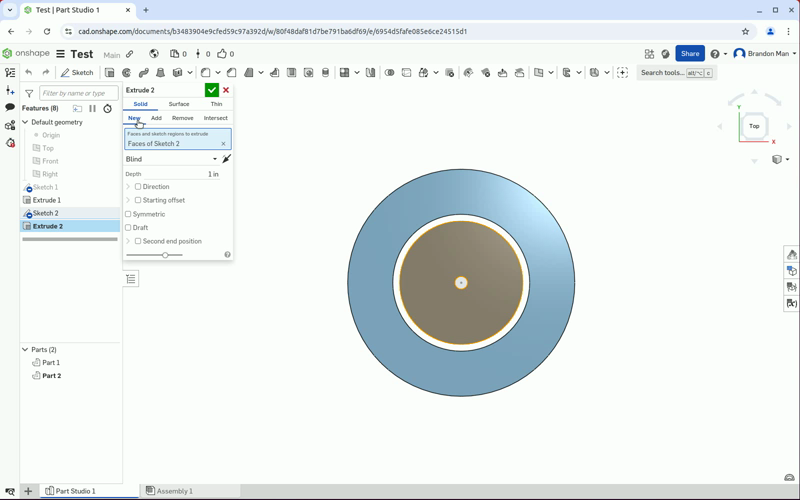
click(137, 120)
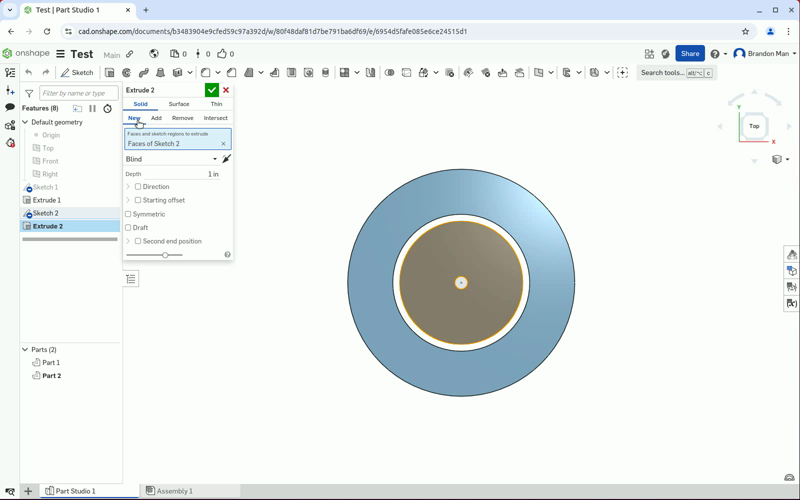
key(tab, 4)
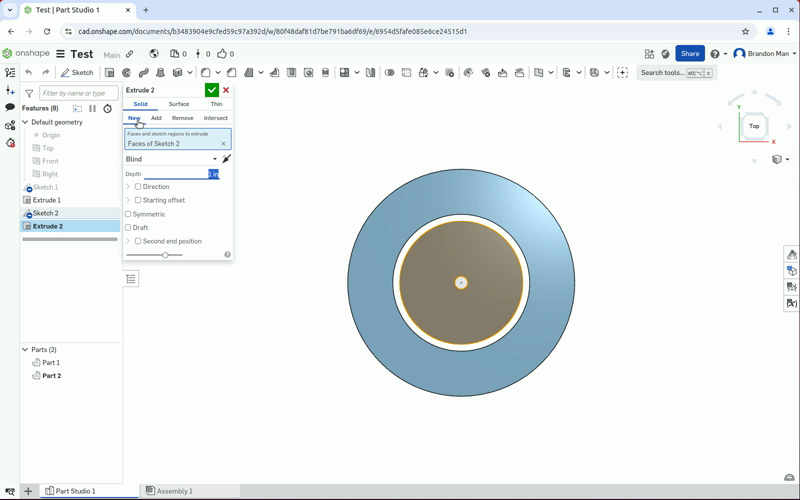
text(1.685)
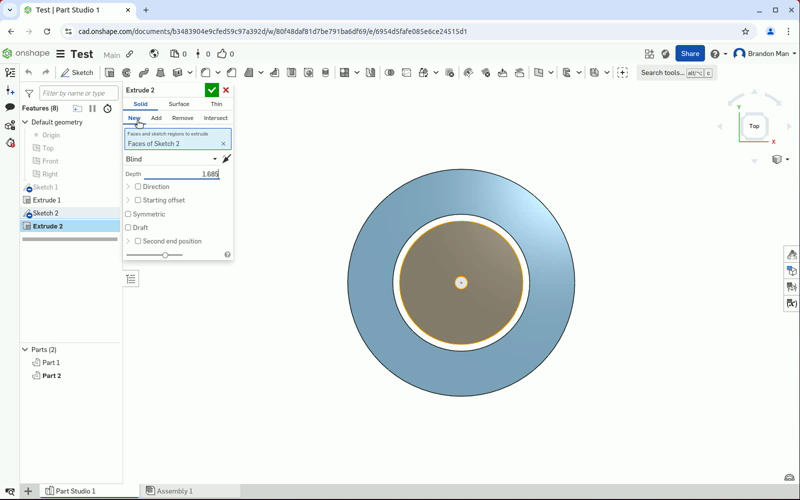
key(enter)
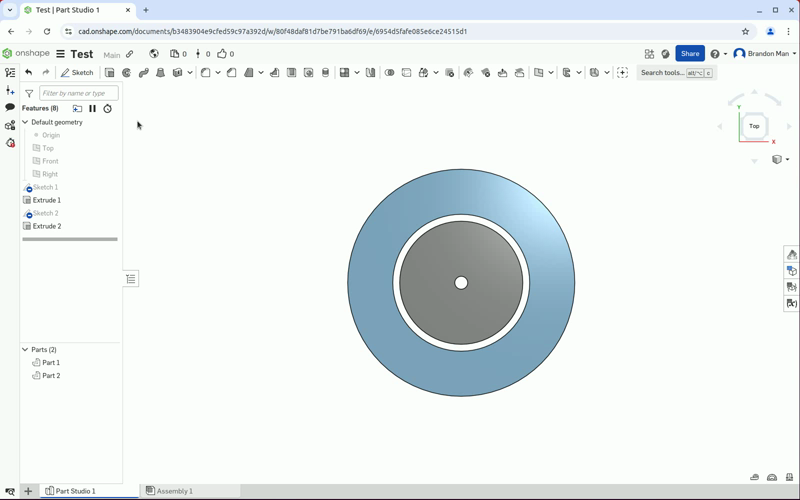
key(shift+h)
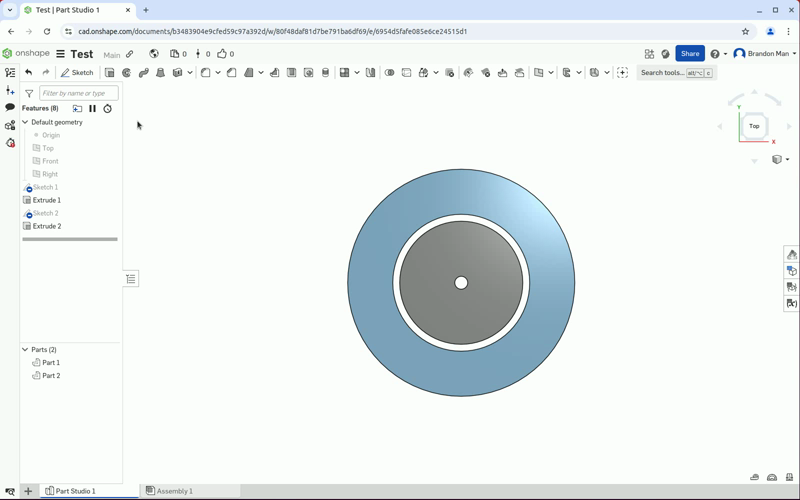
key(shift+h)
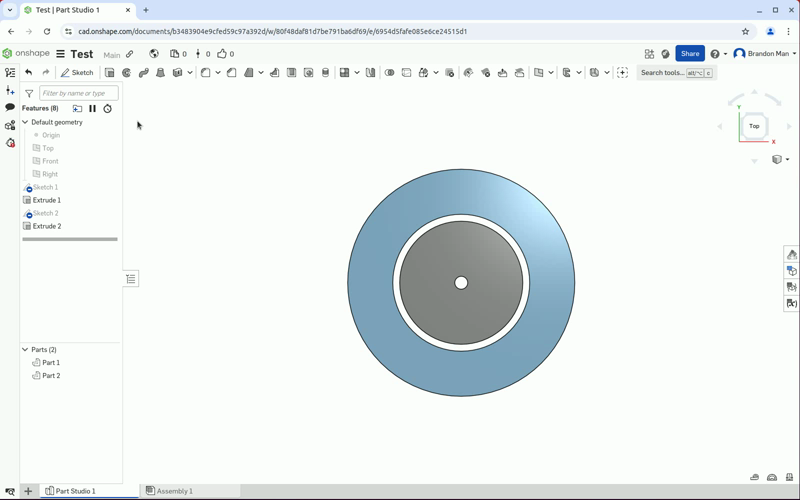
mouse_move(73, 189)
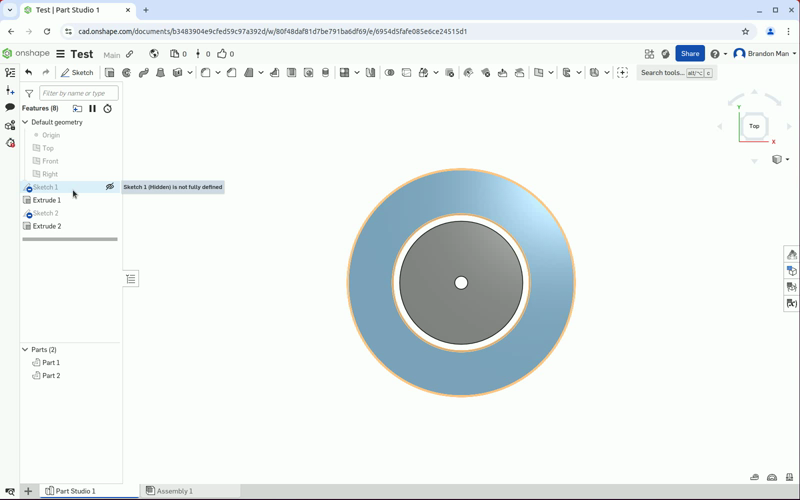
click(73, 189)
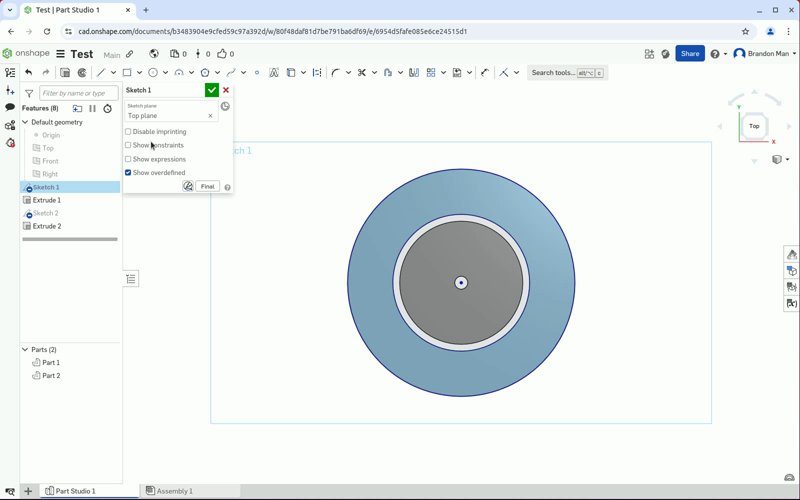
mouse_move(229, 92)
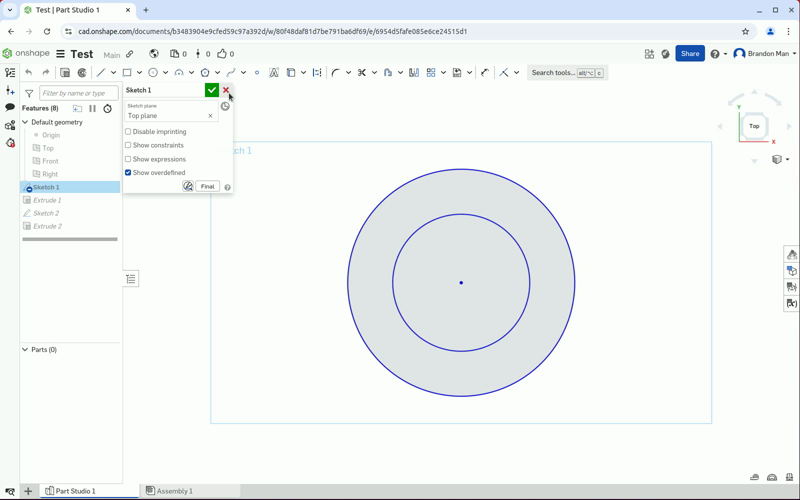
click(229, 92)
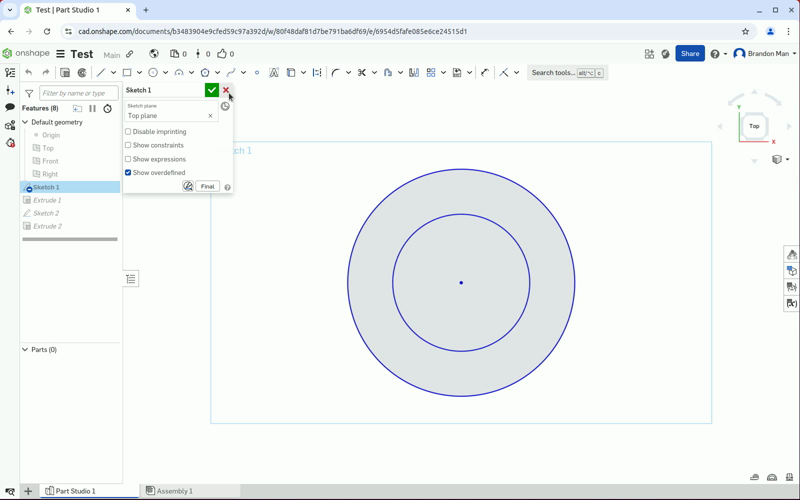
key(shift+s)
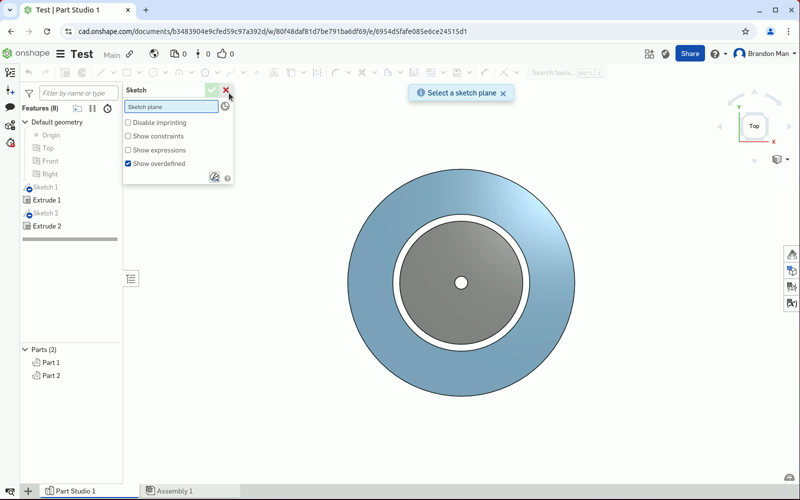
mouse_move(73, 150)
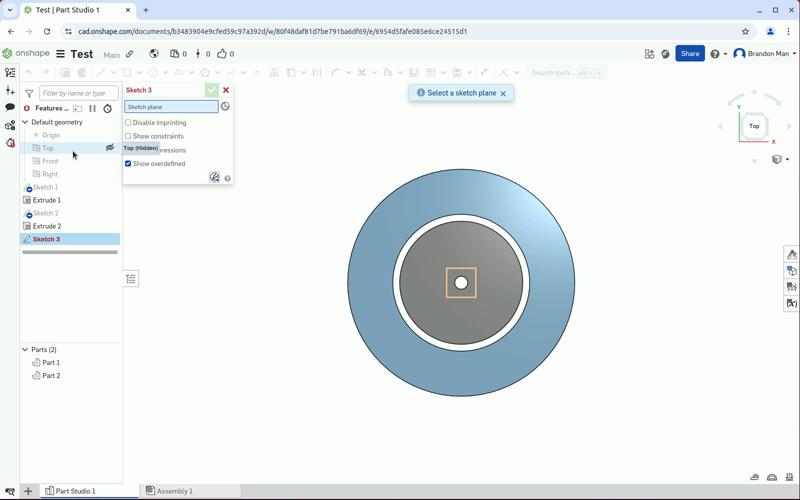
click(73, 150)
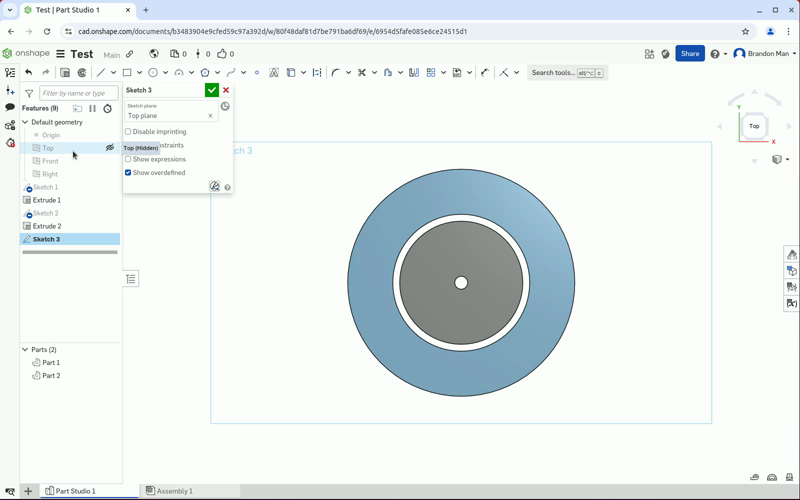
mouse_move(73, 352)
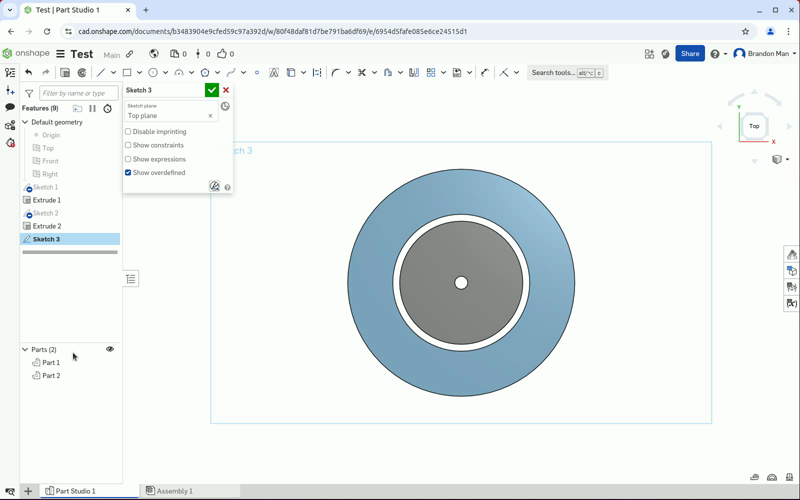
key(y)
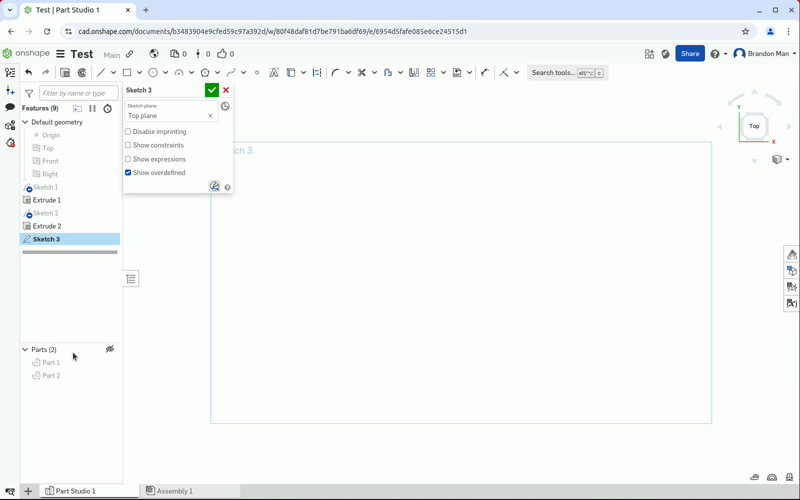
key(c)
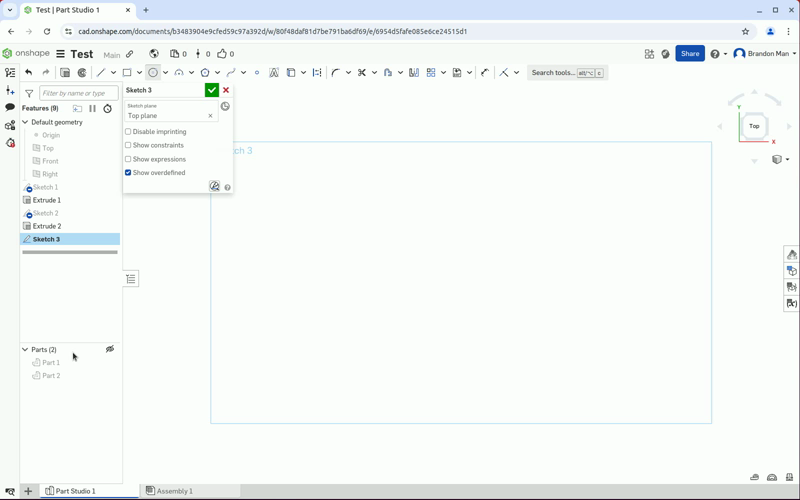
key_down(shift)
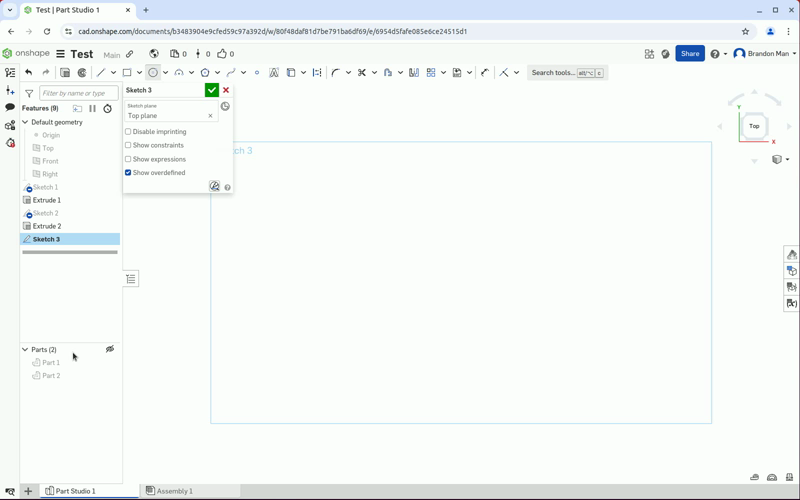
mouse_move(461, 282)
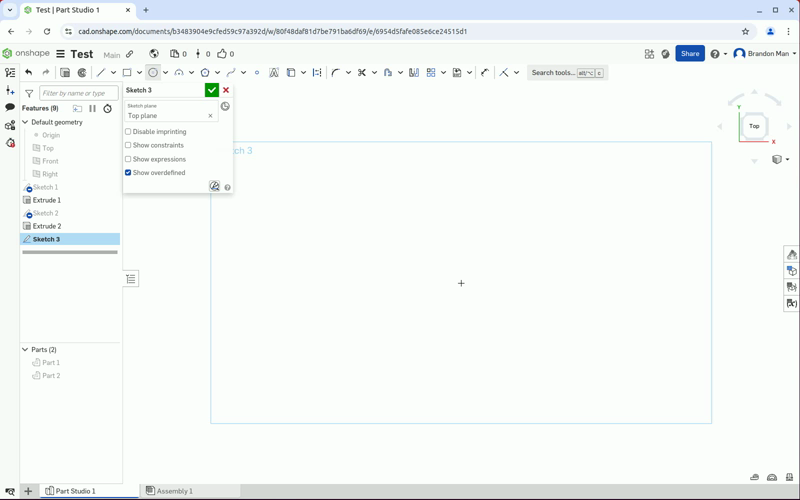
click(461, 282)
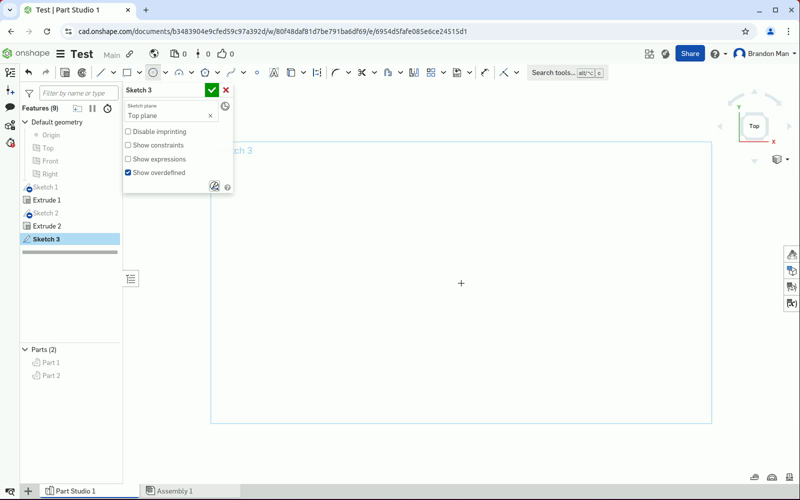
key_up(shift)
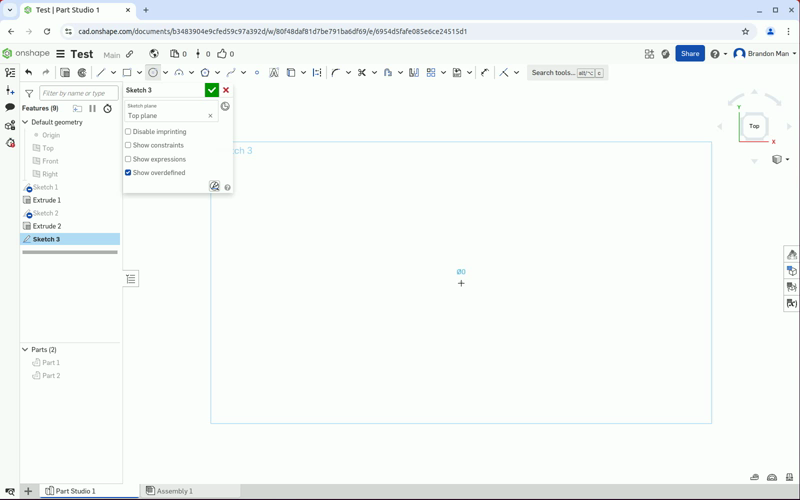
mouse_move(531, 282)
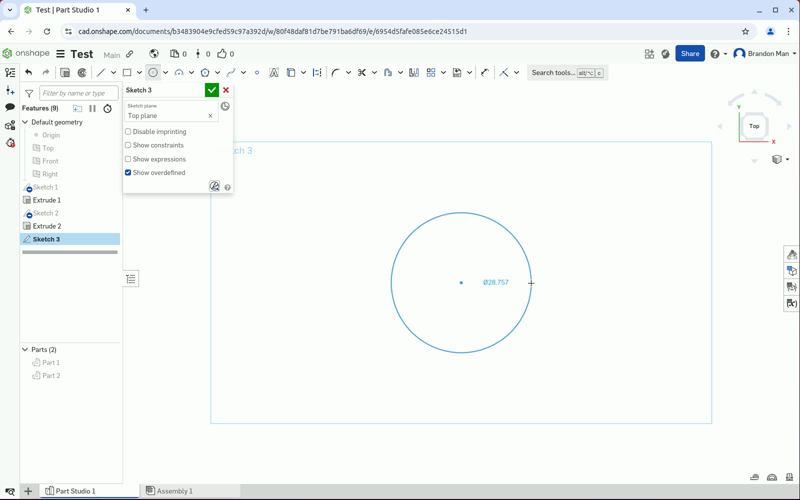
click(531, 282)
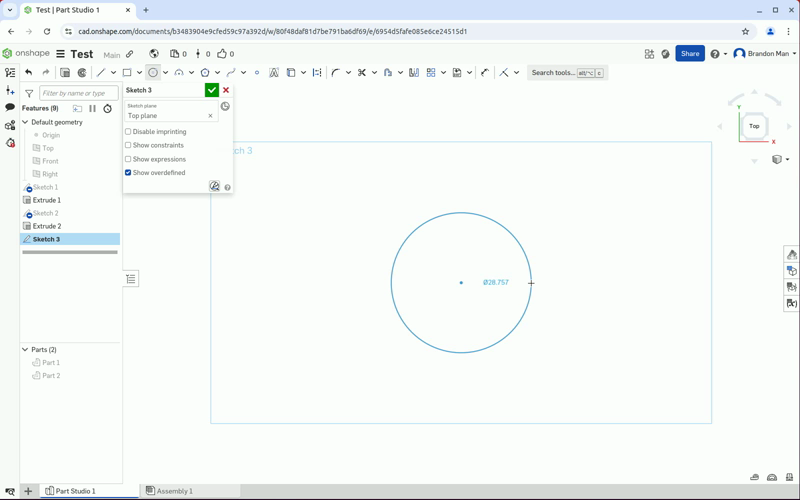
key(esc)
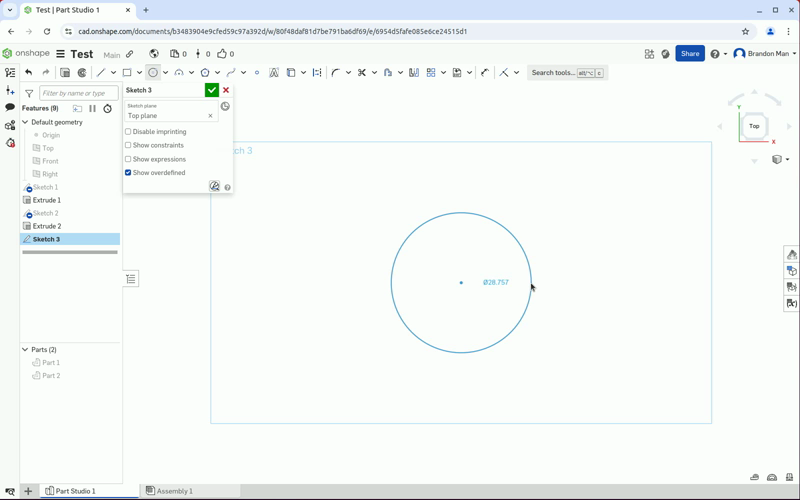
key(c)
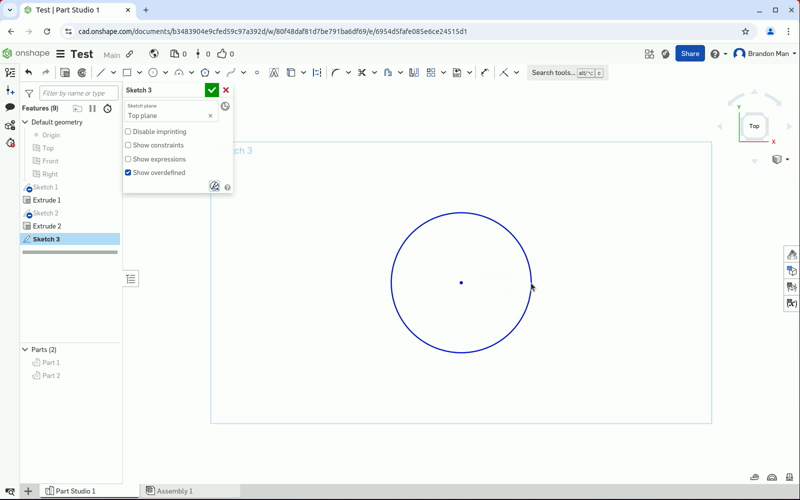
key_down(shift)
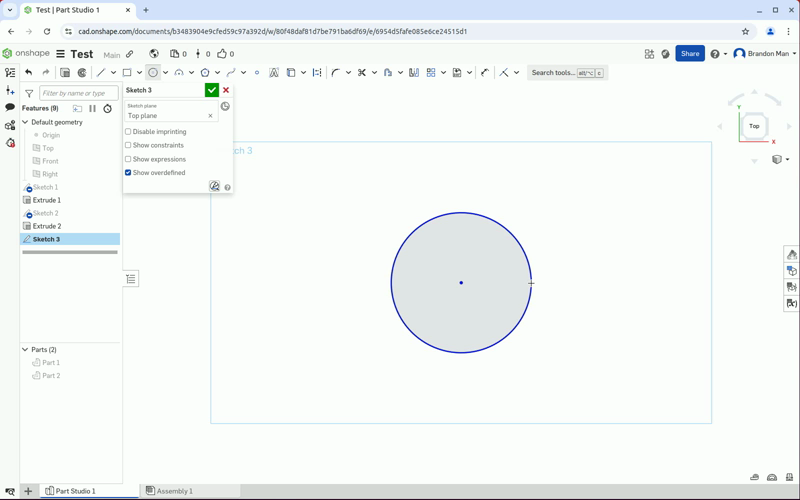
mouse_move(461, 282)
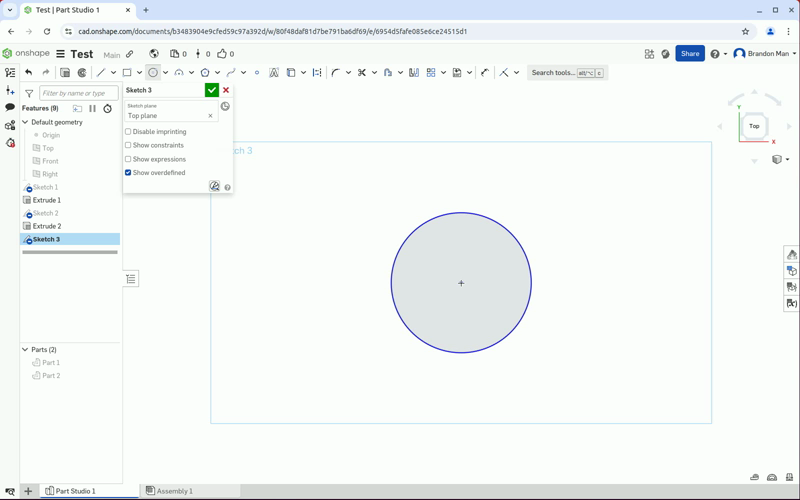
click(461, 282)
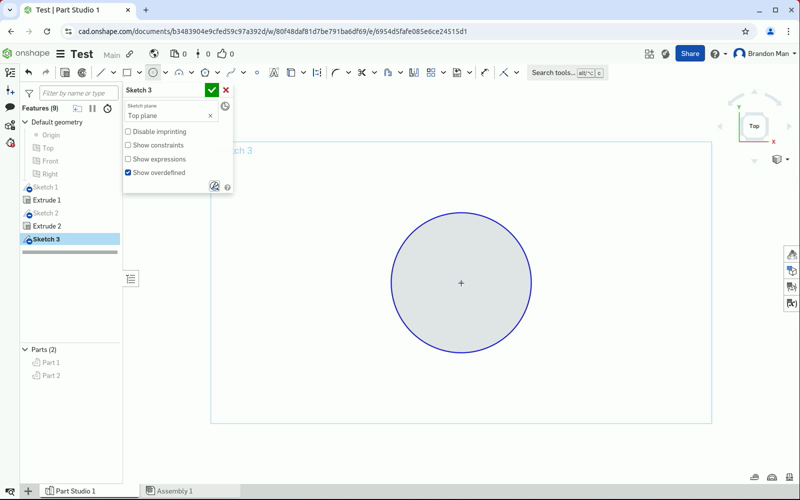
key_up(shift)
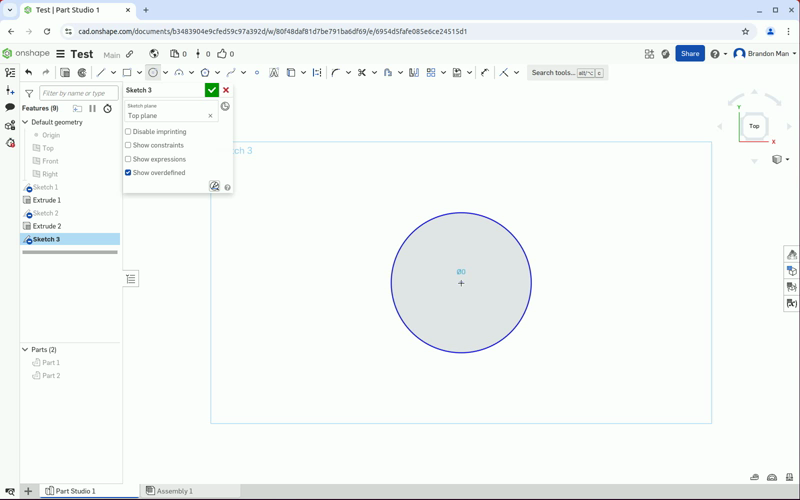
mouse_move(523, 282)
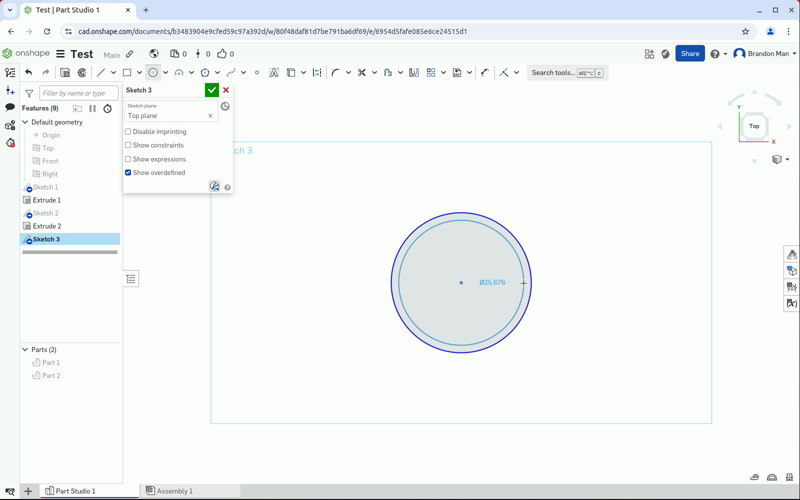
click(523, 282)
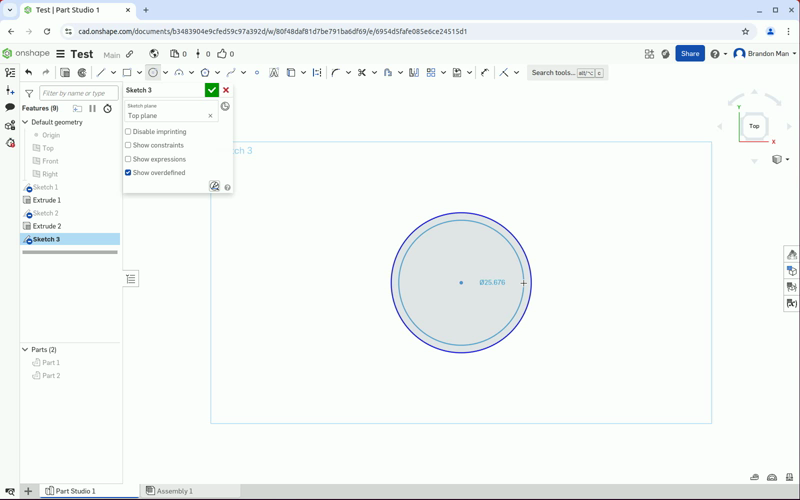
key(esc)
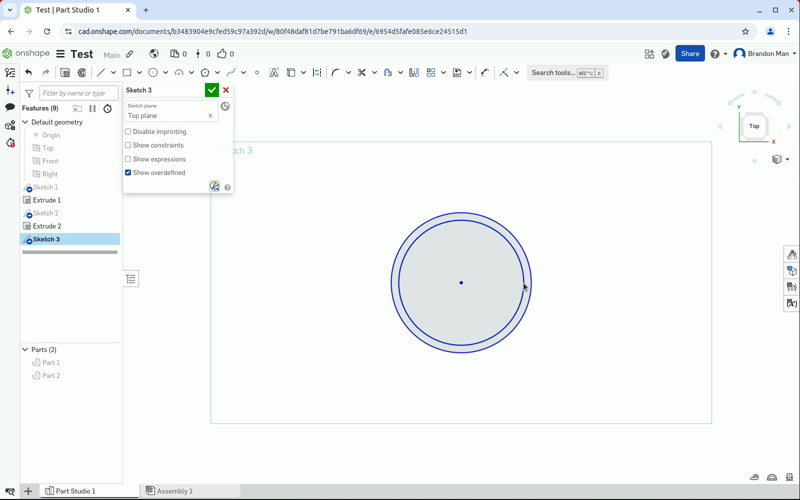
mouse_move(496, 339)
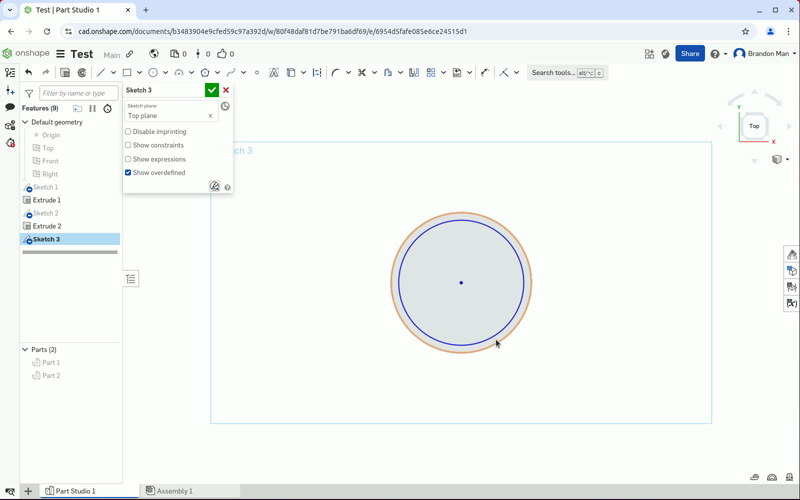
click(496, 339)
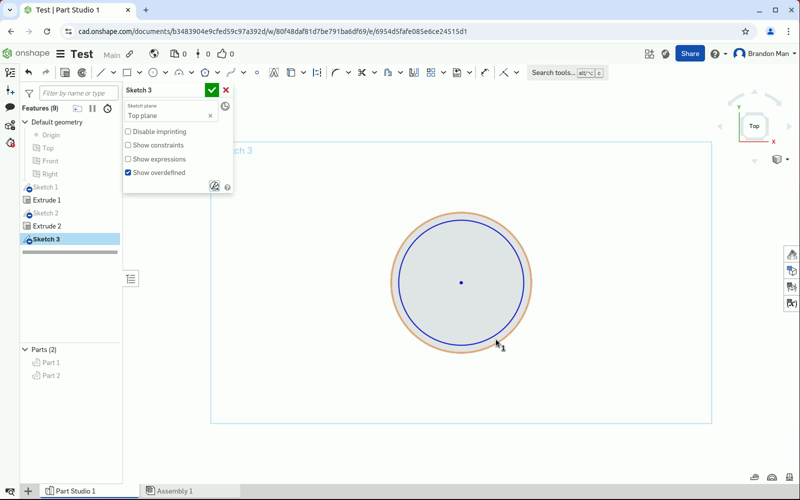
mouse_move(73, 352)
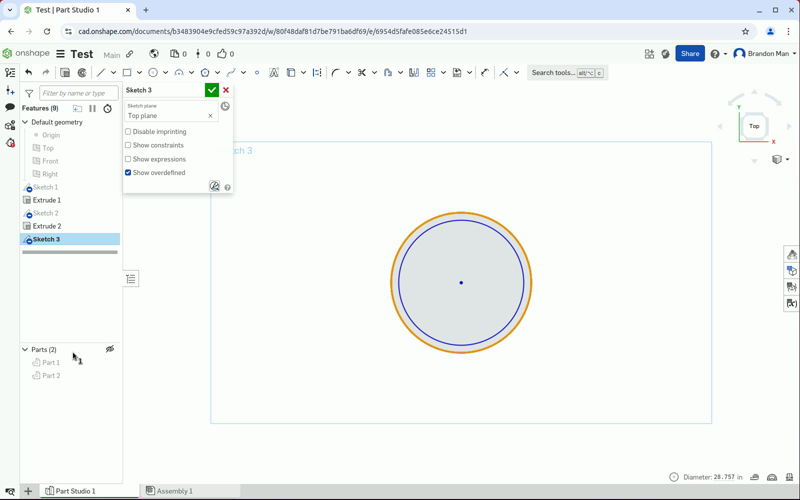
key(shift+y)
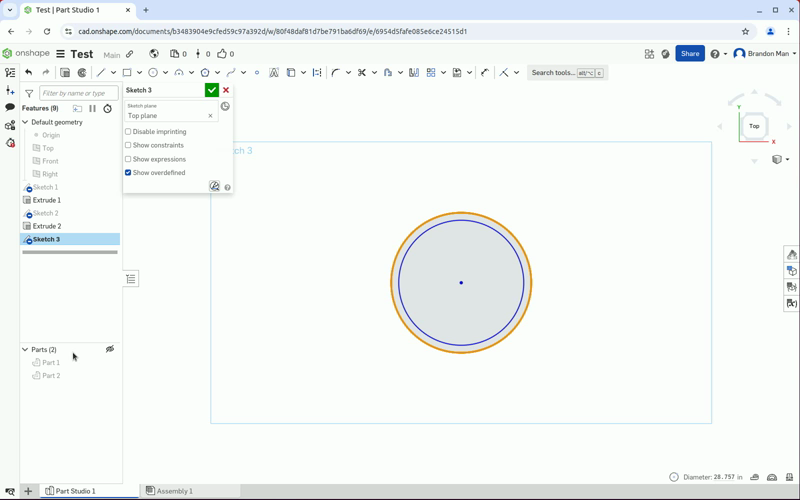
key(shift+e)
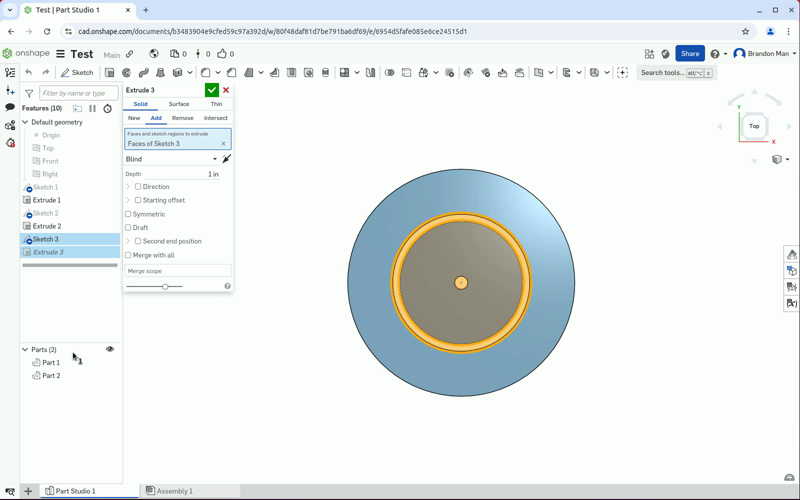
mouse_move(143, 106)
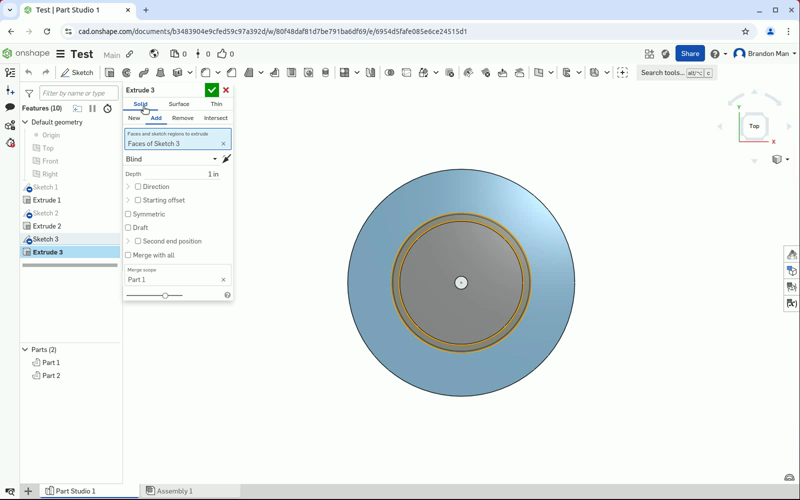
click(143, 106)
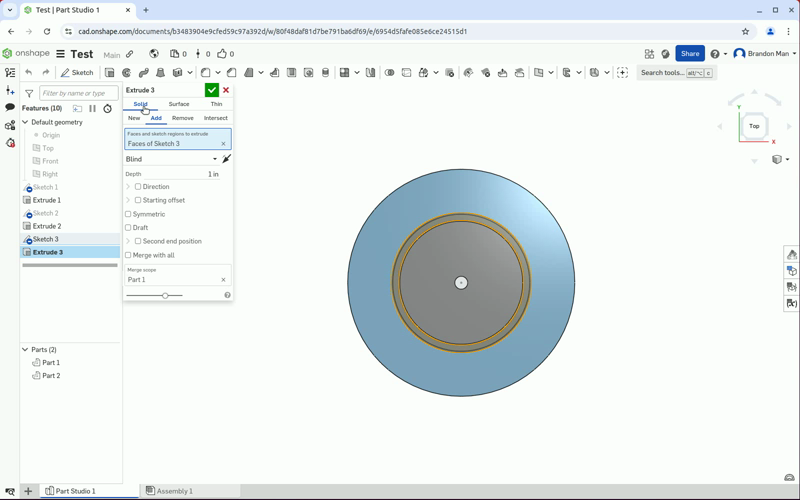
mouse_move(137, 120)
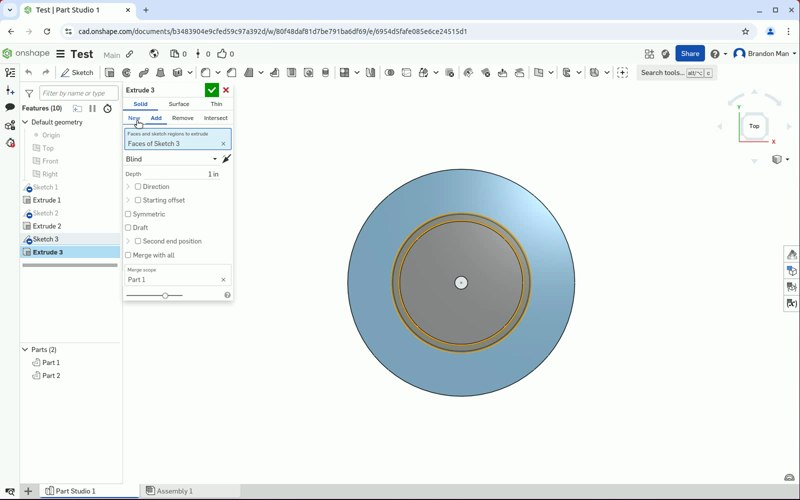
click(137, 120)
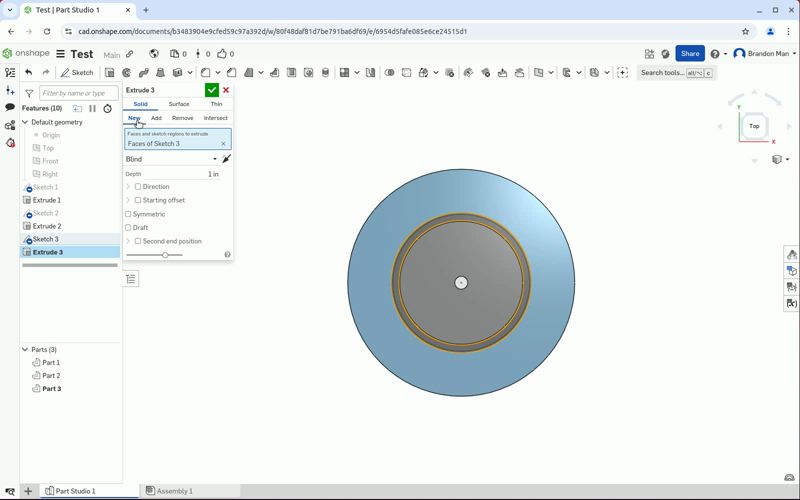
key(tab, 4)
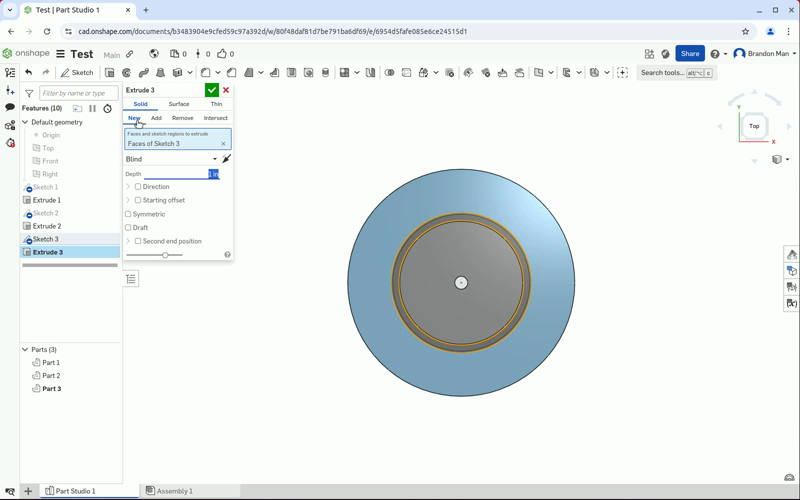
text(1.685)
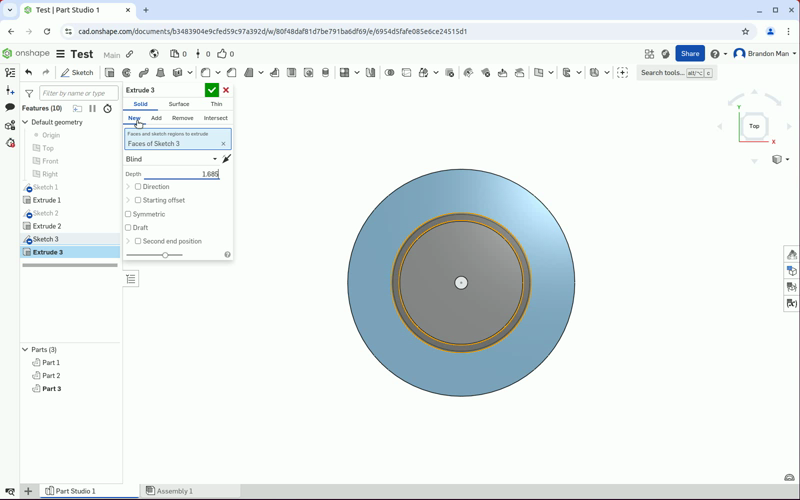
key(enter)
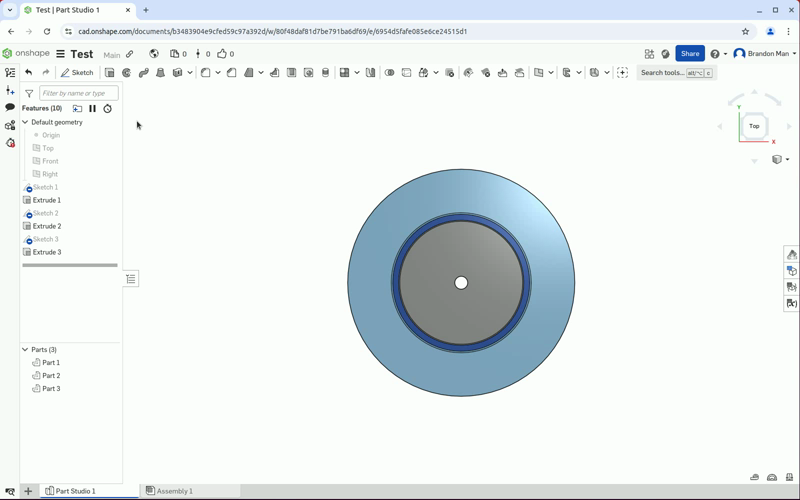
key(shift+h)
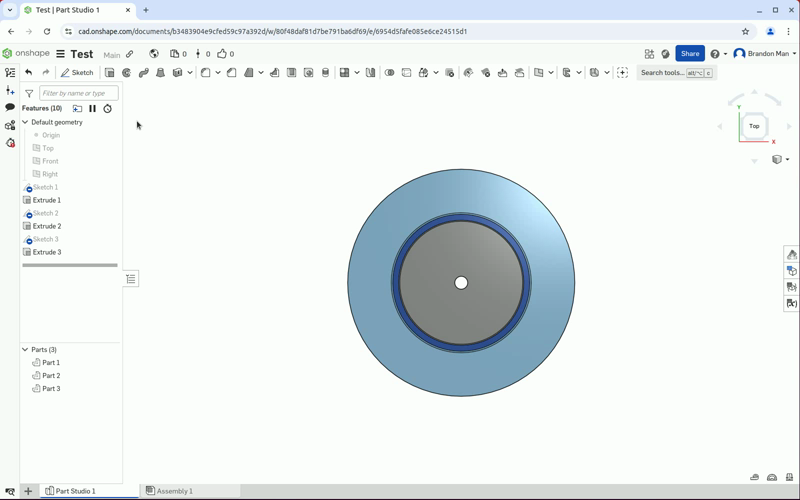
key(shift+h)
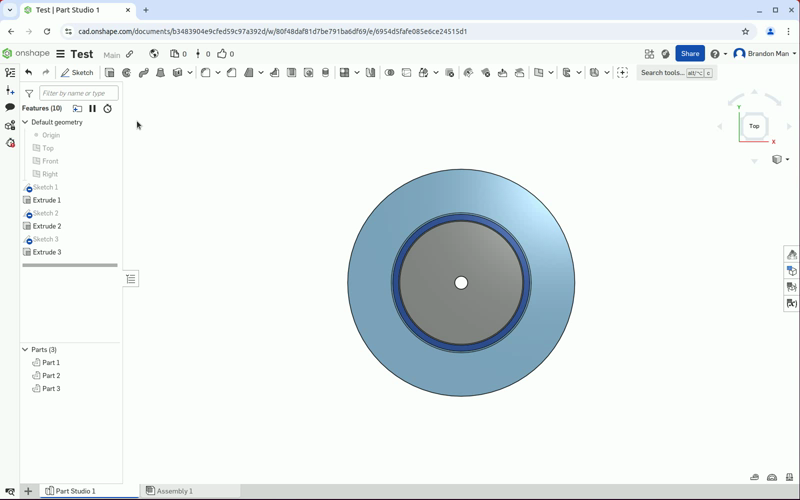
mouse_move(73, 189)
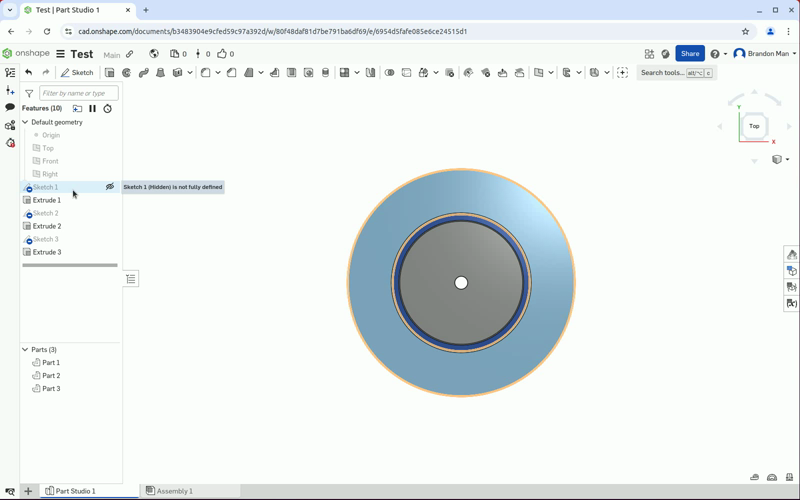
click(73, 189)
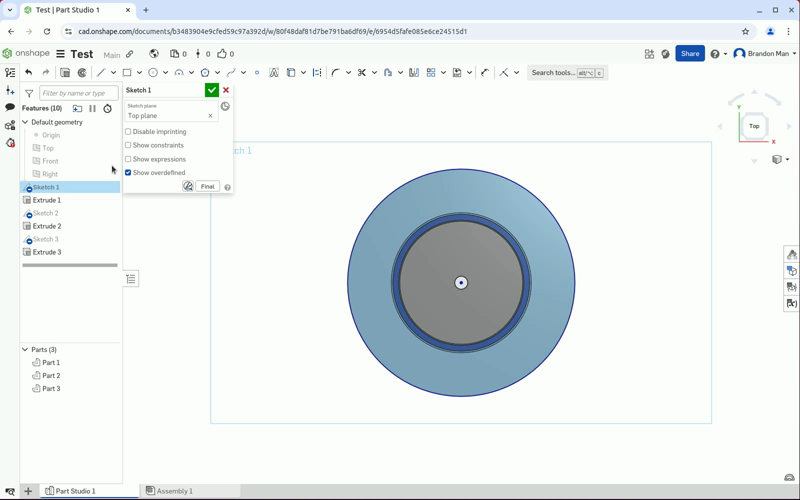
mouse_move(229, 92)
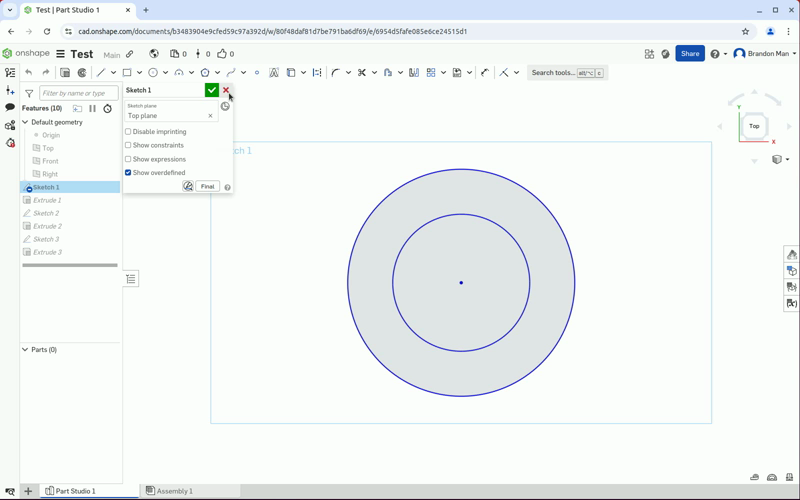
click(229, 92)
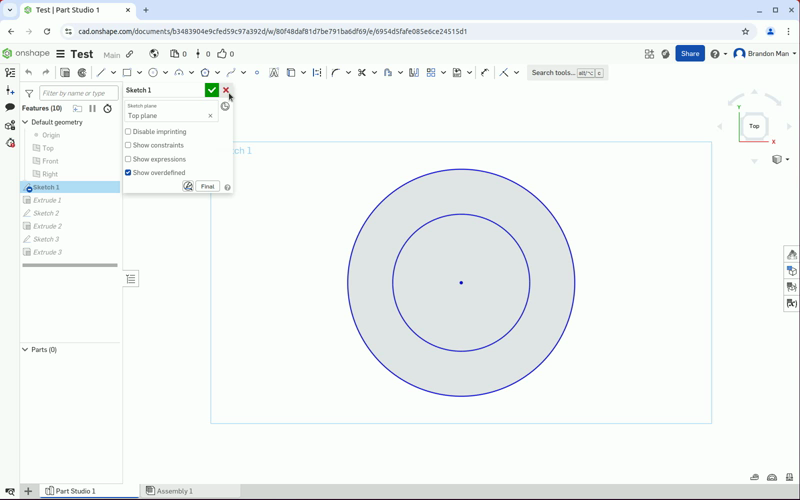
key(shift+s)
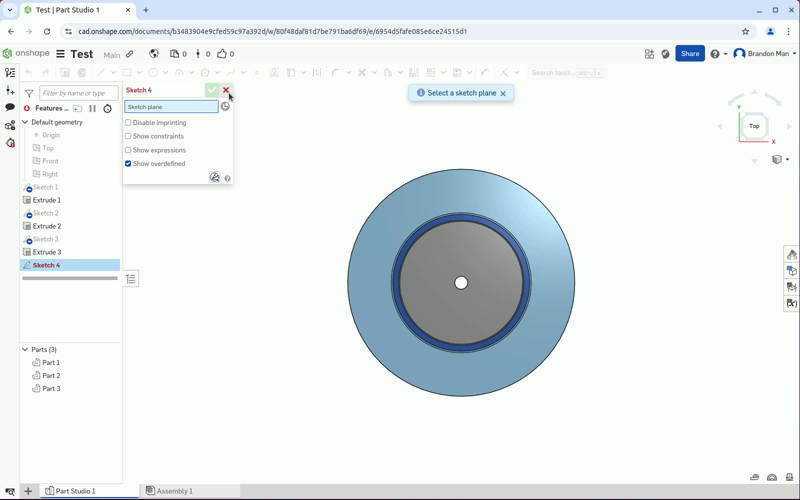
mouse_move(73, 150)
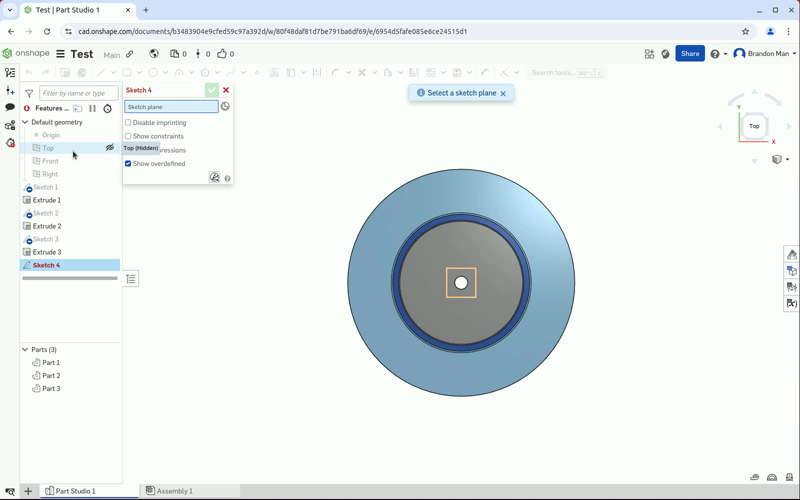
click(73, 150)
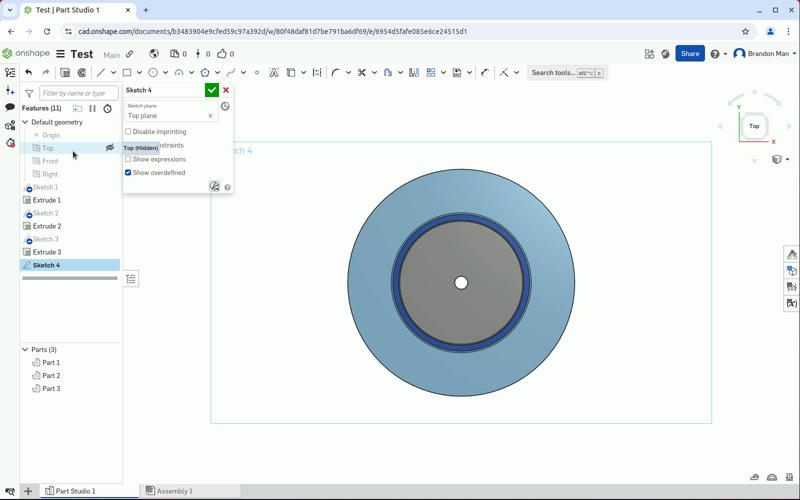
mouse_move(73, 352)
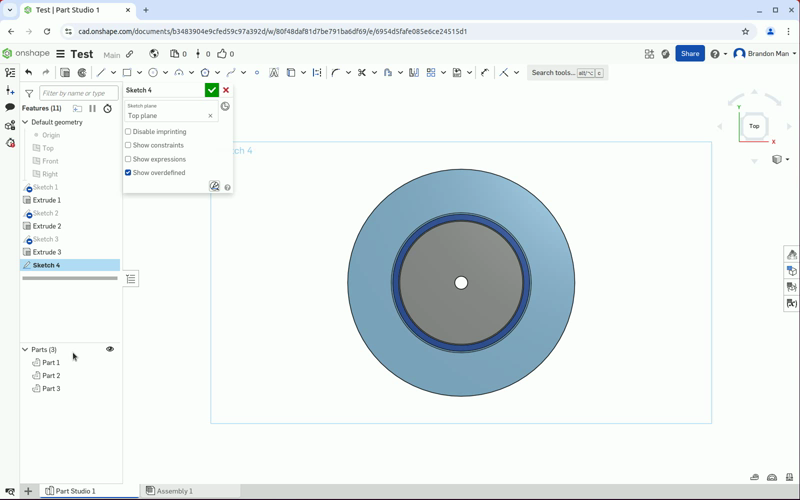
key(y)
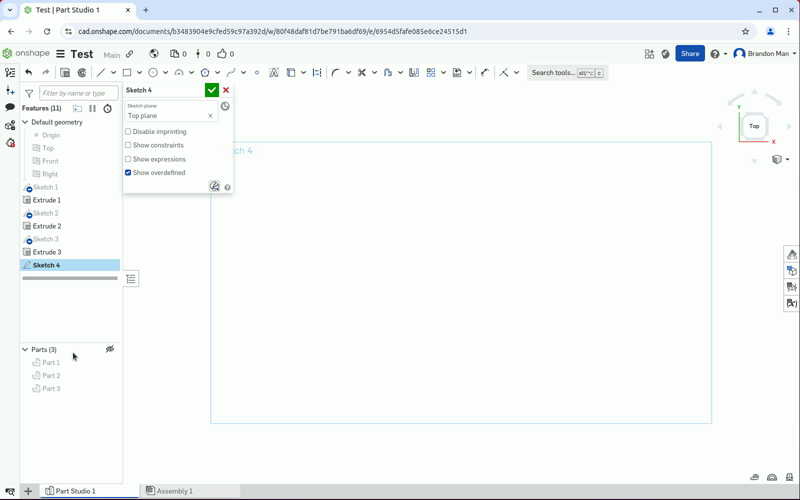
key(c)
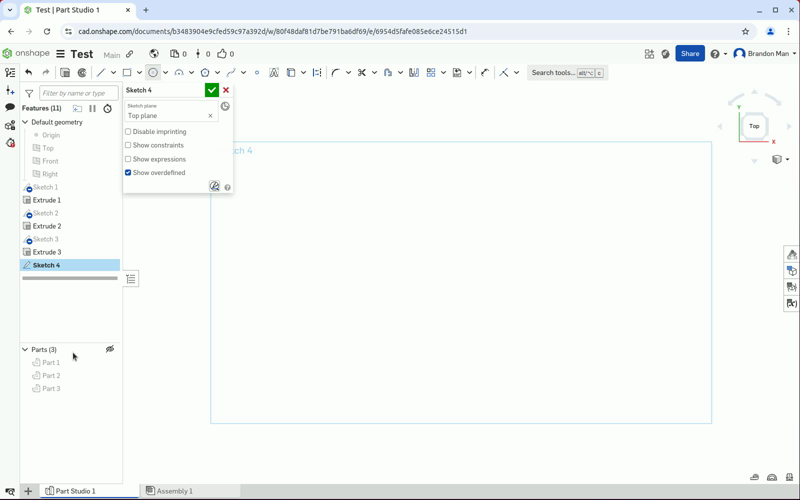
key_down(shift)
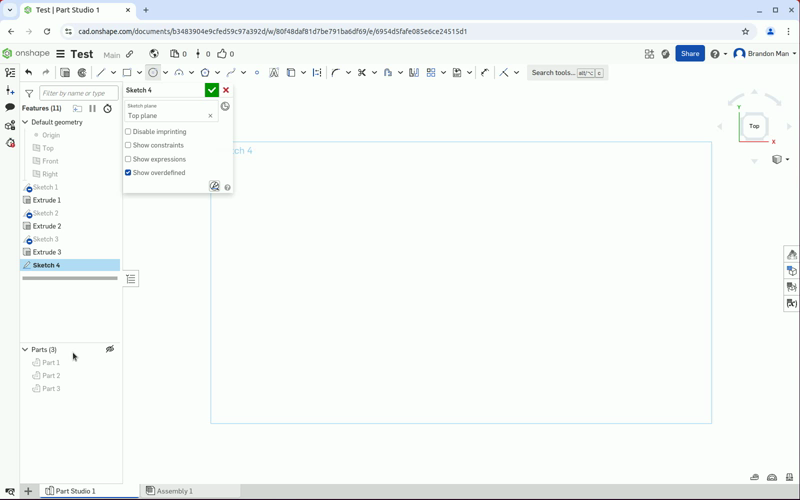
mouse_move(461, 282)
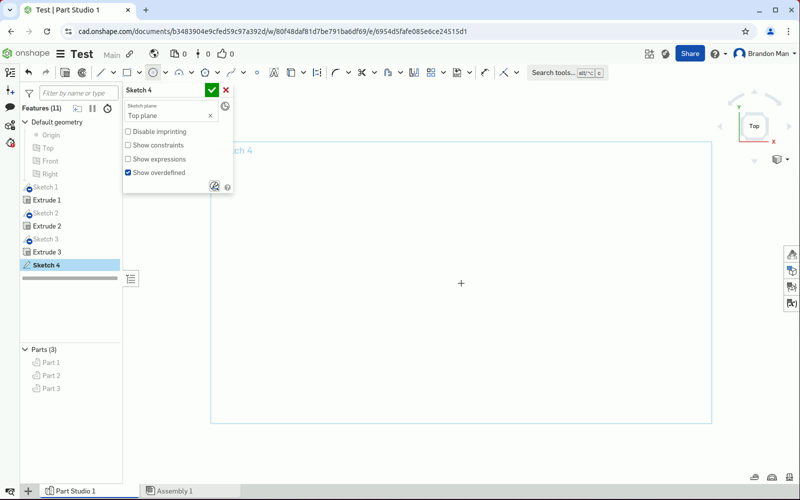
click(461, 282)
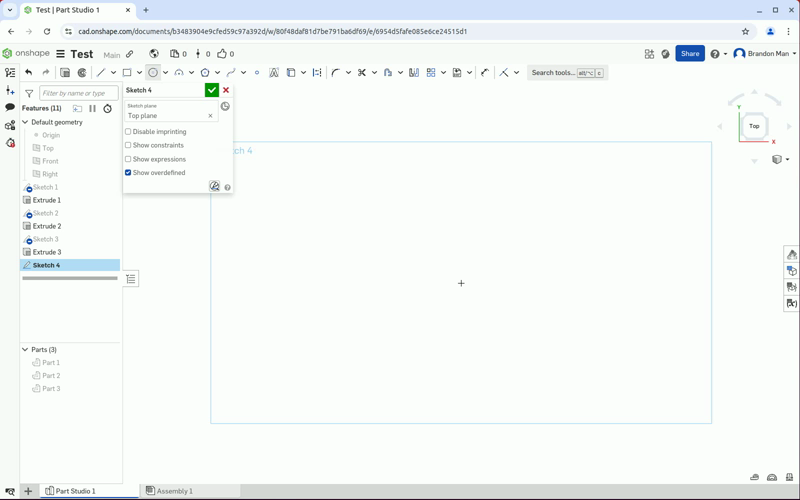
key_up(shift)
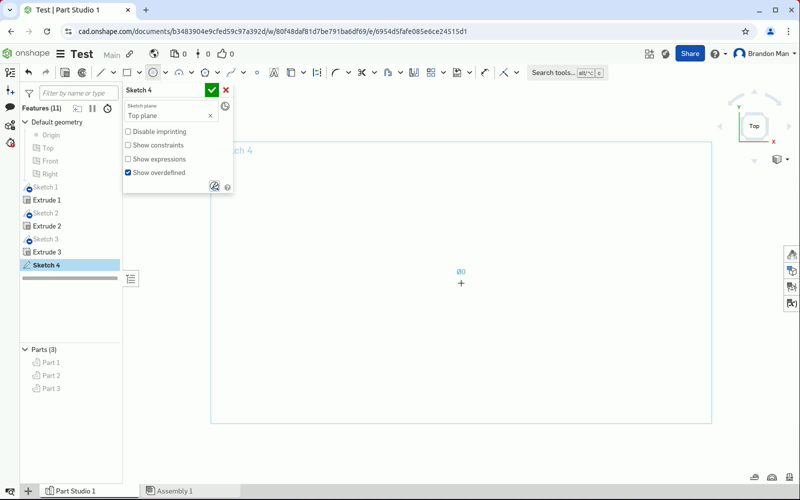
mouse_move(531, 282)
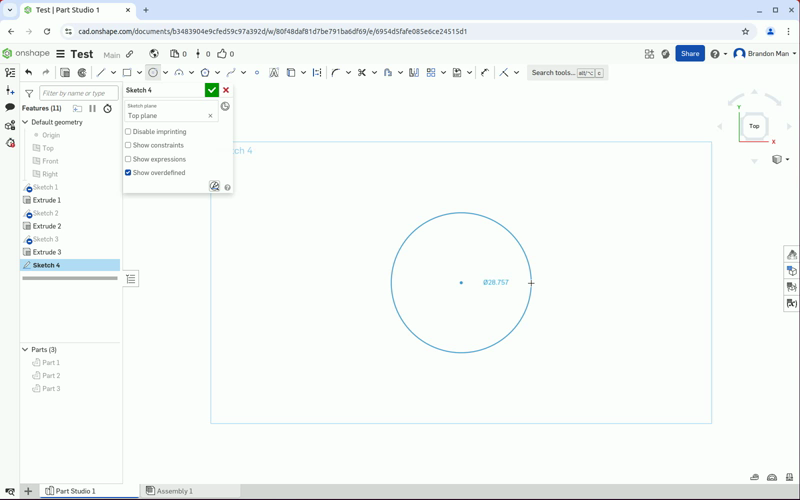
click(531, 282)
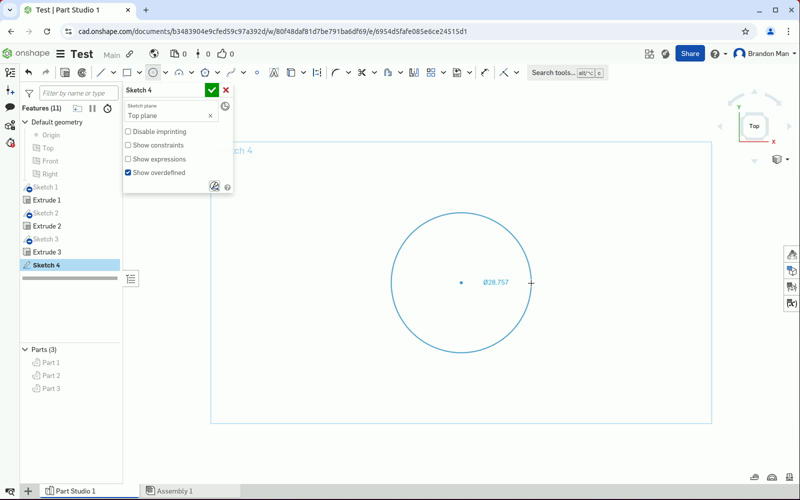
key(esc)
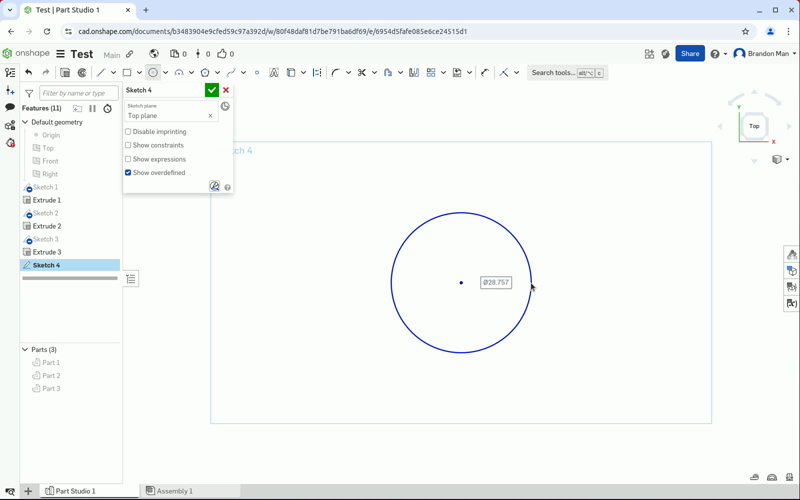
key(c)
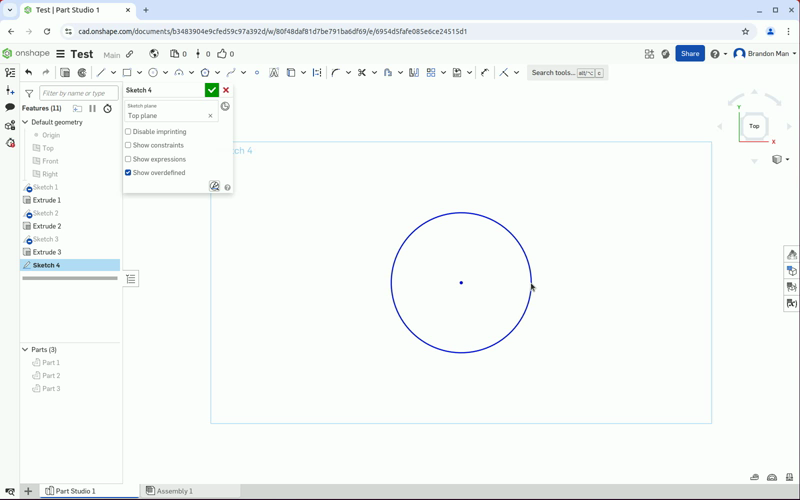
key_down(shift)
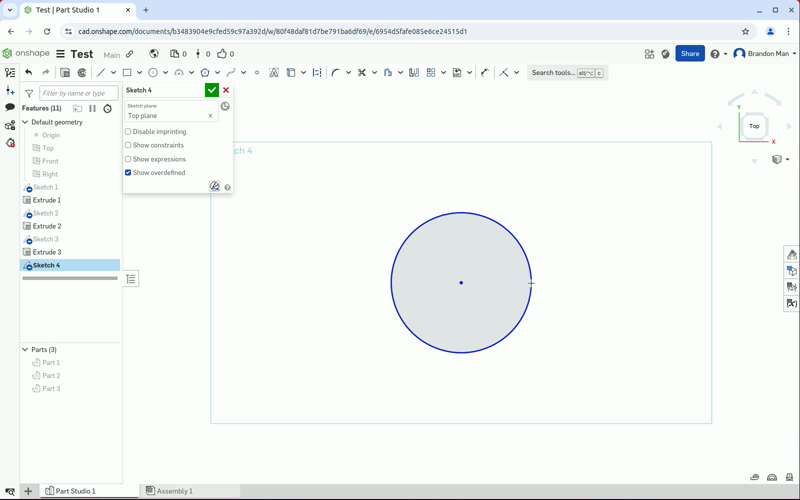
mouse_move(461, 282)
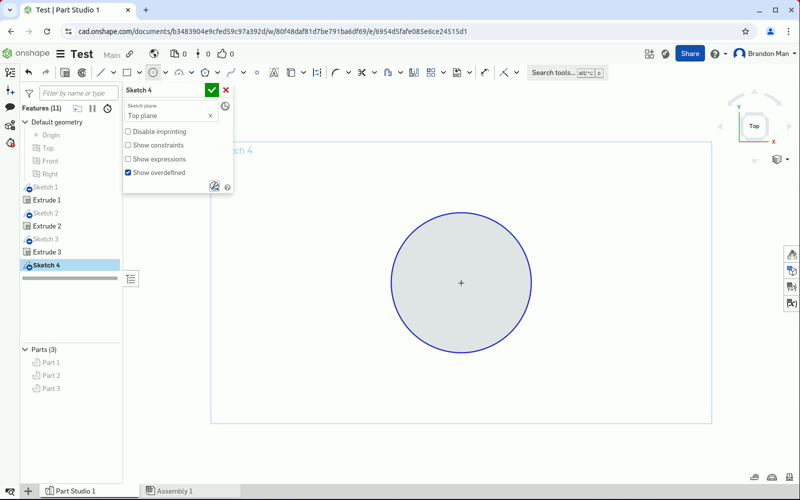
click(461, 282)
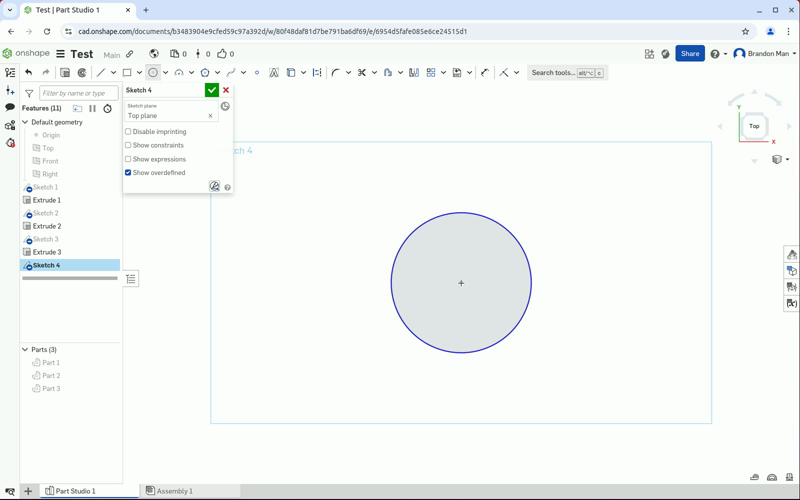
key_up(shift)
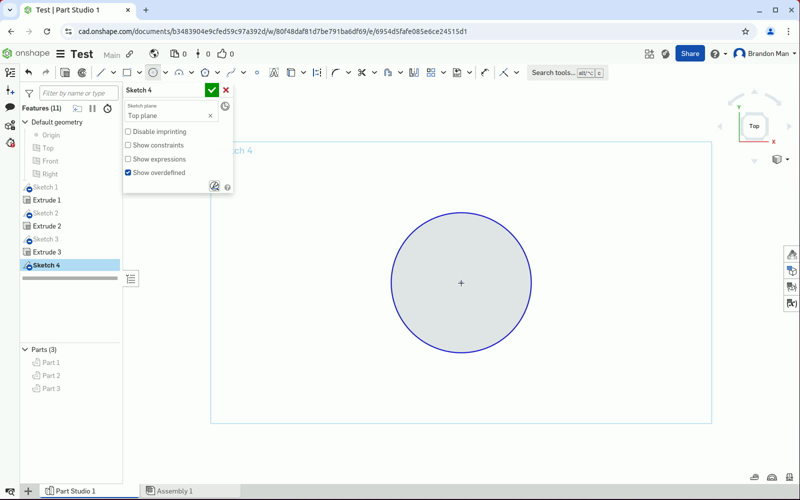
mouse_move(523, 282)
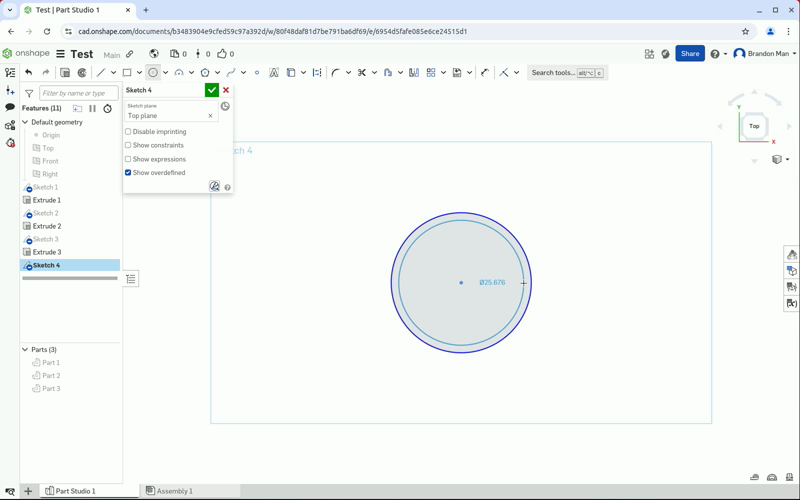
click(523, 282)
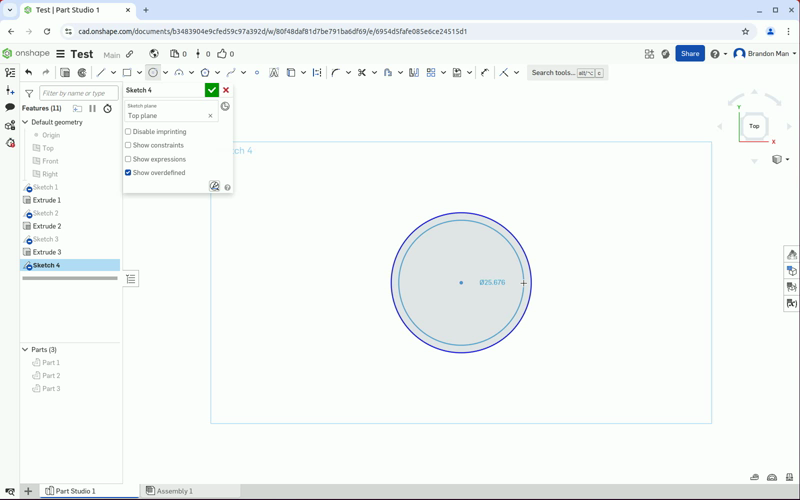
key(esc)
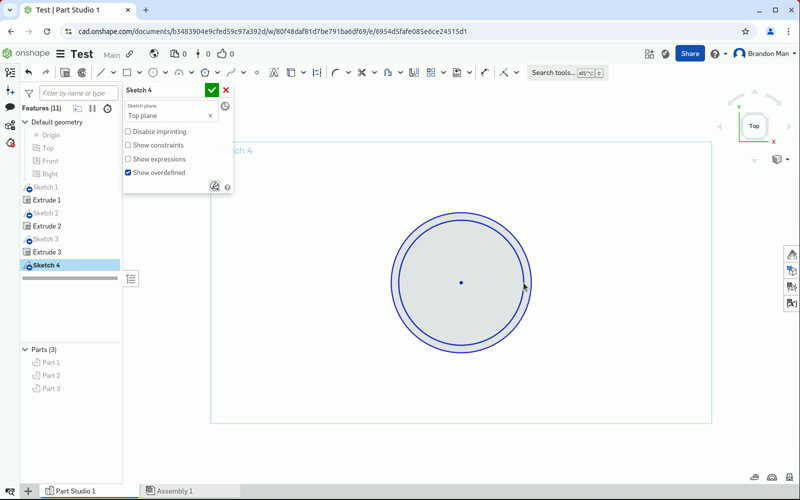
mouse_move(511, 239)
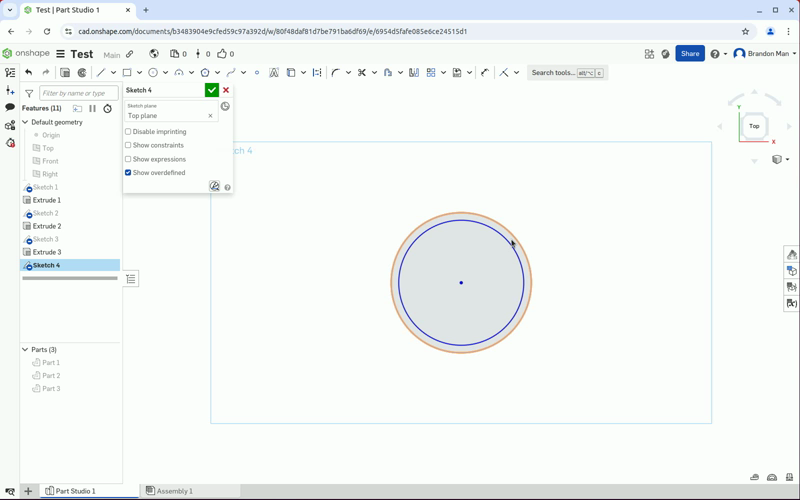
click(511, 239)
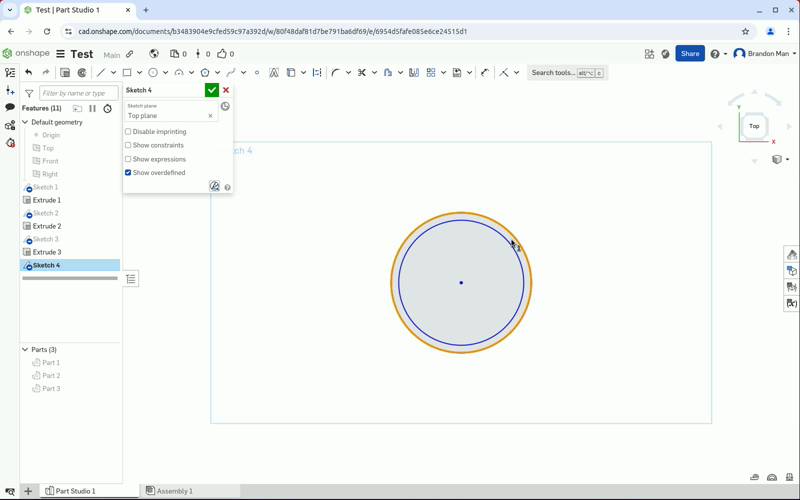
mouse_move(73, 352)
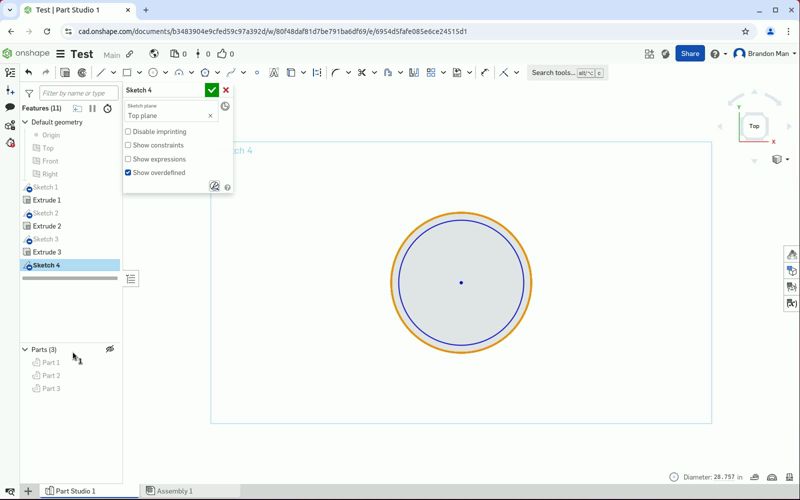
key(shift+y)
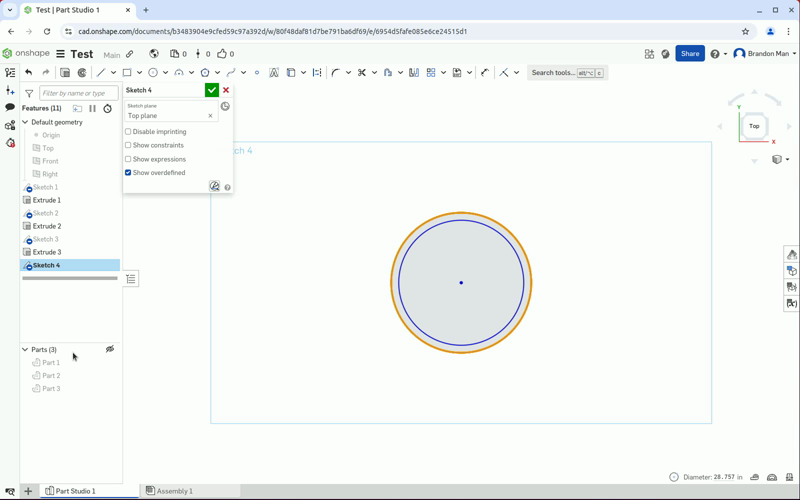
key(shift+e)
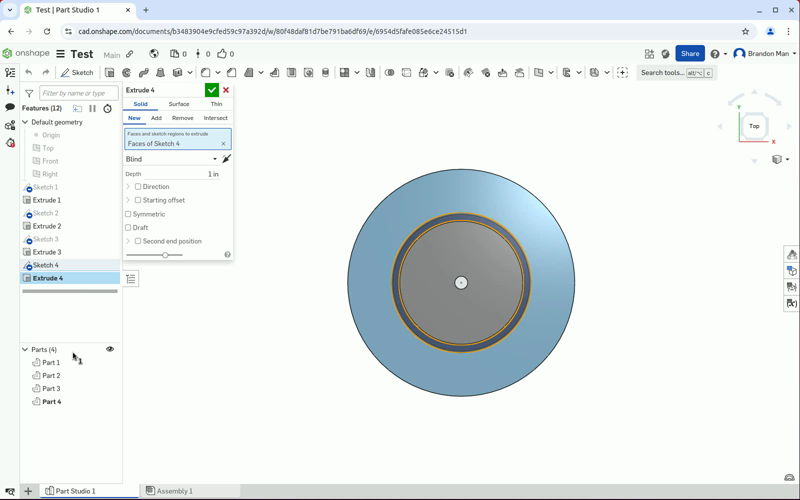
mouse_move(143, 106)
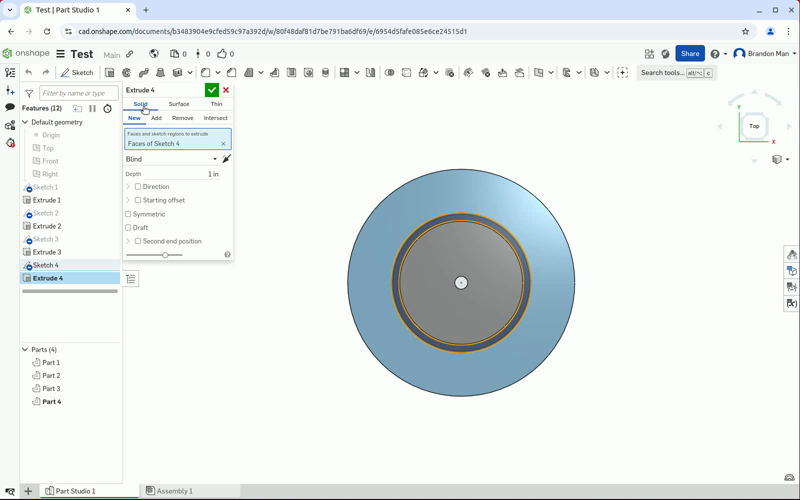
click(143, 106)
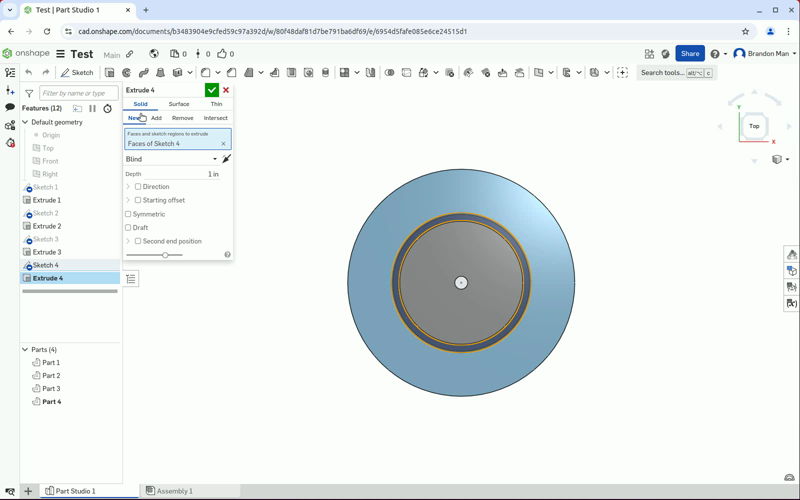
mouse_move(137, 120)
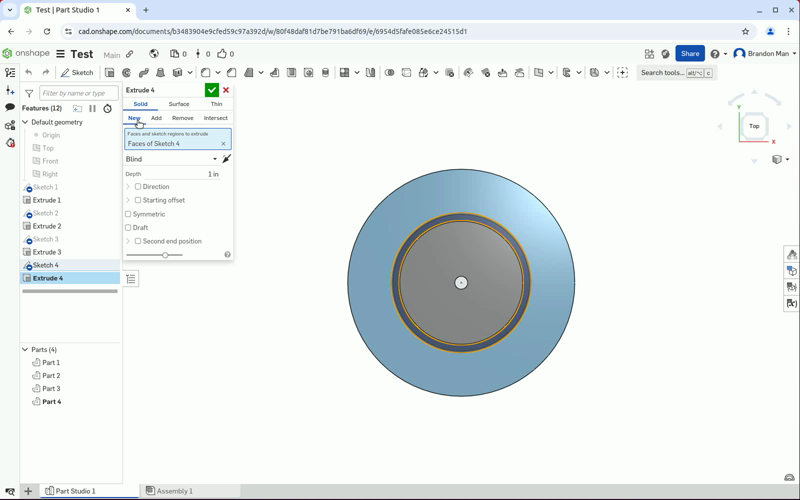
click(137, 120)
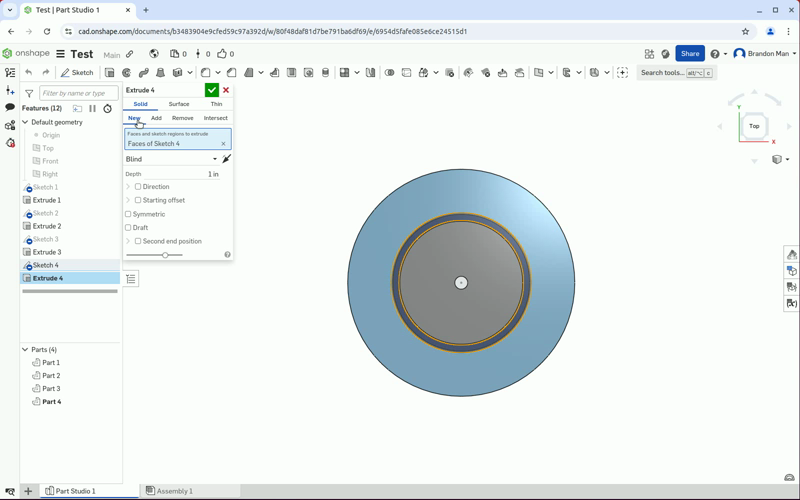
key(tab, 4)
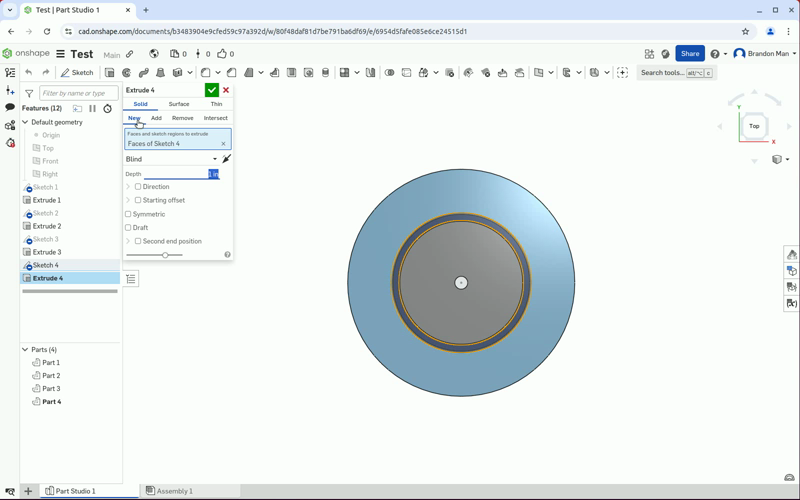
text(17.331)
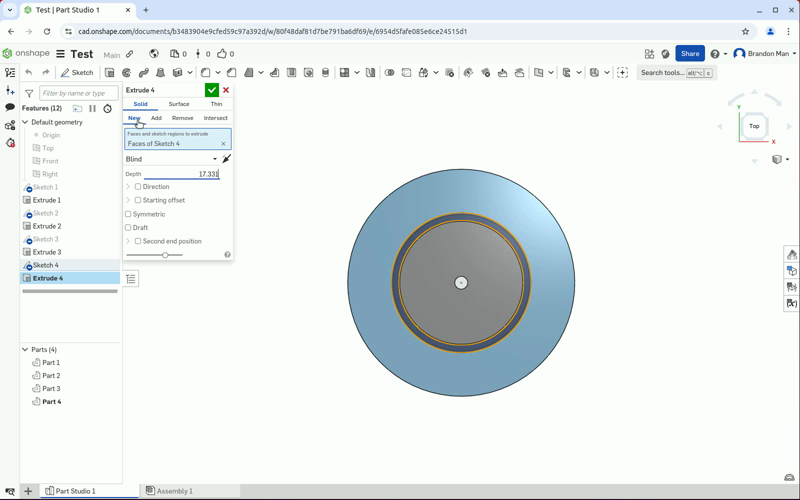
key(enter)
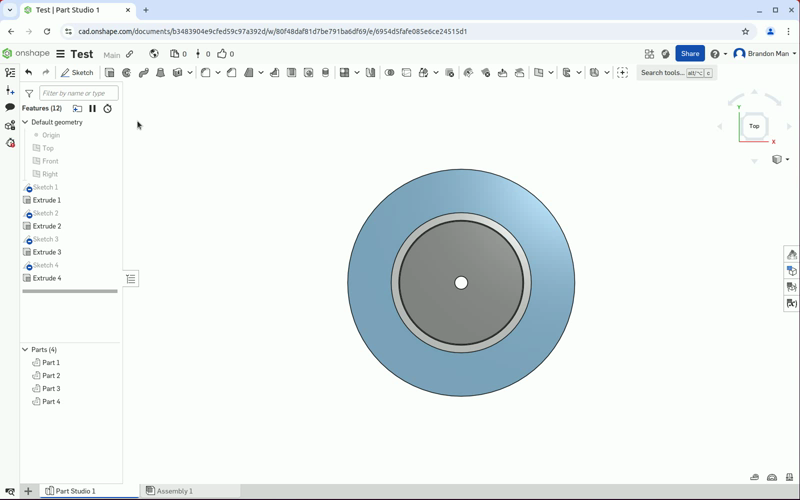
key(shift+h)
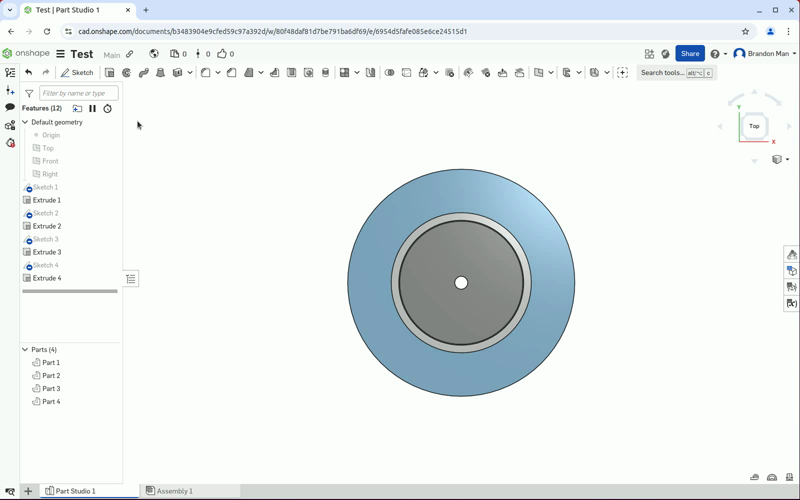
key(shift+h)
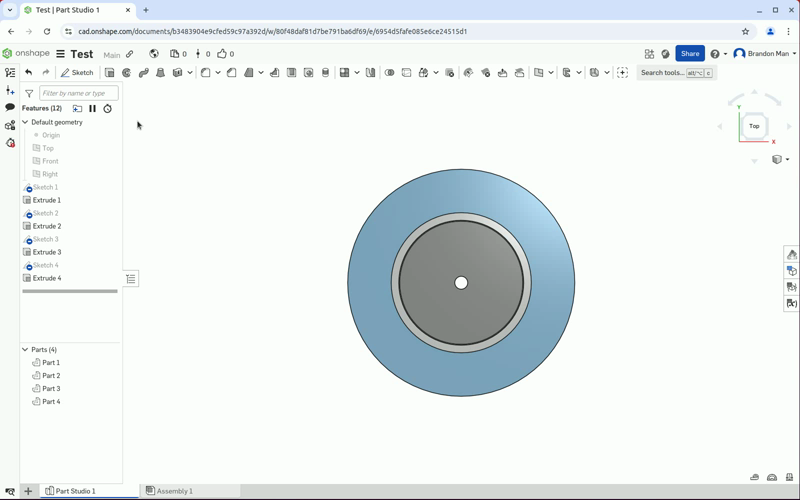
mouse_move(73, 189)
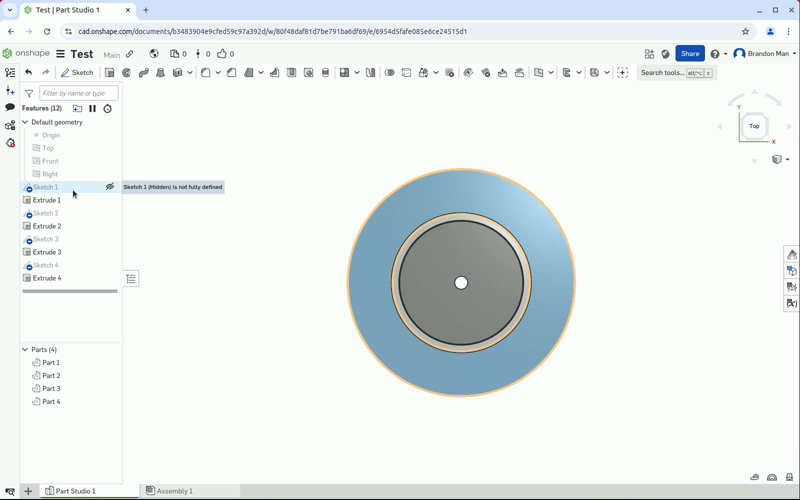
click(73, 189)
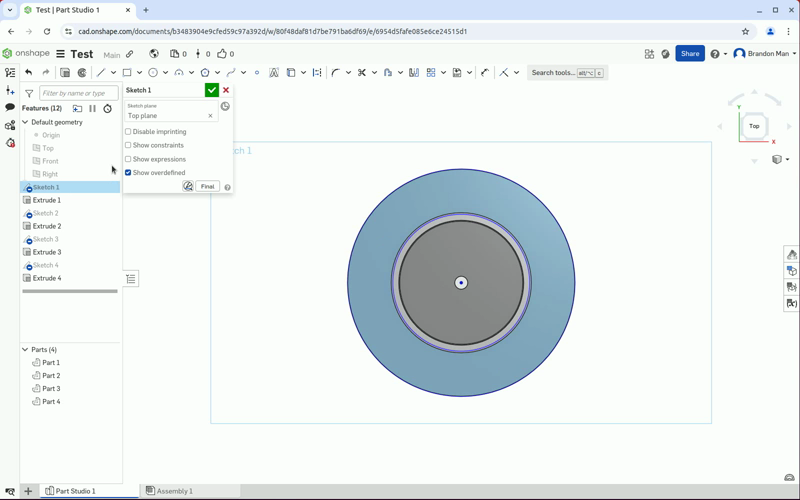
mouse_move(229, 92)
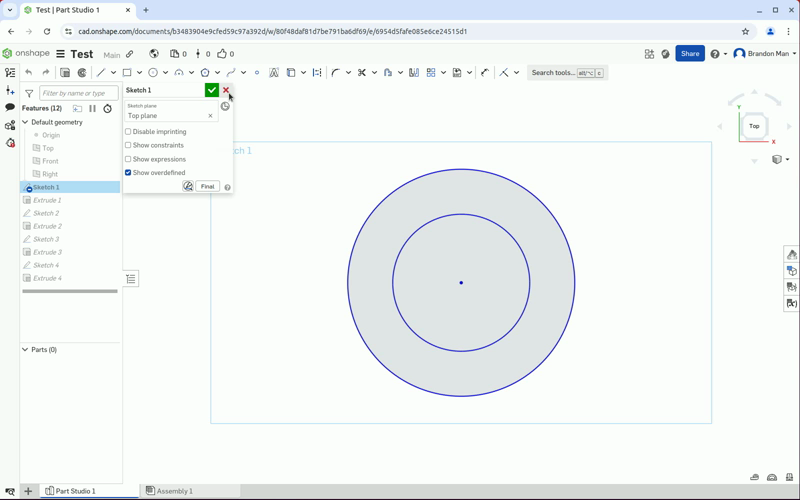
click(229, 92)
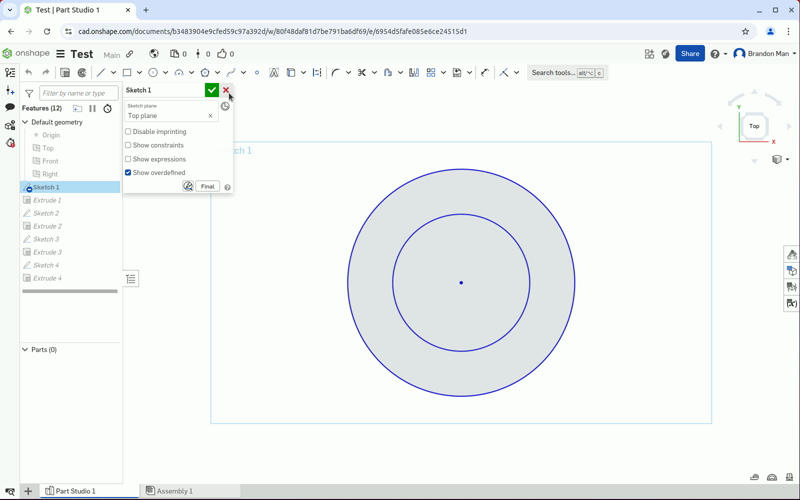
key(shift+s)
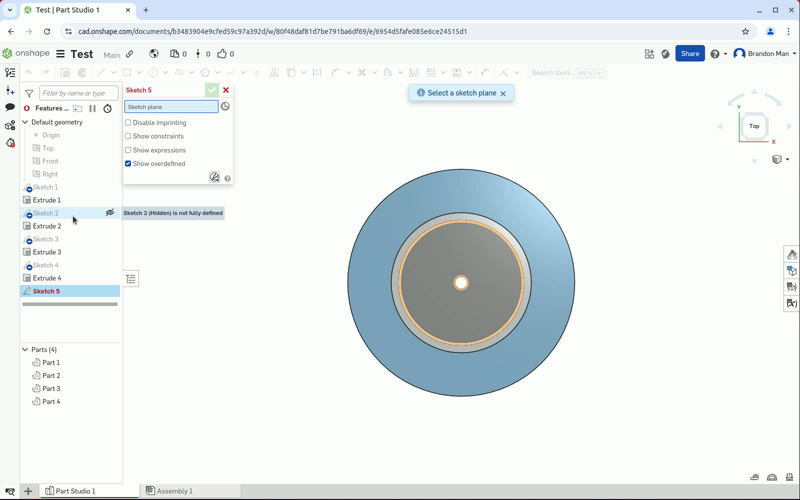
scroll(3)
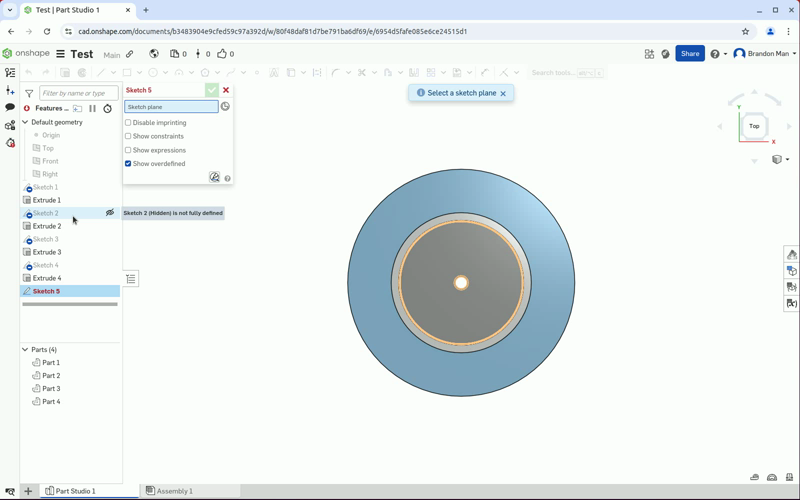
mouse_move(73, 150)
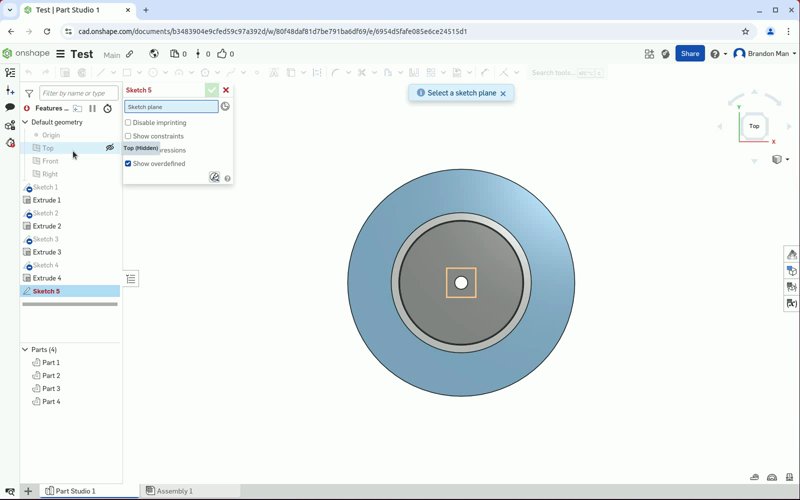
click(73, 150)
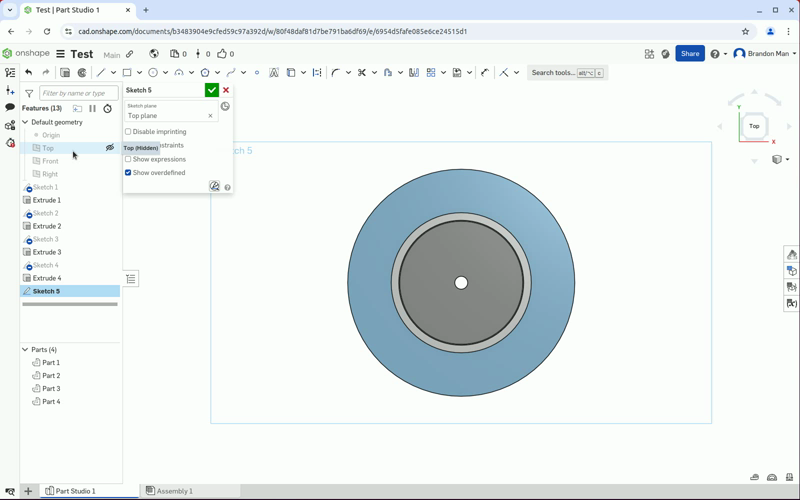
mouse_move(73, 352)
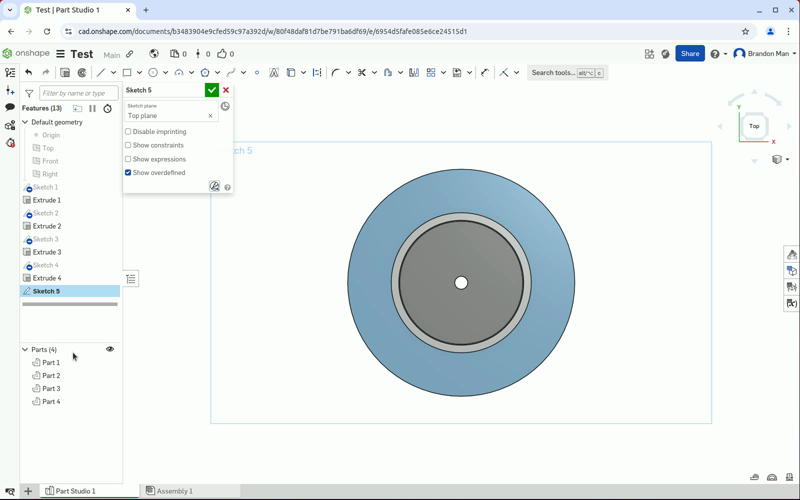
key(y)
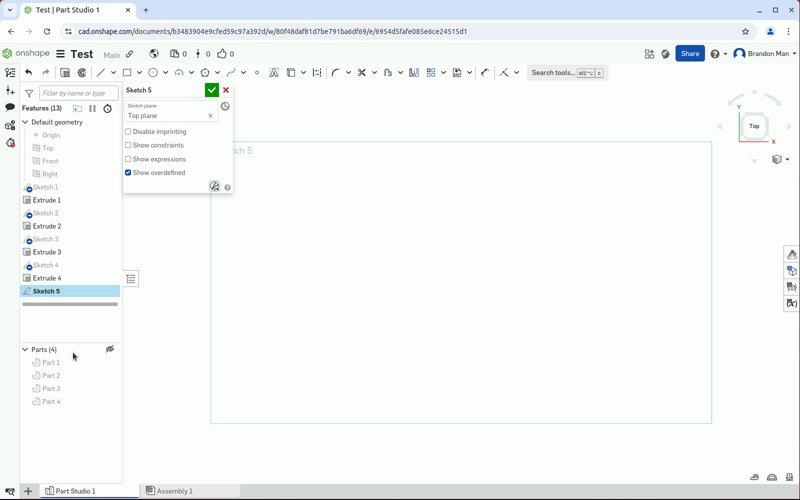
key(c)
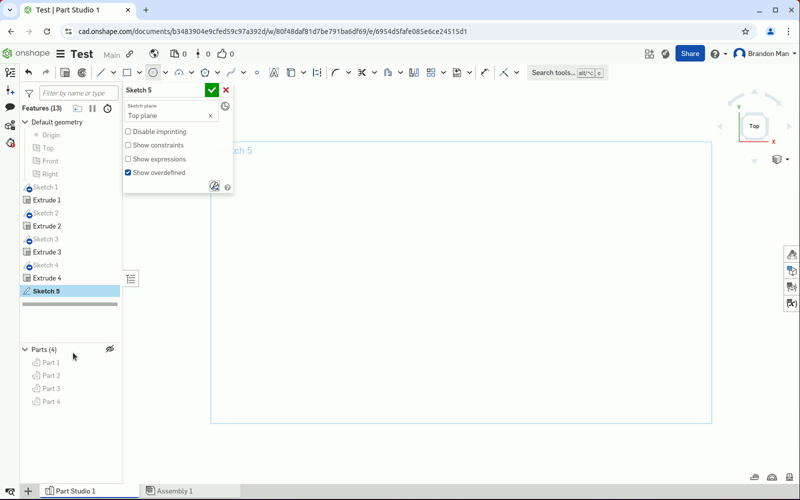
key_down(shift)
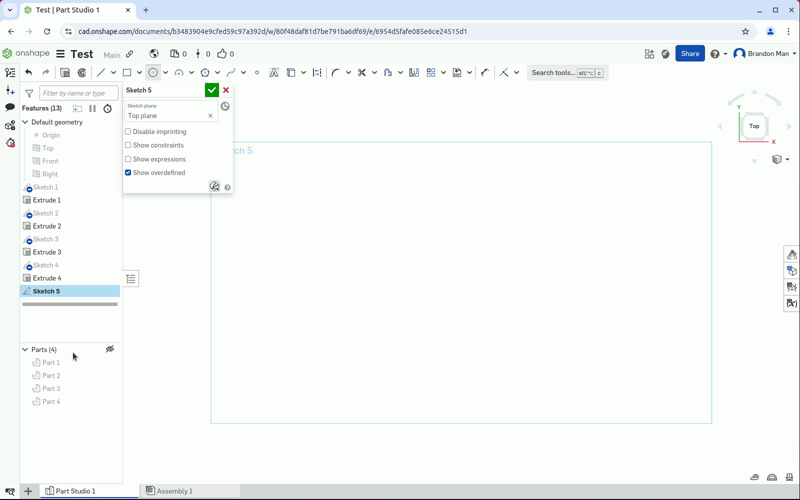
mouse_move(461, 282)
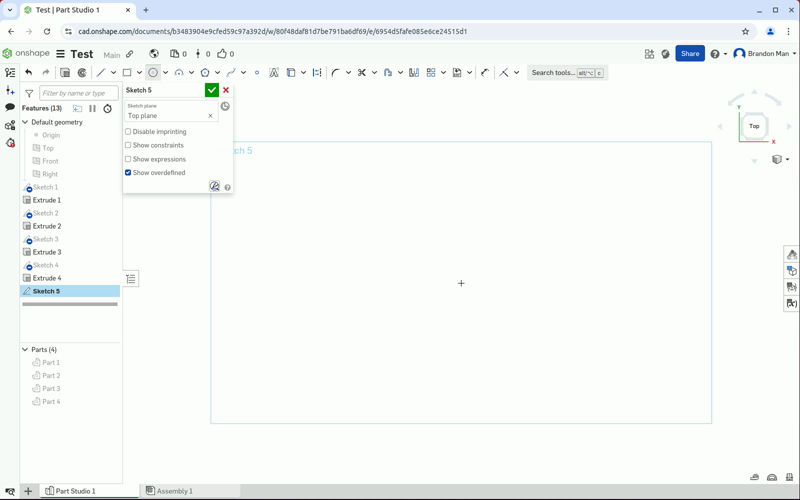
click(461, 282)
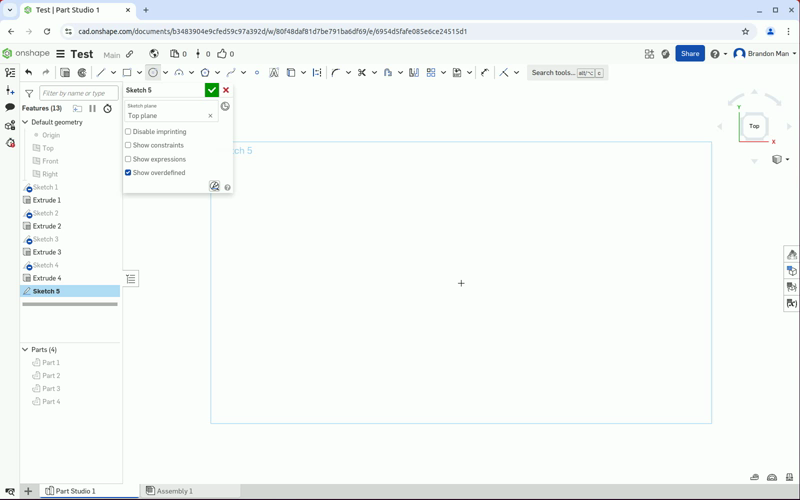
key_up(shift)
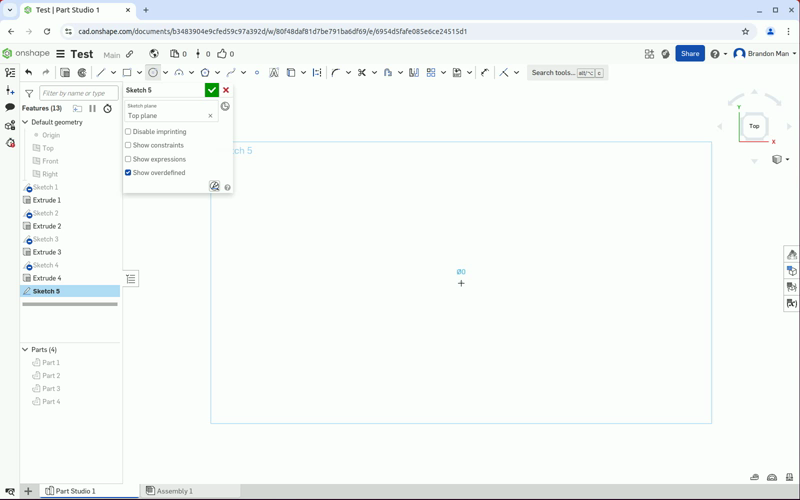
mouse_move(574, 282)
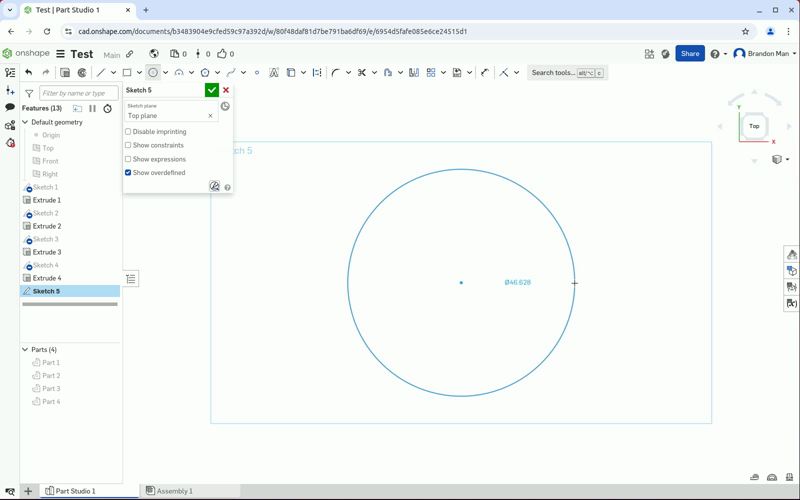
click(574, 282)
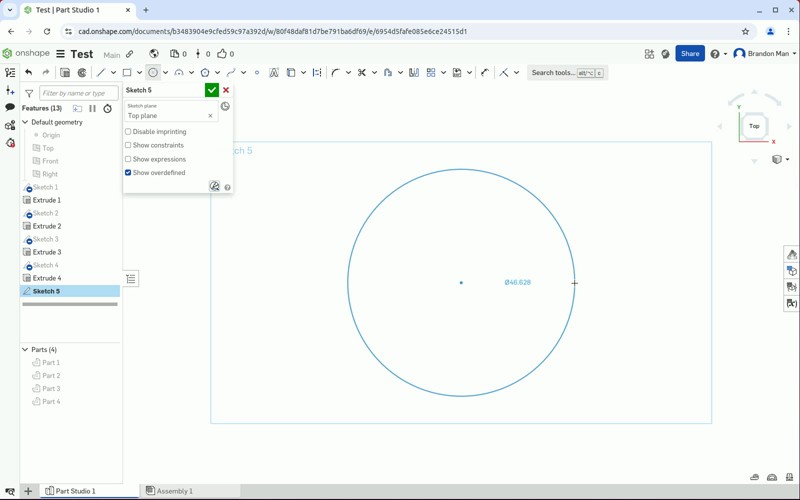
key(esc)
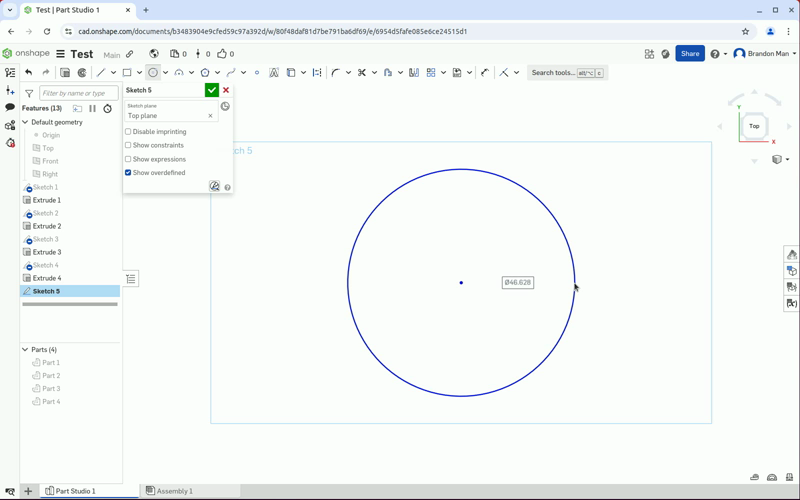
key(c)
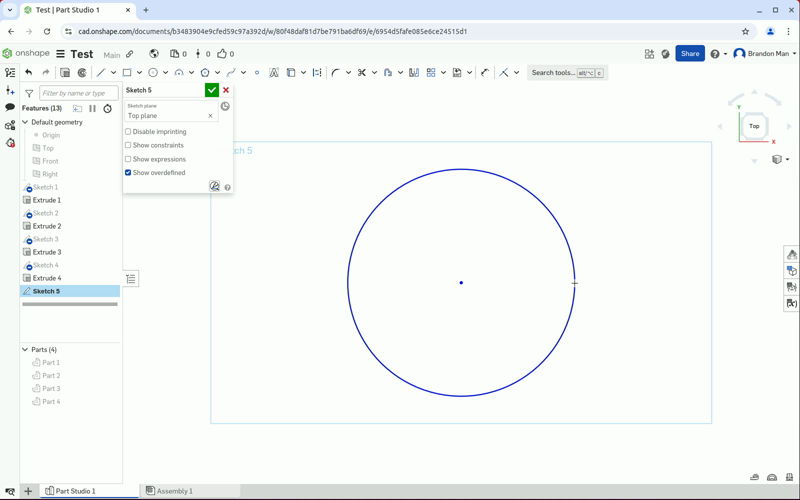
key_down(shift)
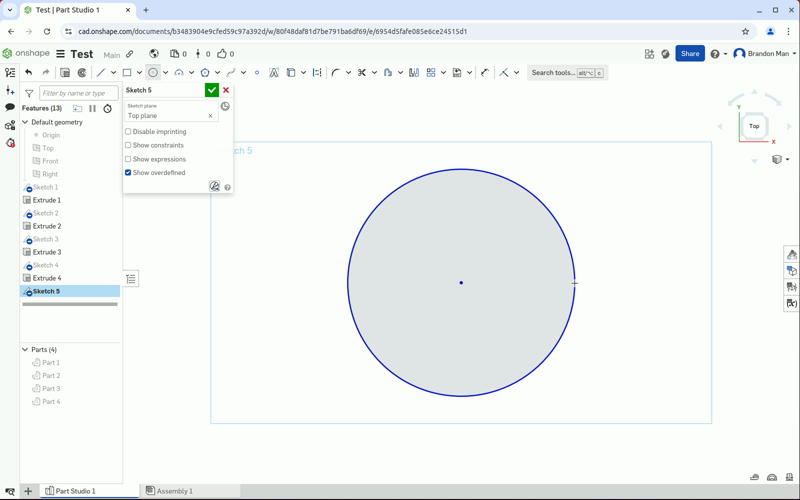
mouse_move(461, 282)
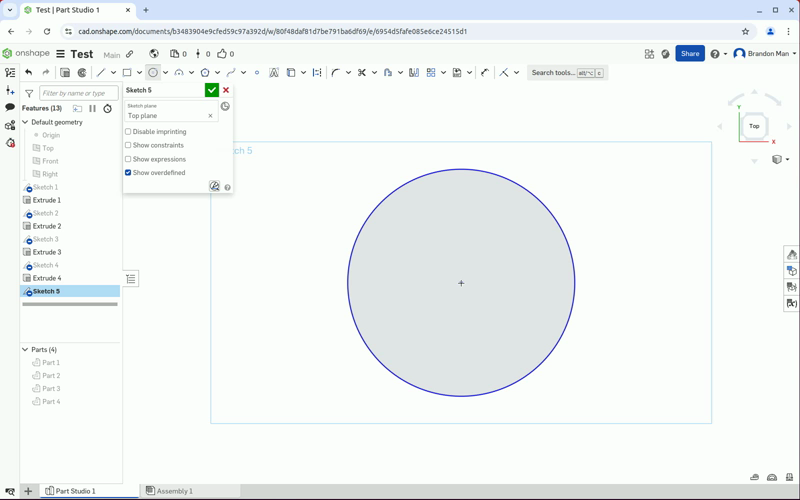
click(461, 282)
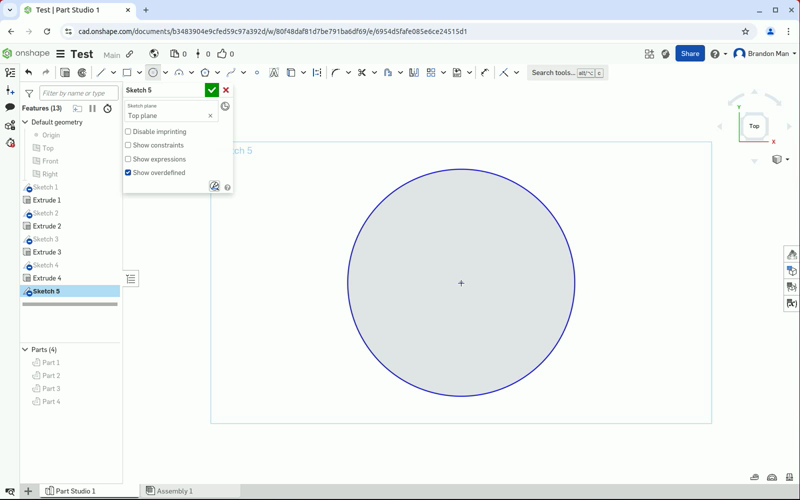
key_up(shift)
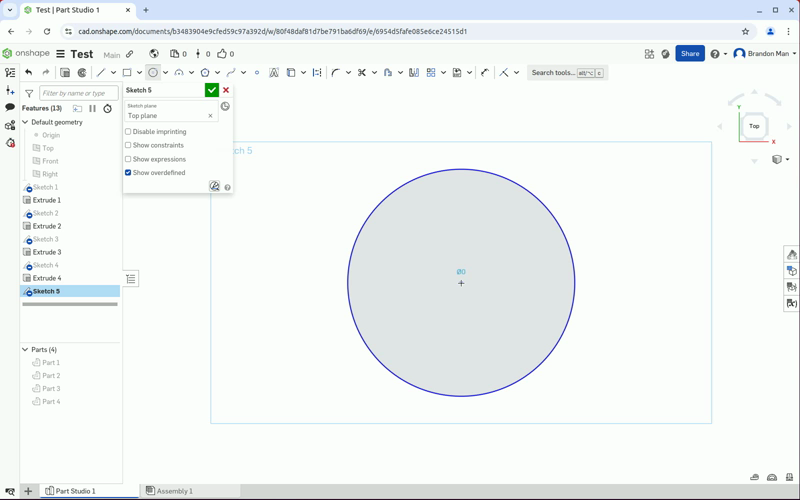
mouse_move(529, 282)
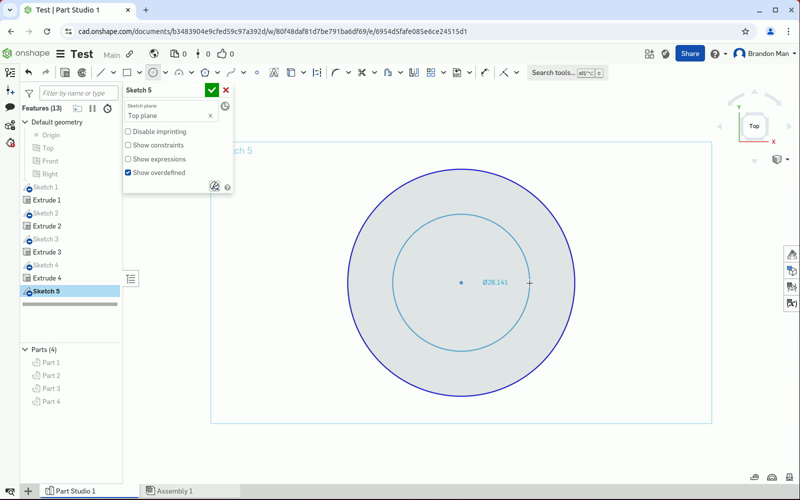
click(529, 282)
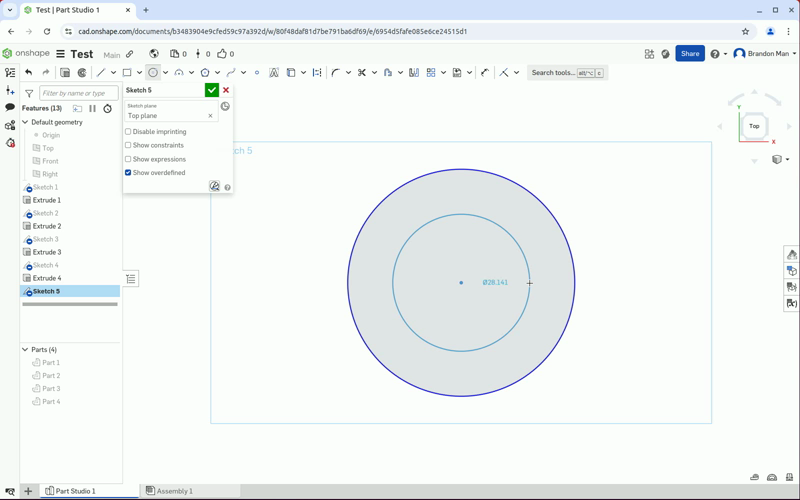
key(esc)
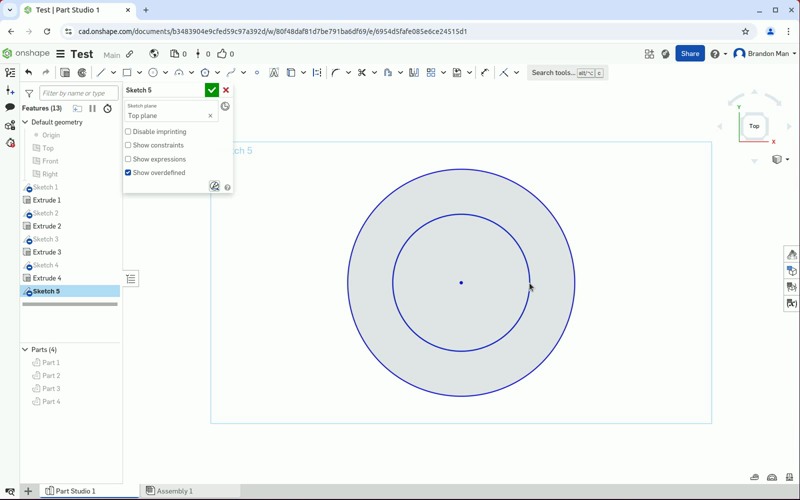
mouse_move(398, 219)
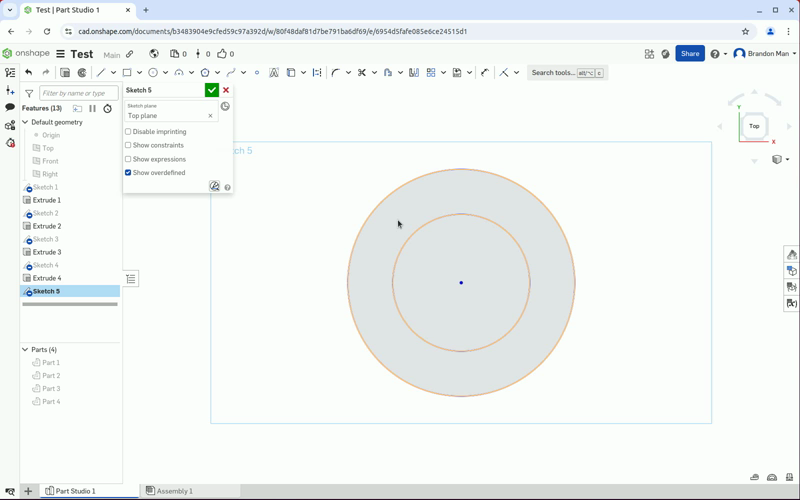
click(398, 219)
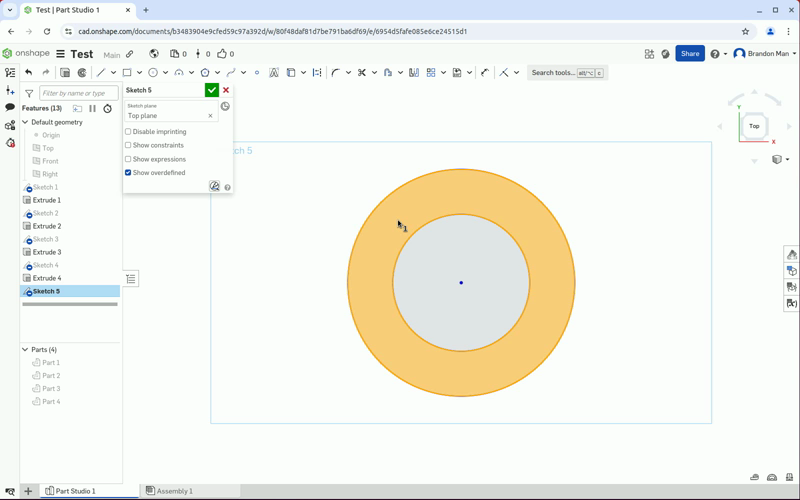
mouse_move(73, 352)
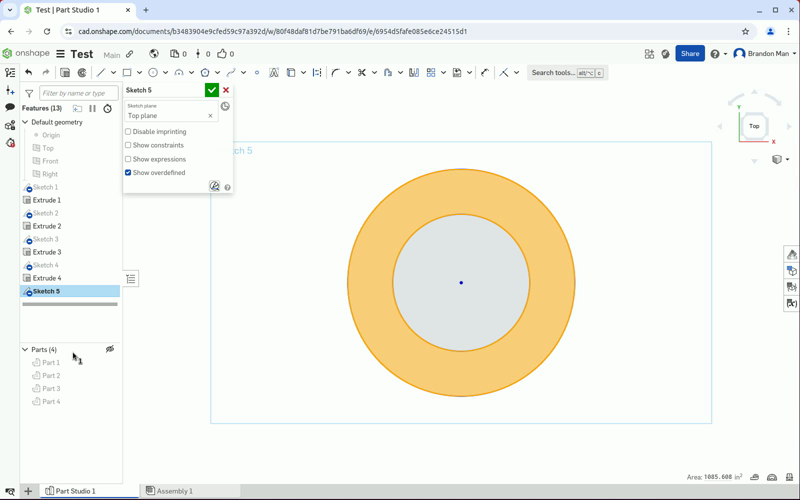
key(shift+y)
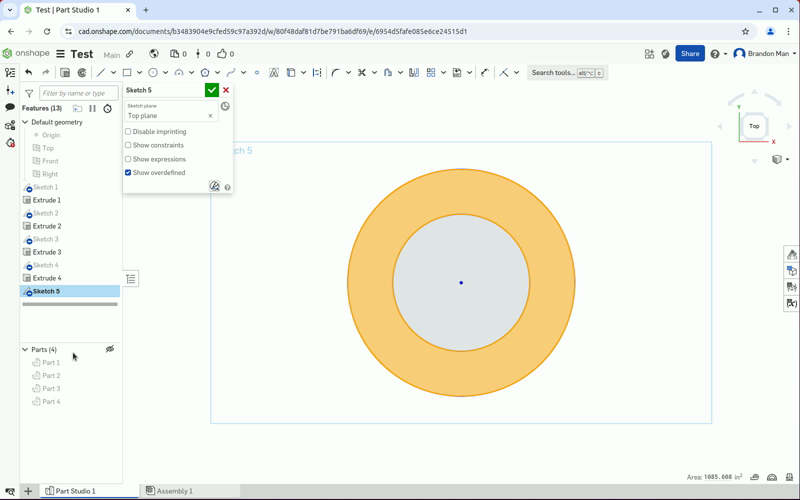
key(shift+e)
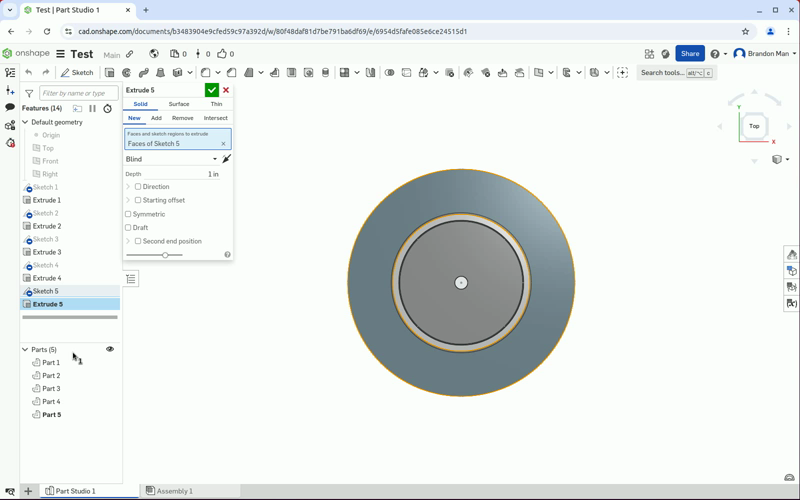
mouse_move(143, 106)
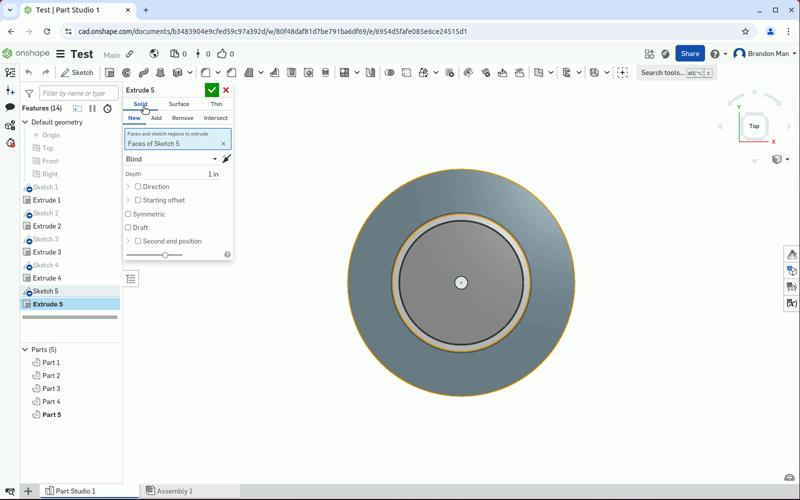
click(143, 106)
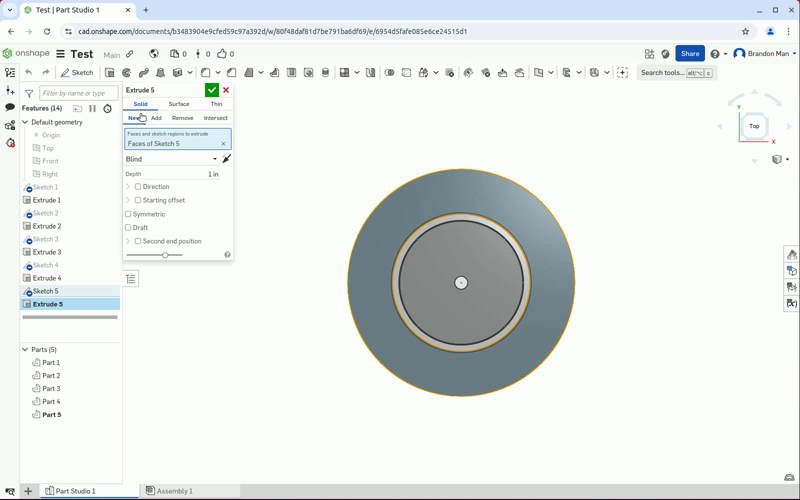
mouse_move(137, 120)
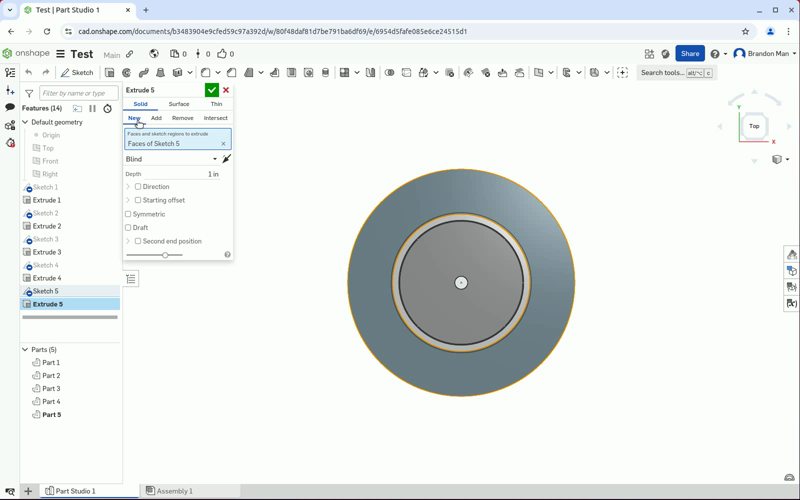
click(137, 120)
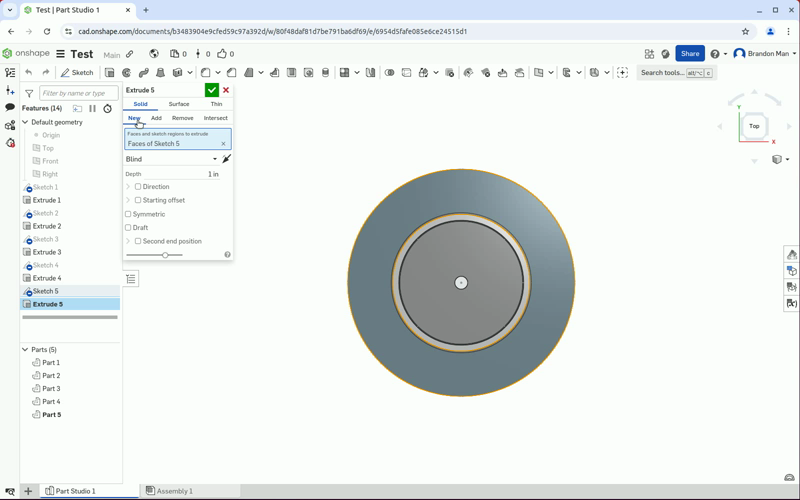
key(tab, 4)
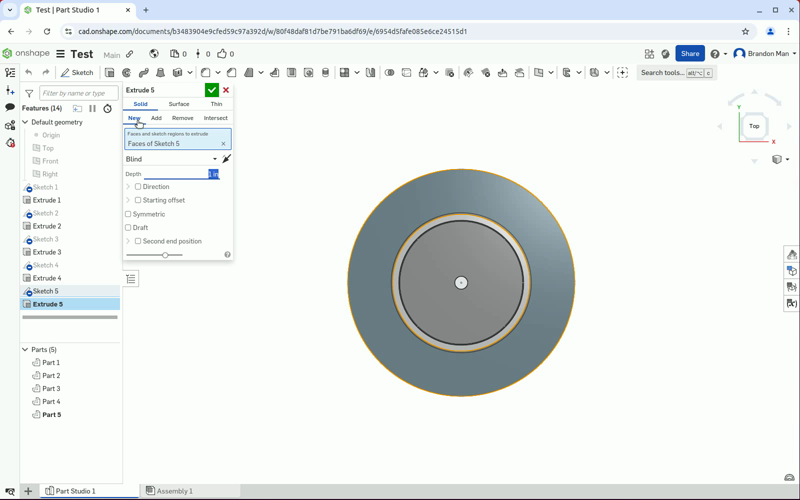
text(1.685)
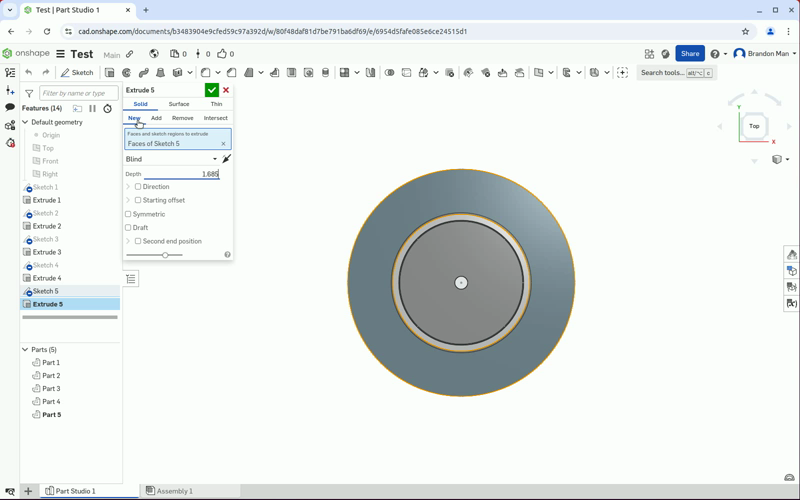
key(enter)
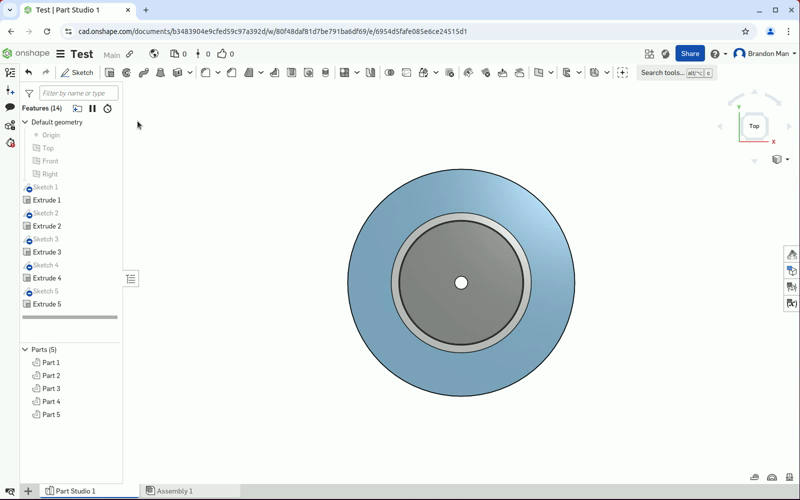
key(shift+h)
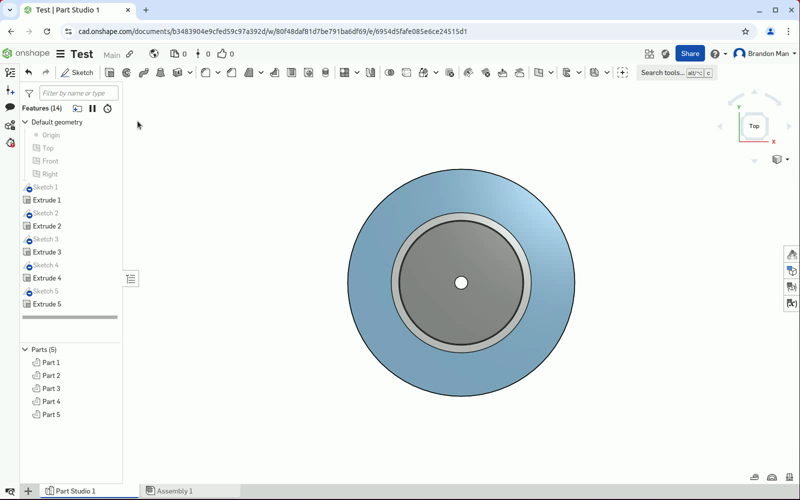
key(shift+h)
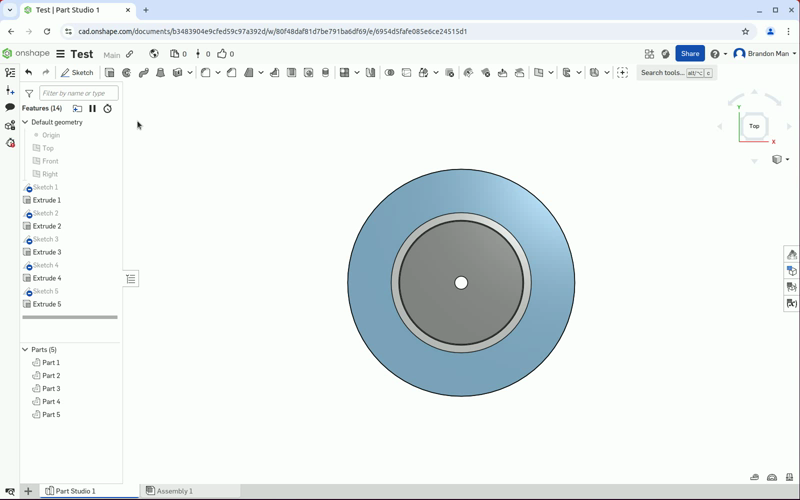
key(shift+7)
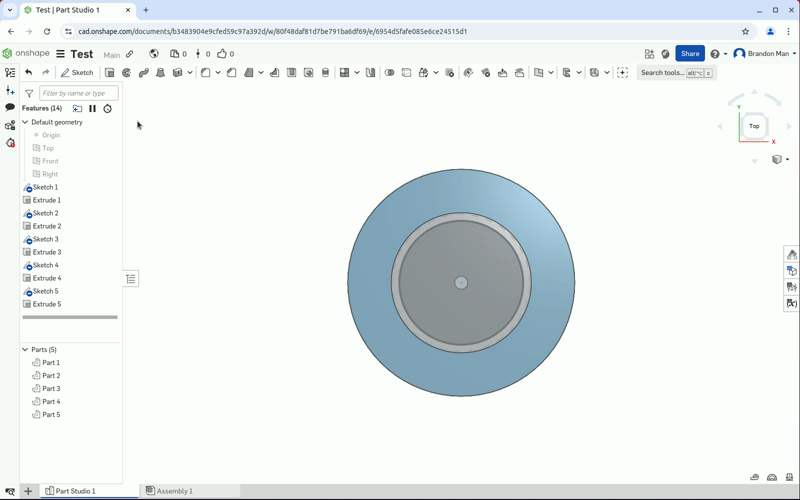
key(up, 3)
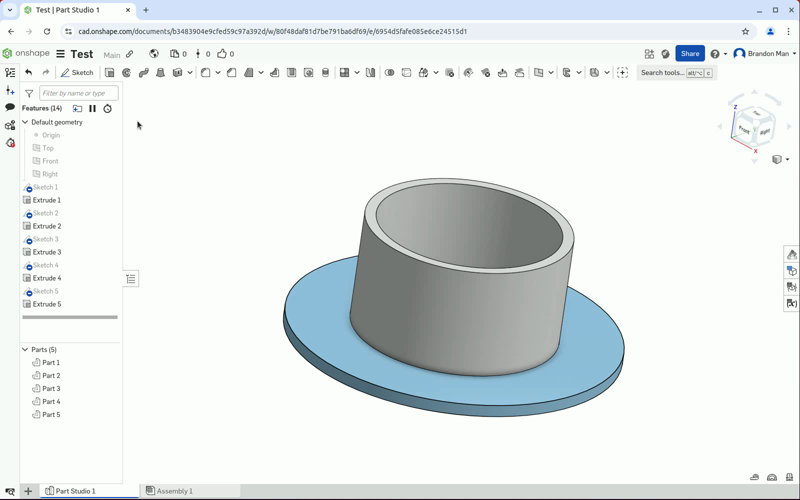
key(left, 3)
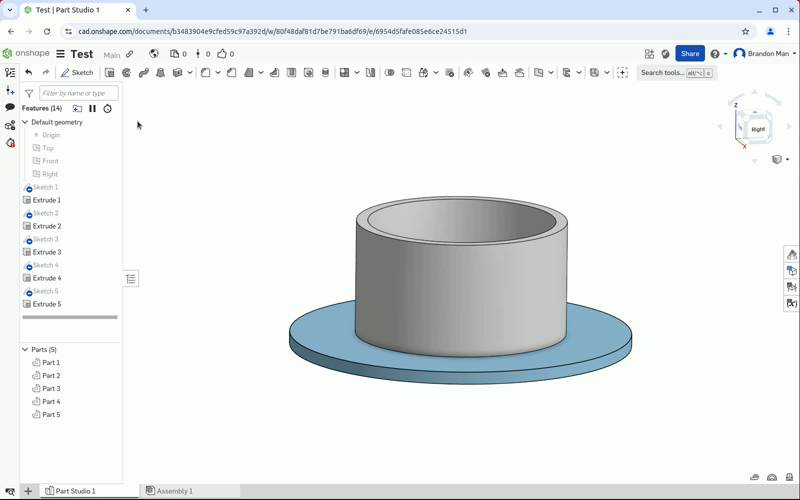
key(right, 3)
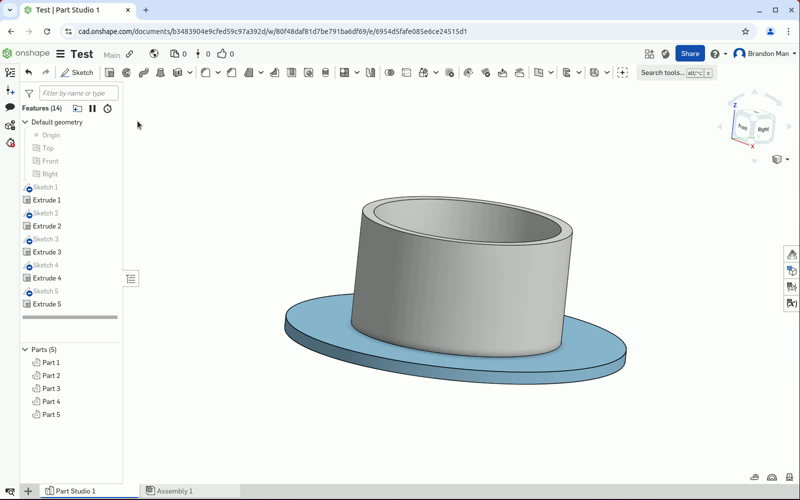
key(down, 3)
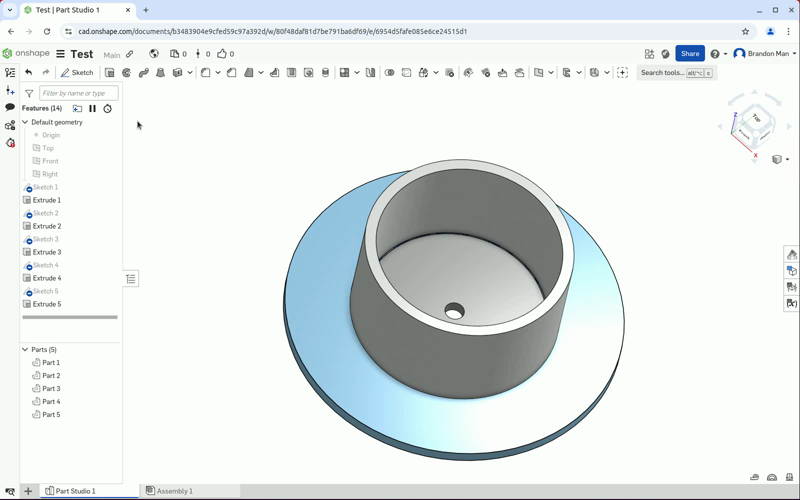
mouse_move(73, 189)
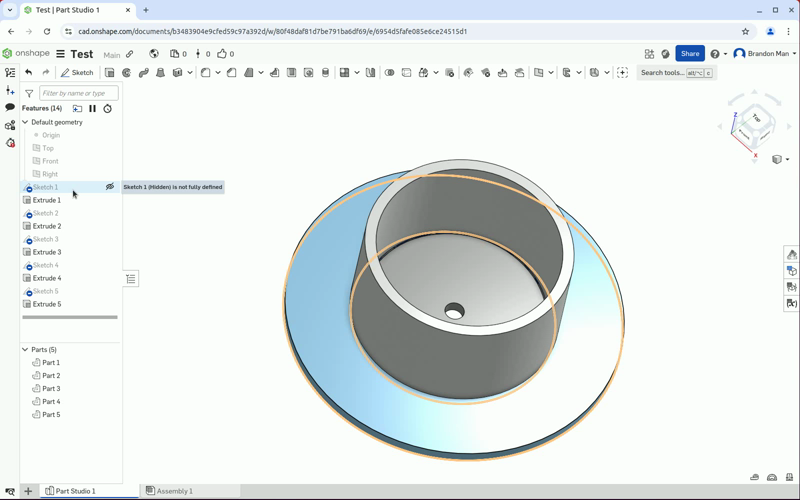
click(73, 189)